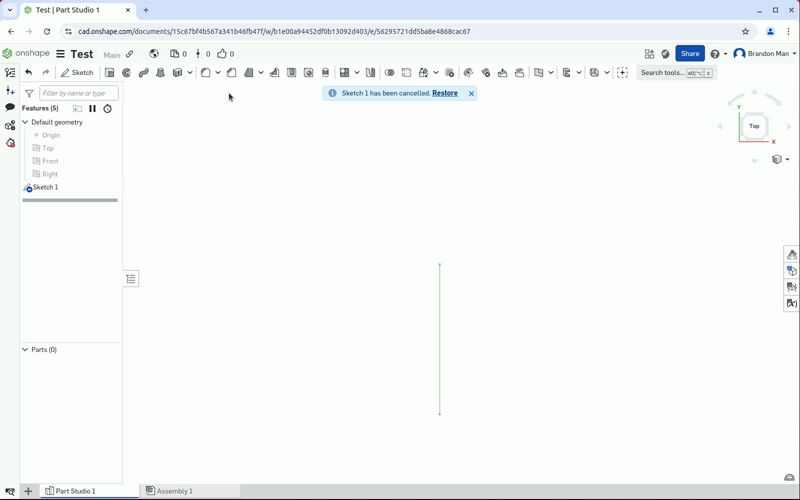
key(shift+h)
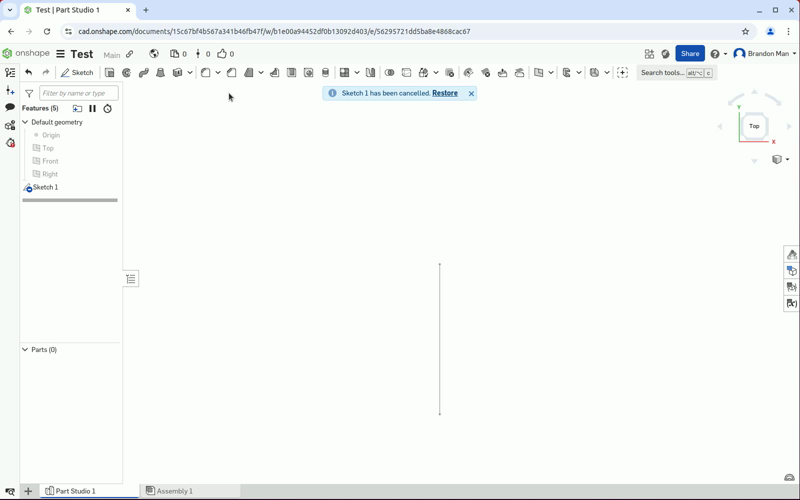
key(shift+s)
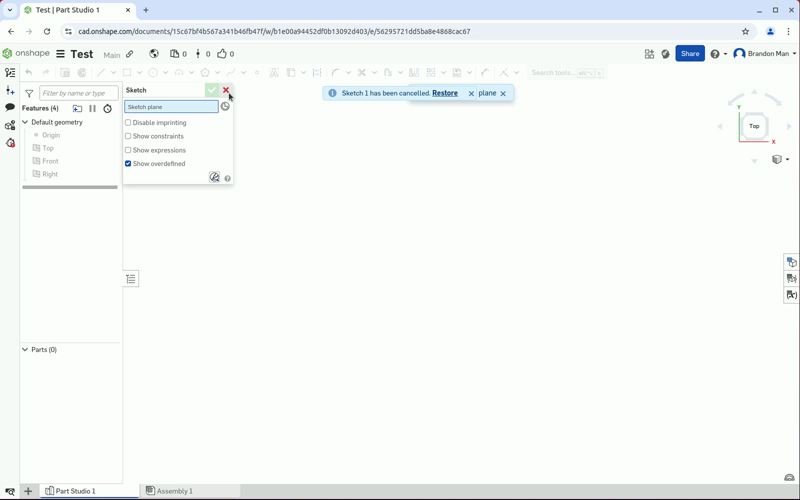
mouse_move(73, 150)
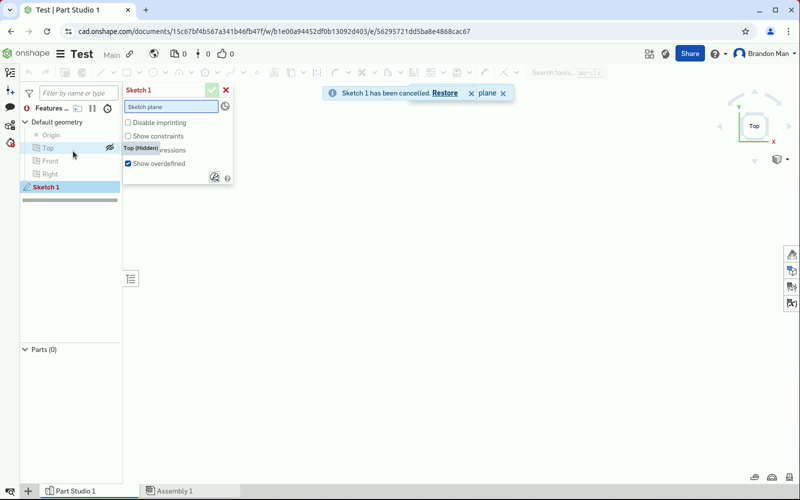
click(73, 150)
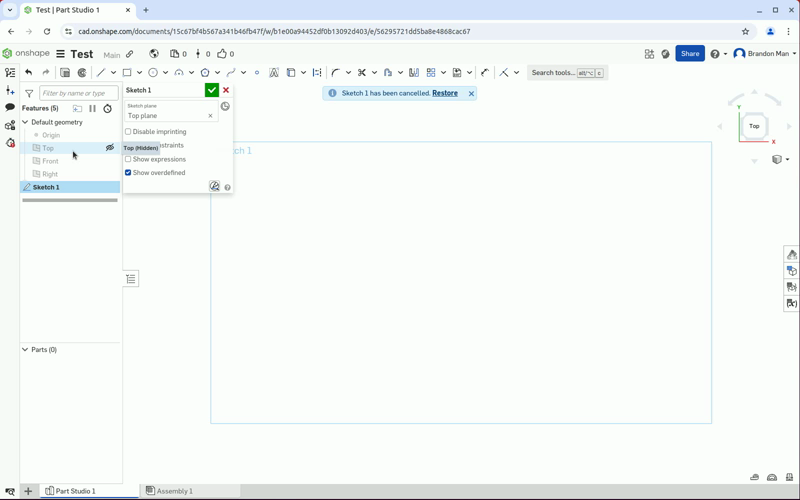
mouse_move(73, 352)
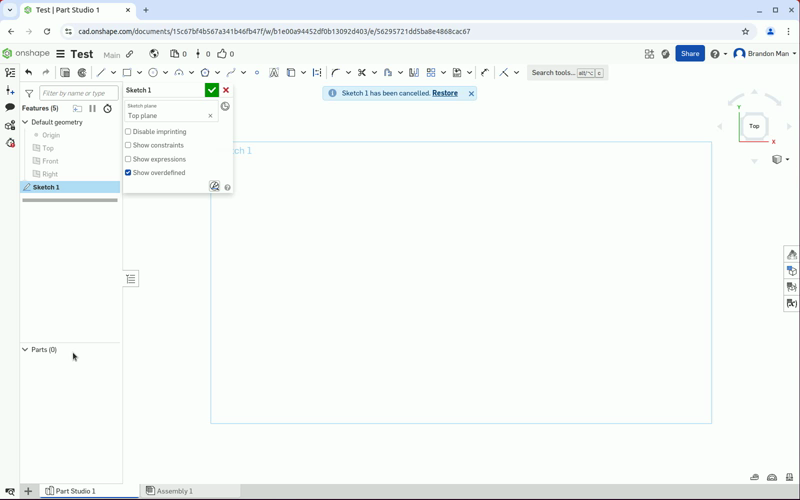
key(y)
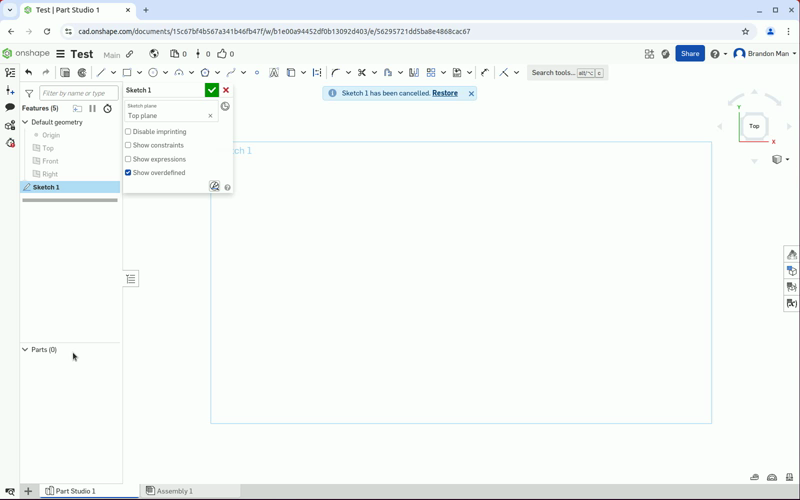
key(l)
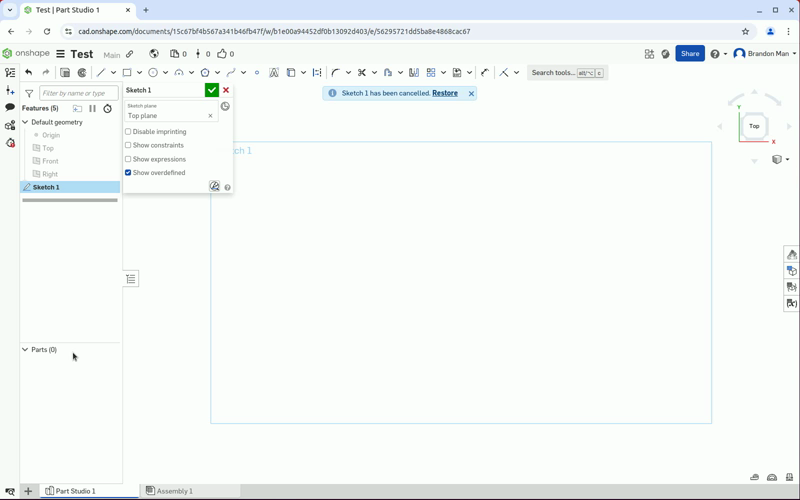
key_down(shift)
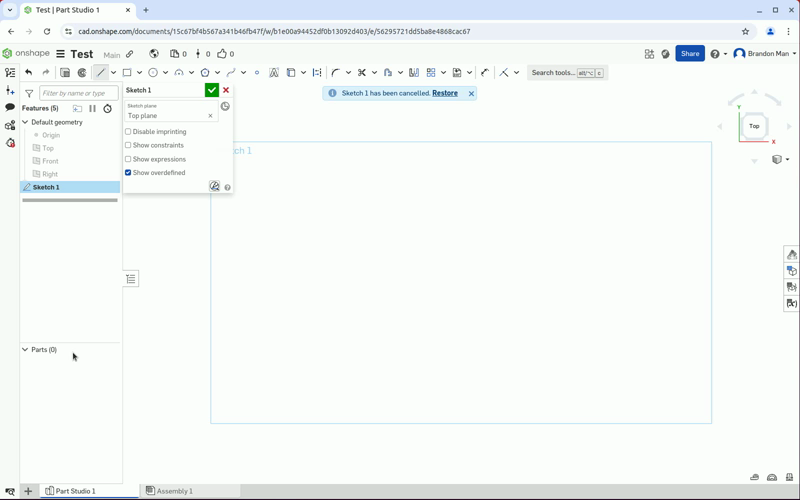
mouse_move(463, 326)
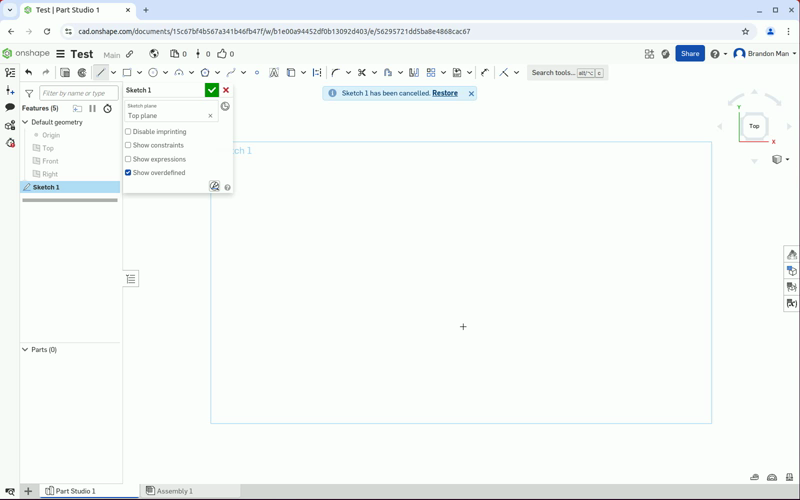
click(463, 326)
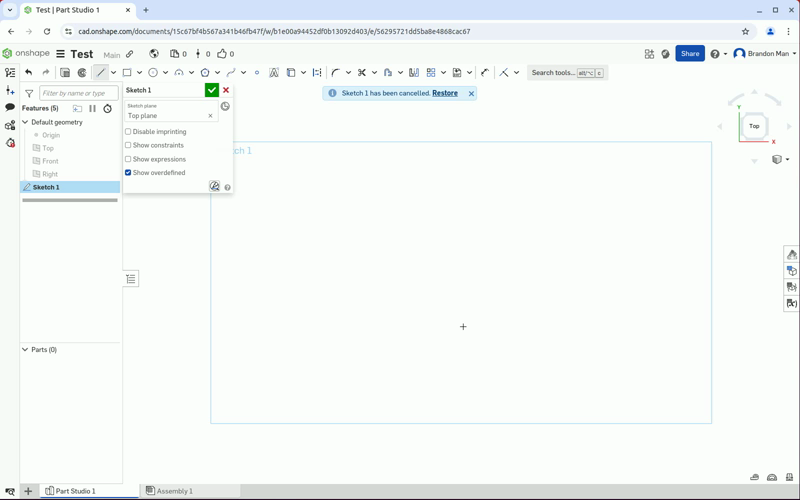
key_up(shift)
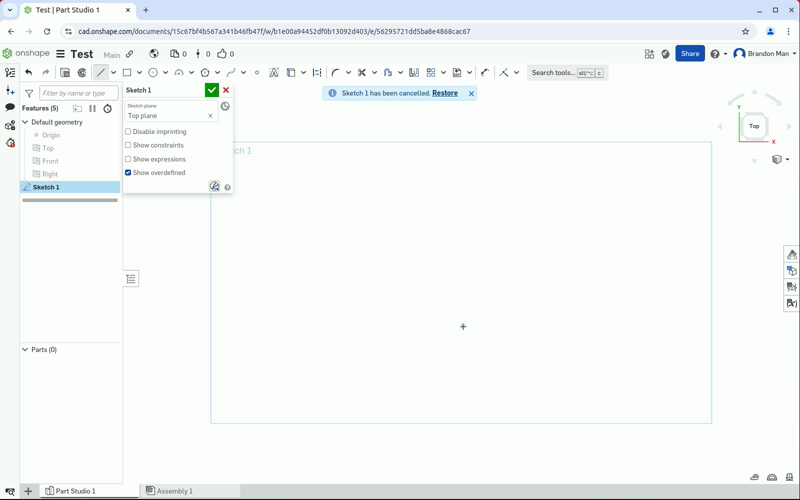
key_down(shift)
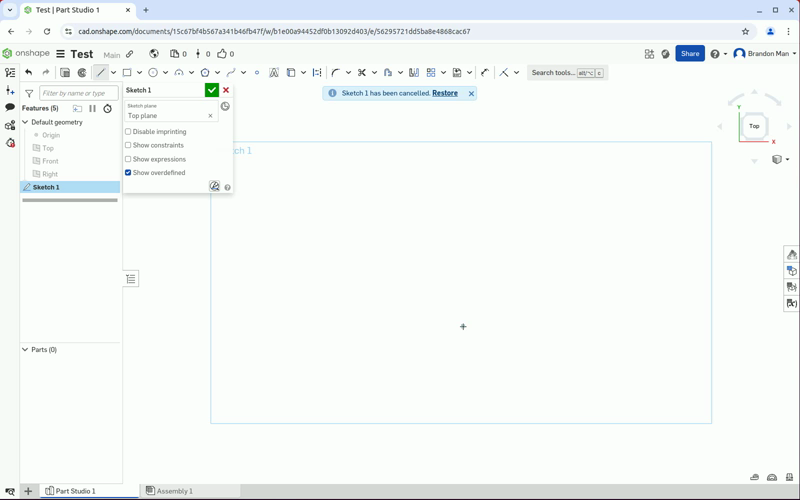
mouse_move(493, 326)
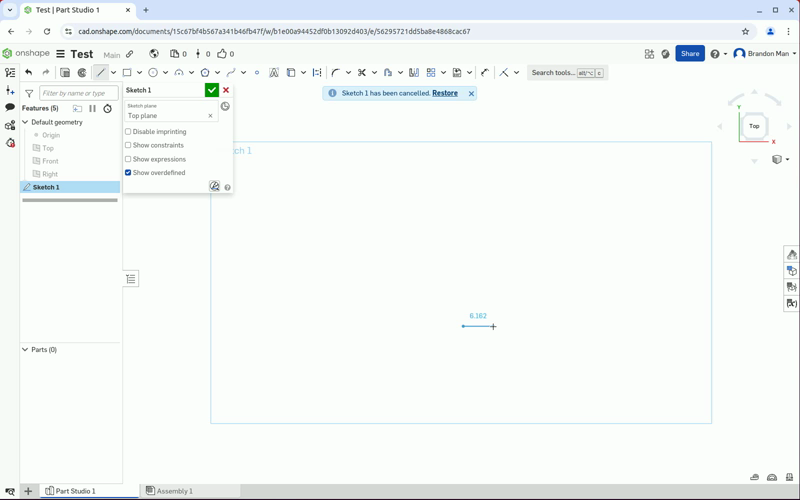
mouse_move(470, 326)
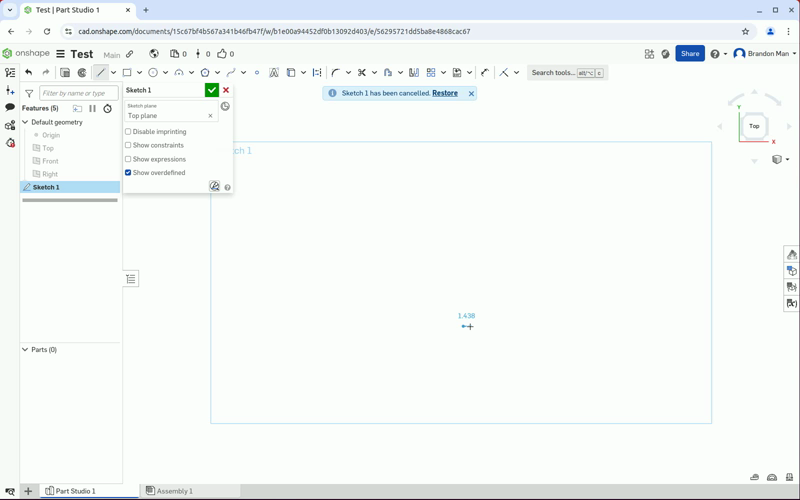
scroll(6)
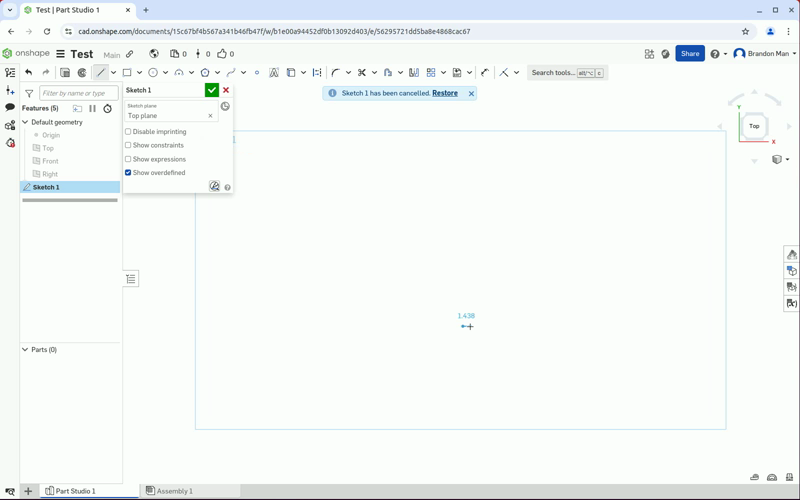
scroll(6)
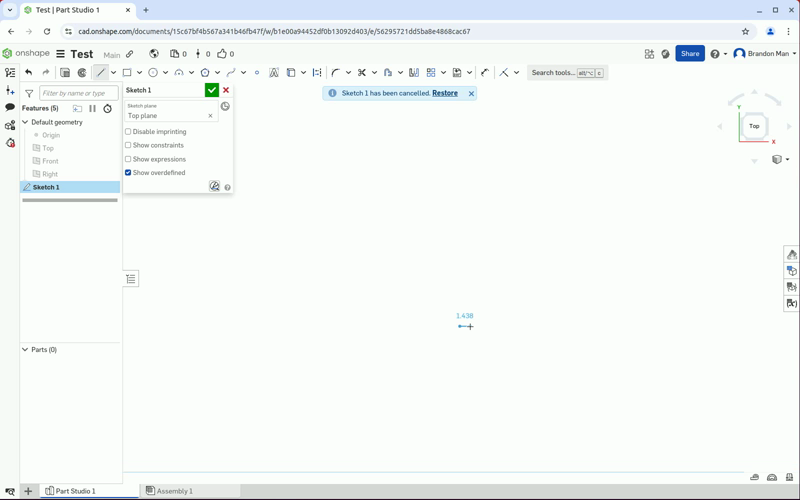
scroll(6)
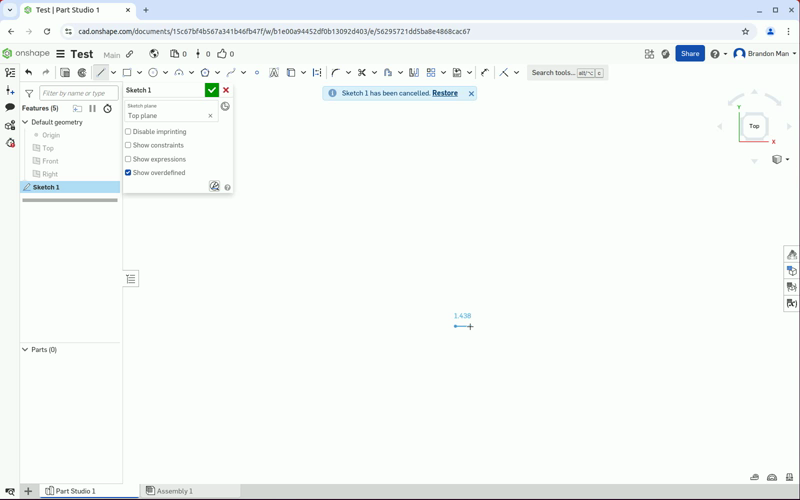
scroll(6)
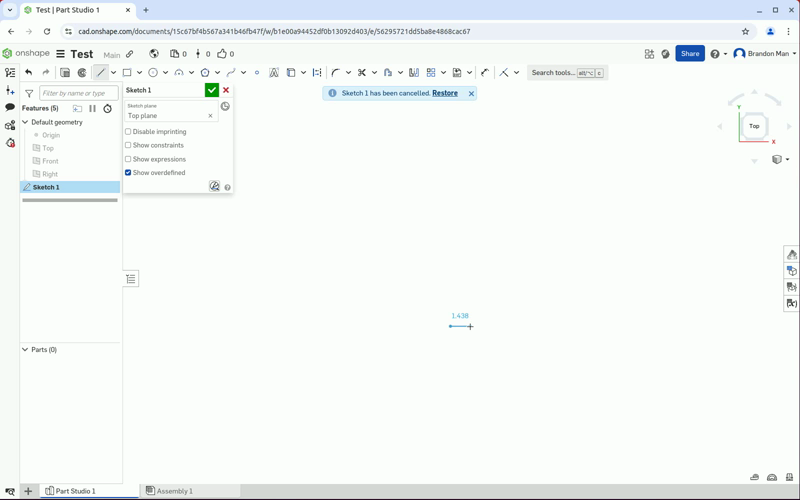
scroll(6)
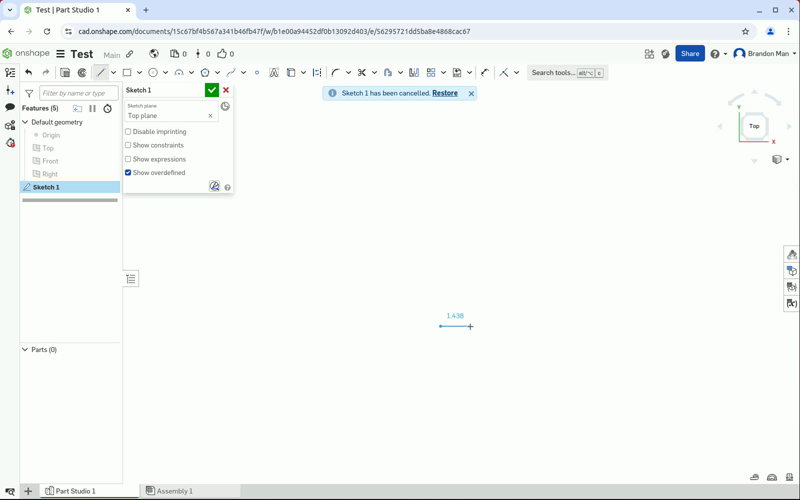
scroll(6)
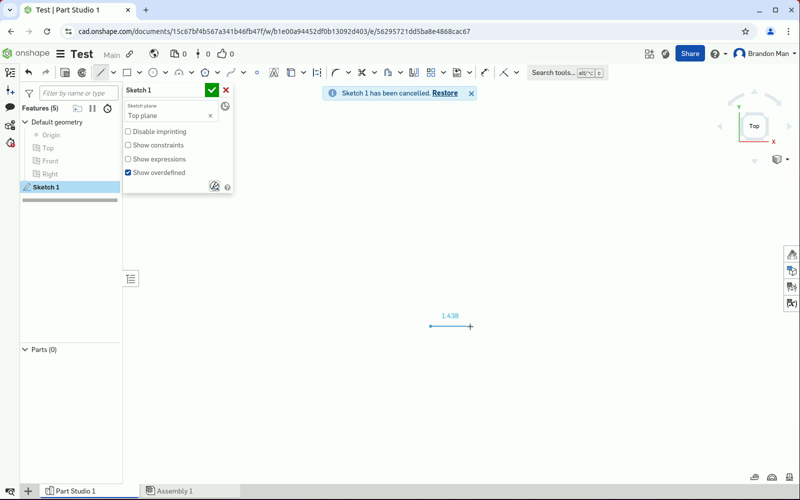
scroll(6)
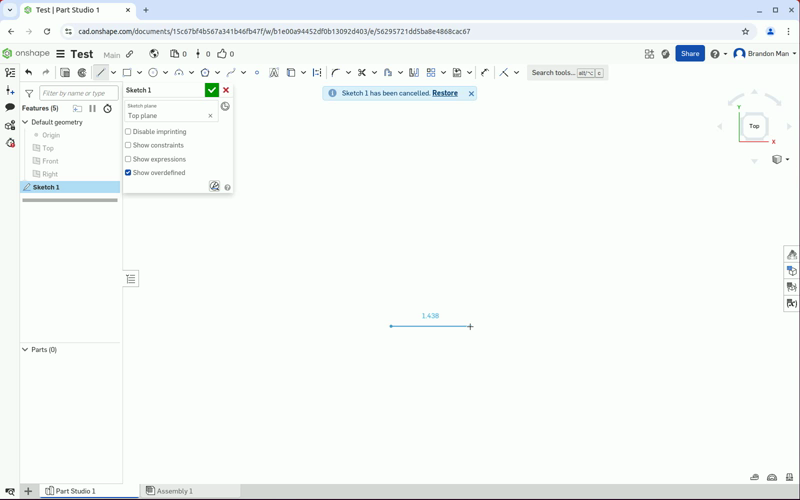
click(470, 326)
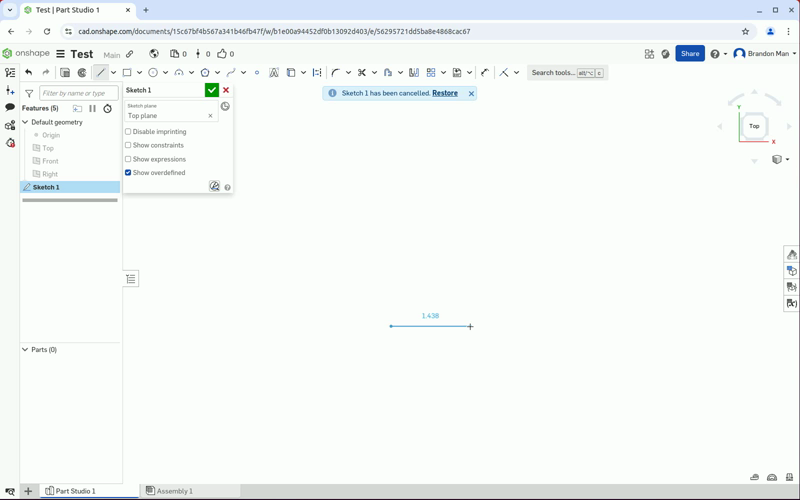
scroll(-6)
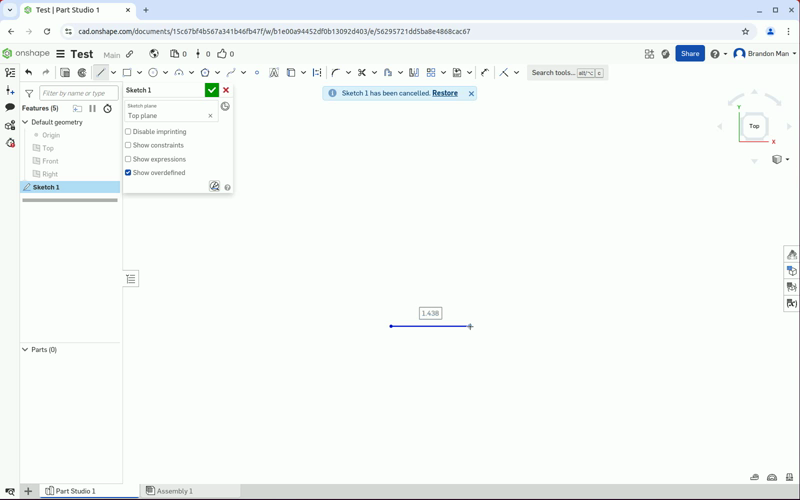
scroll(-6)
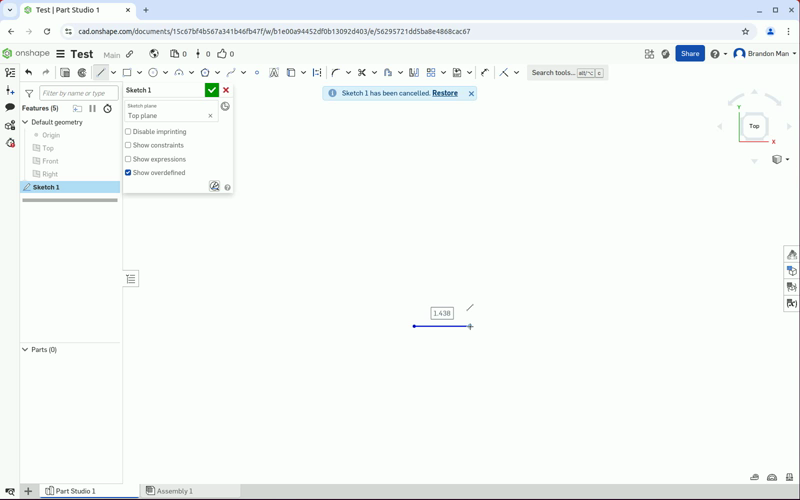
scroll(-6)
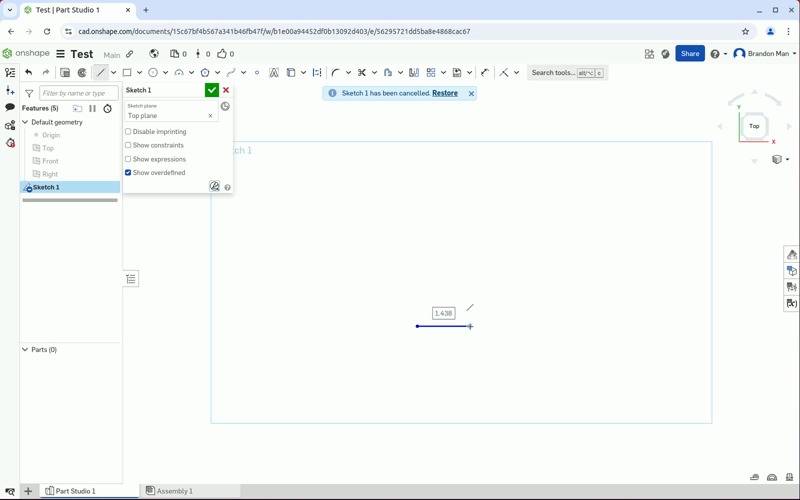
scroll(-6)
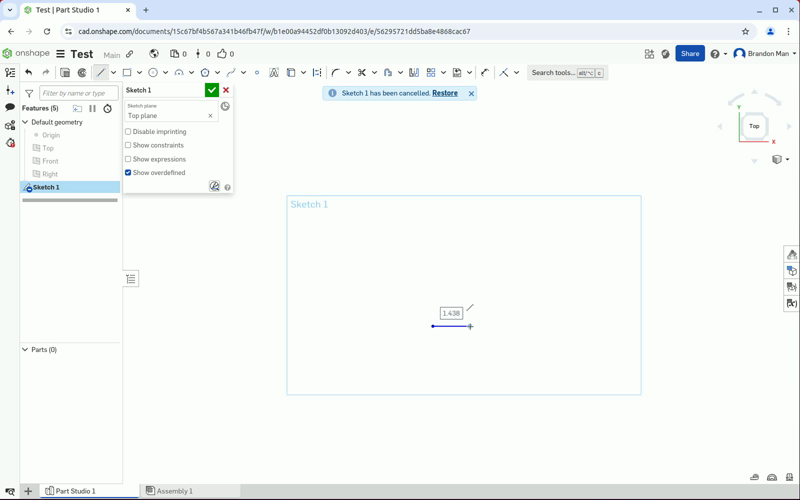
scroll(-6)
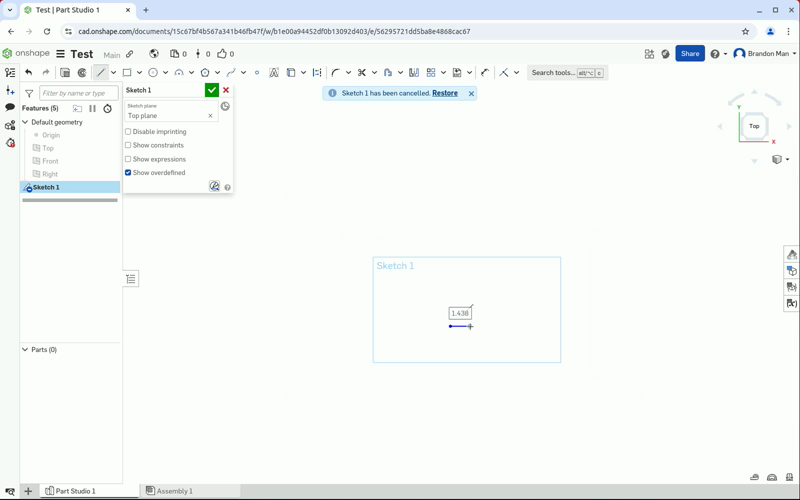
scroll(-6)
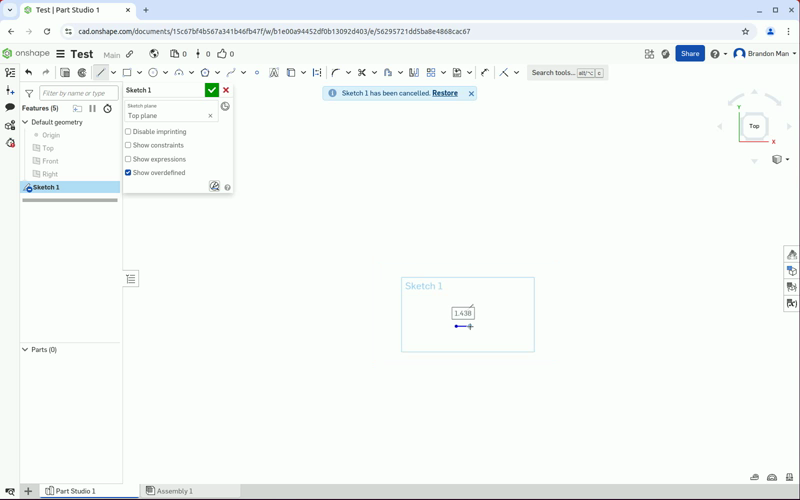
scroll(-6)
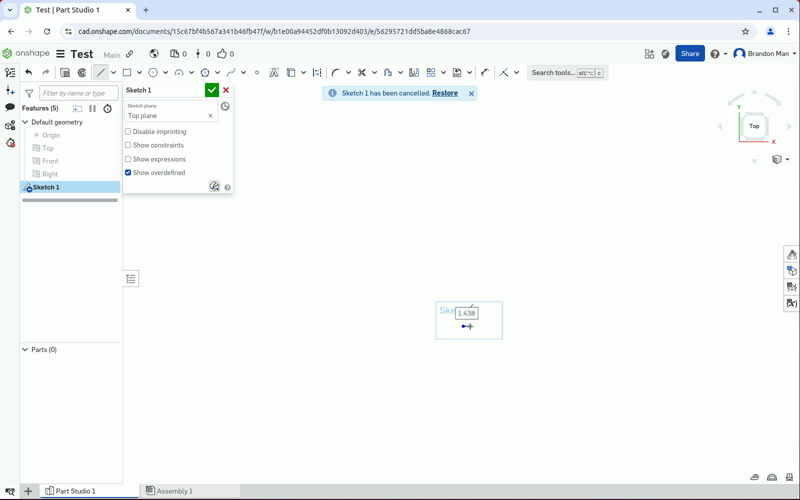
key_up(shift)
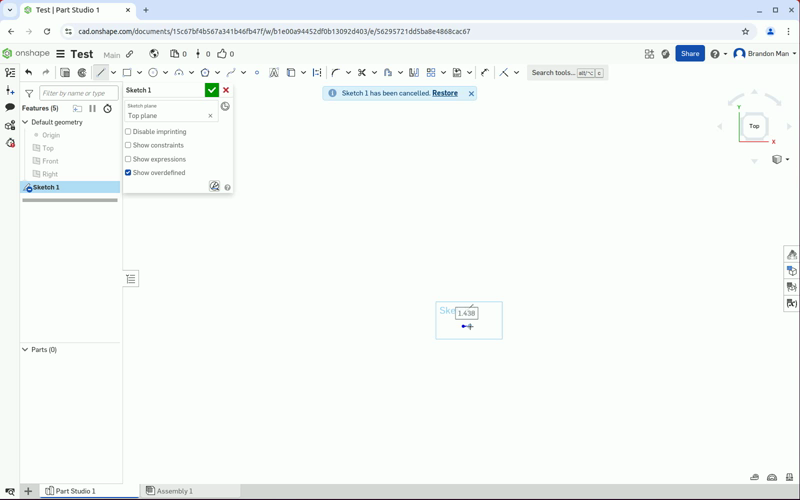
key_down(shift)
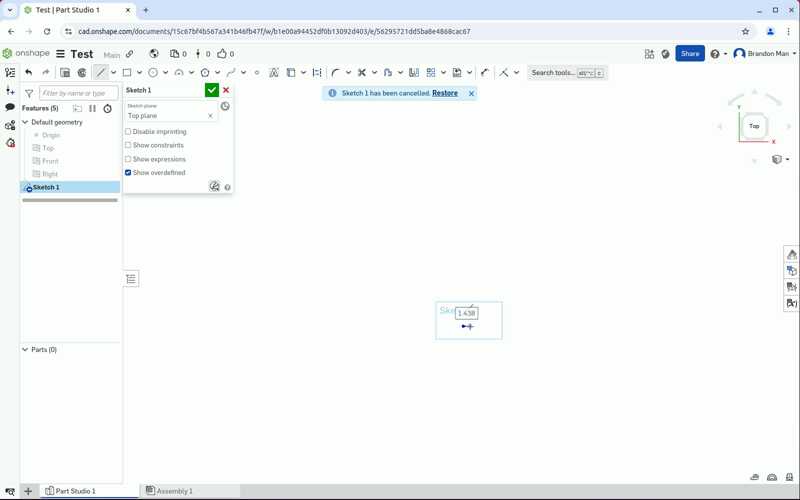
mouse_move(470, 395)
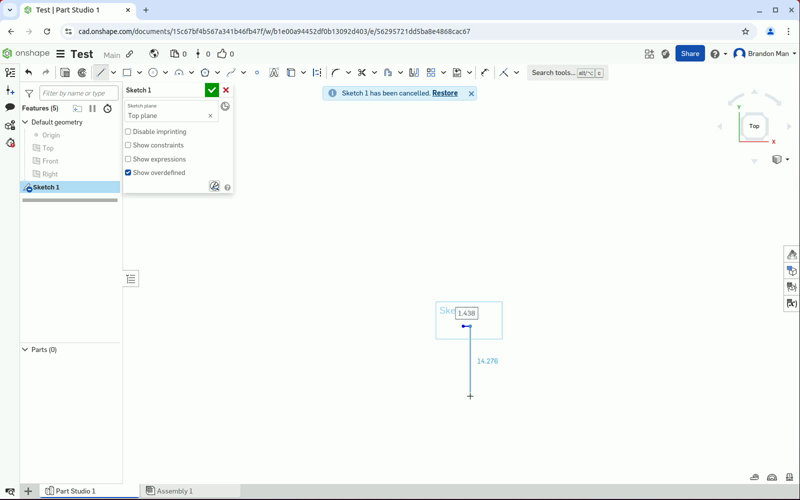
click(470, 395)
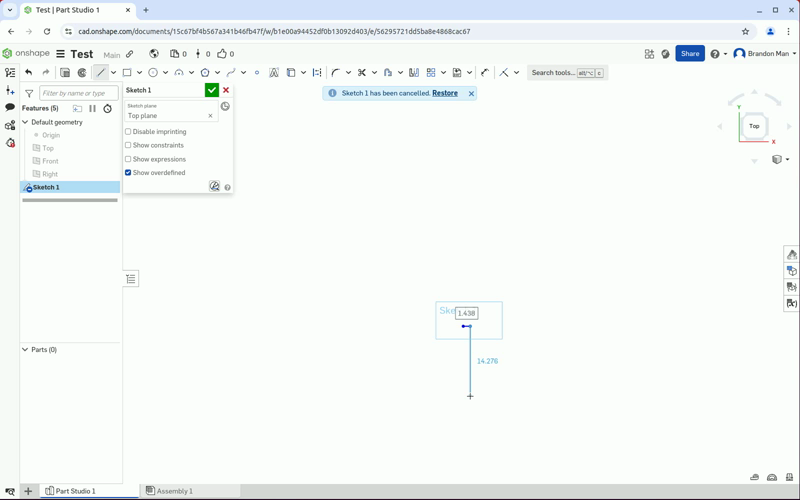
key_up(shift)
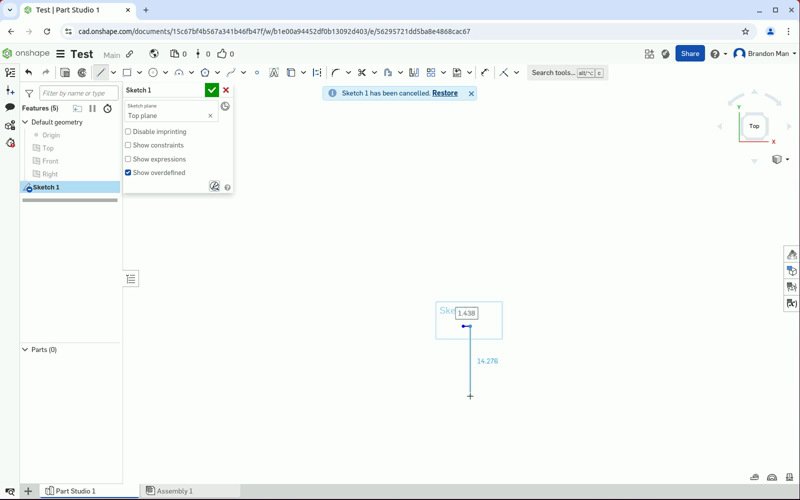
key_down(shift)
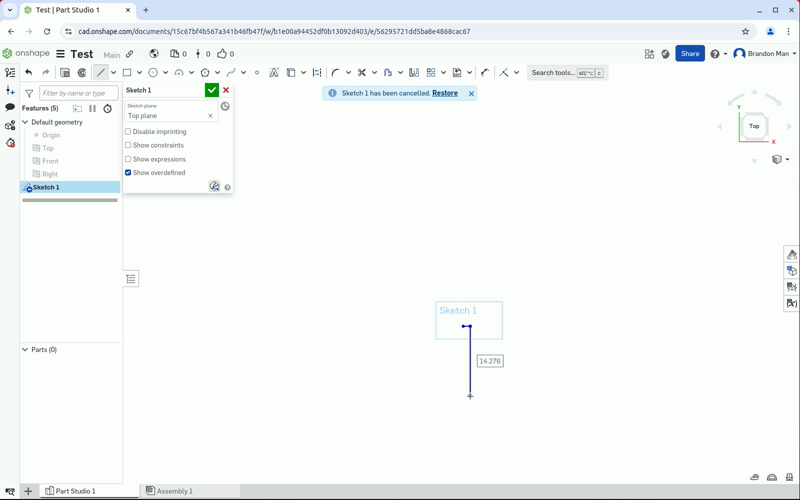
mouse_move(500, 395)
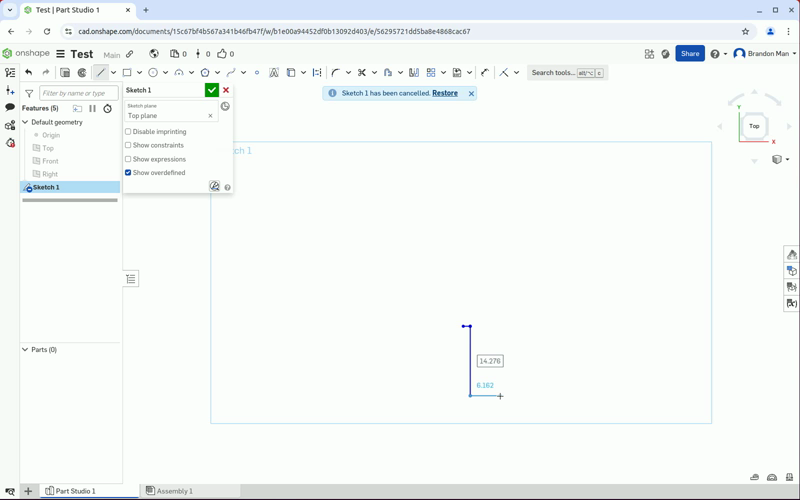
mouse_move(477, 395)
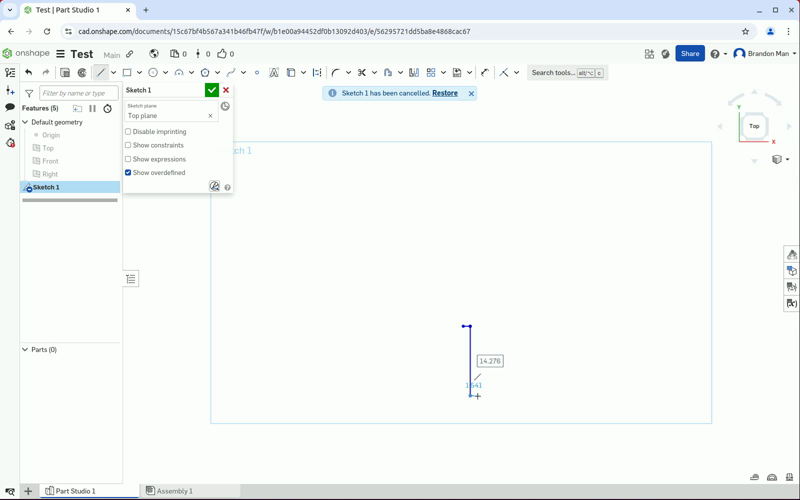
scroll(6)
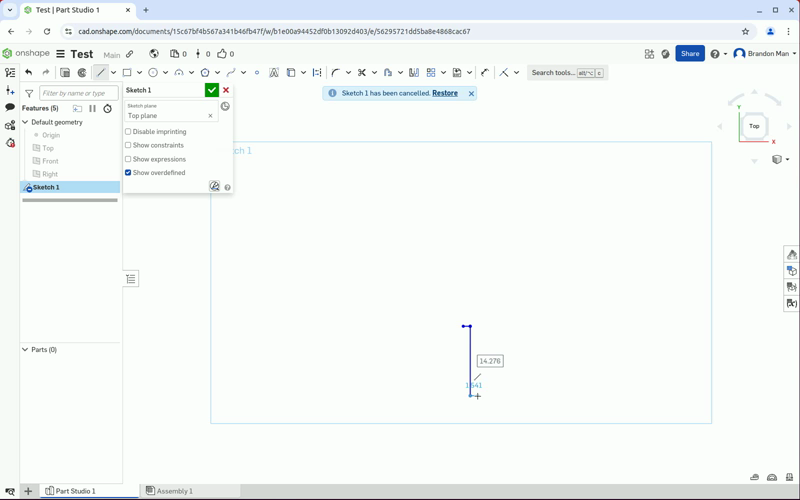
scroll(6)
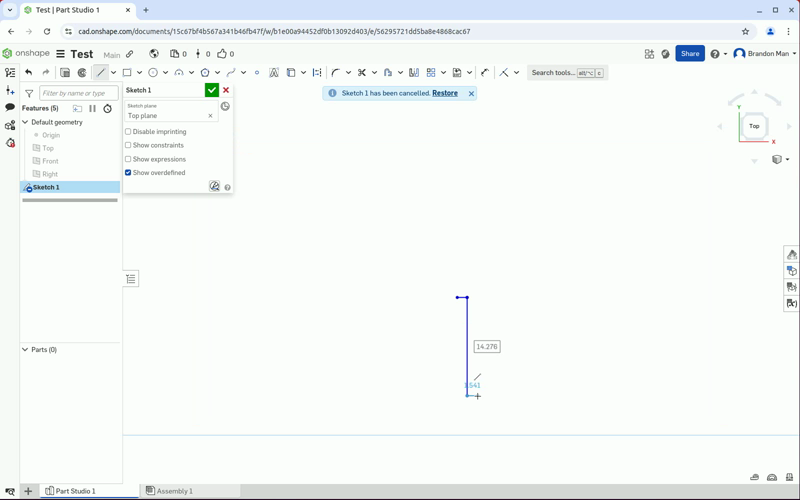
scroll(6)
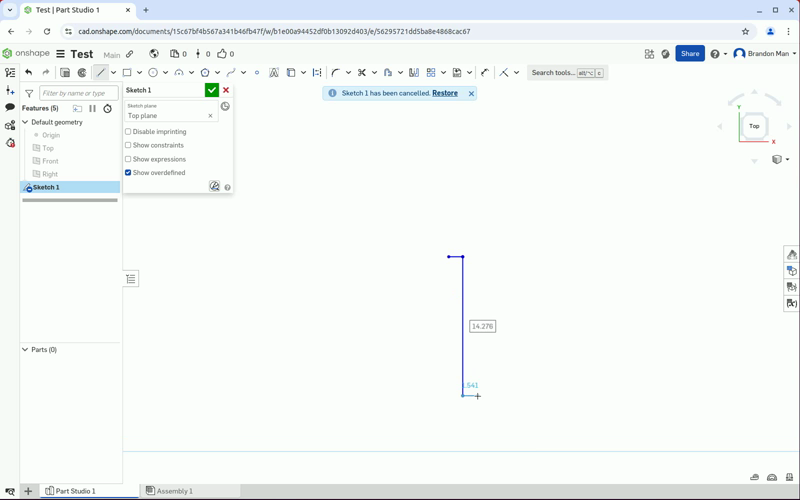
scroll(6)
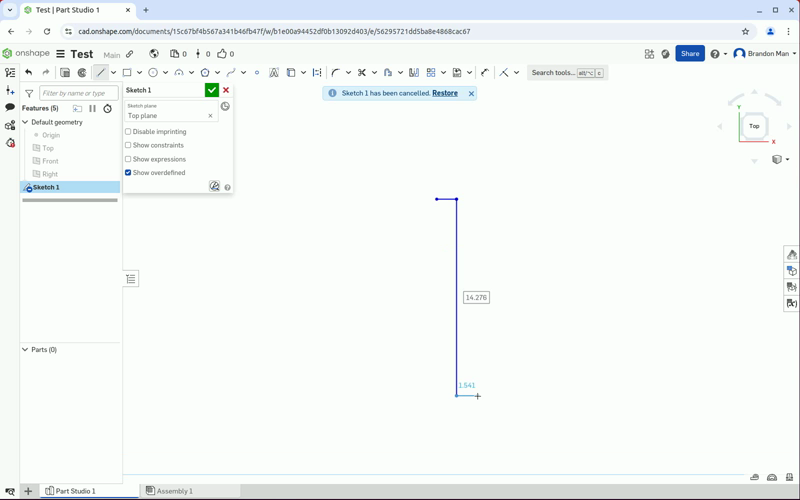
scroll(6)
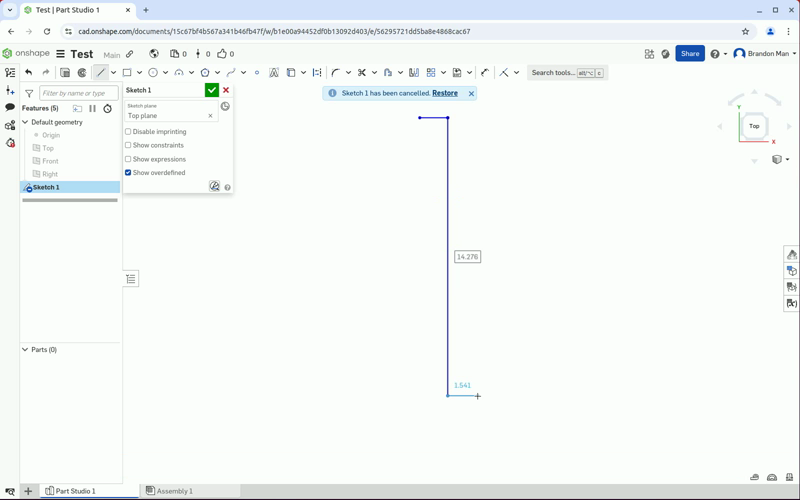
scroll(6)
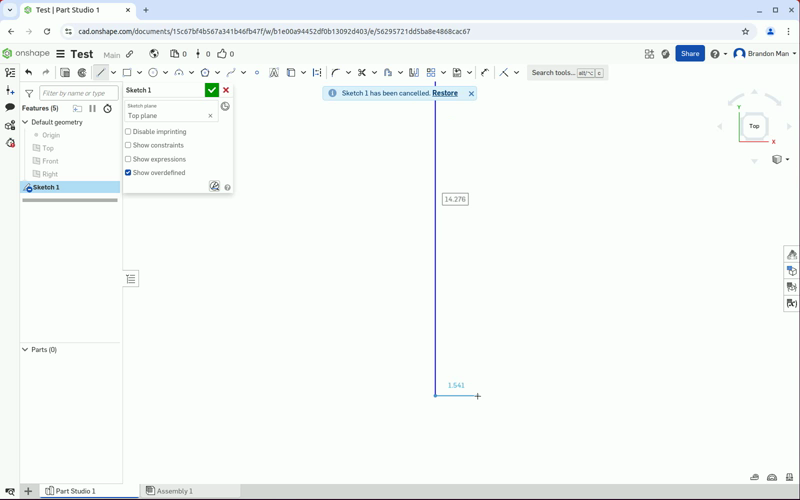
scroll(6)
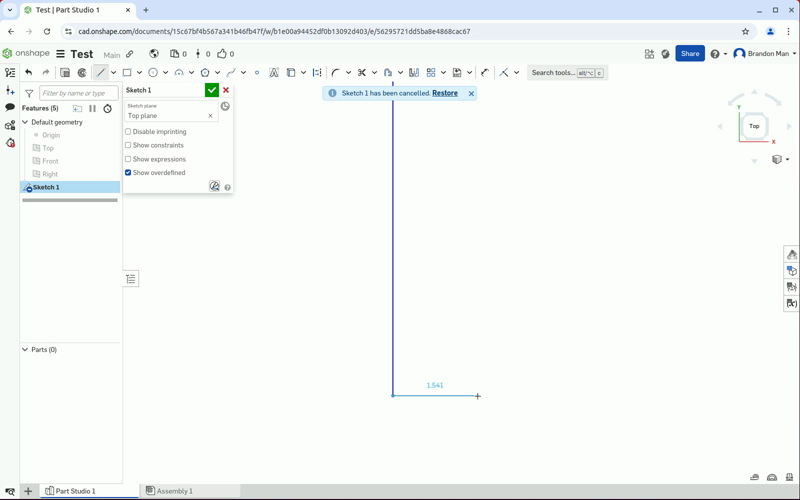
click(477, 395)
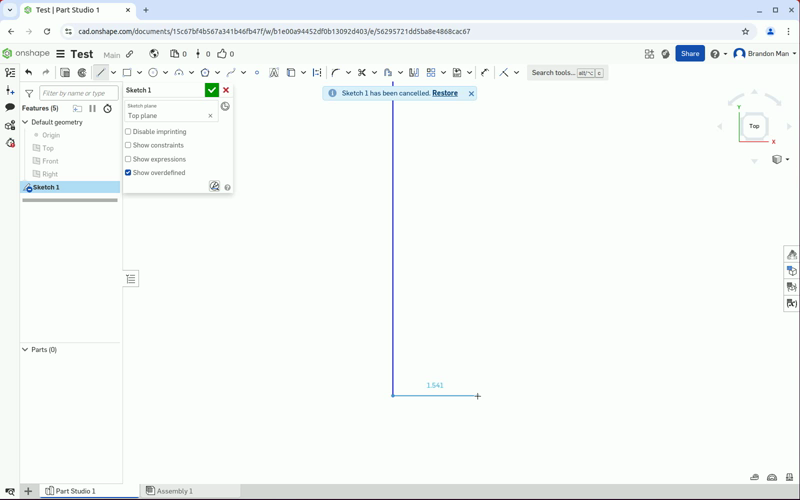
scroll(-6)
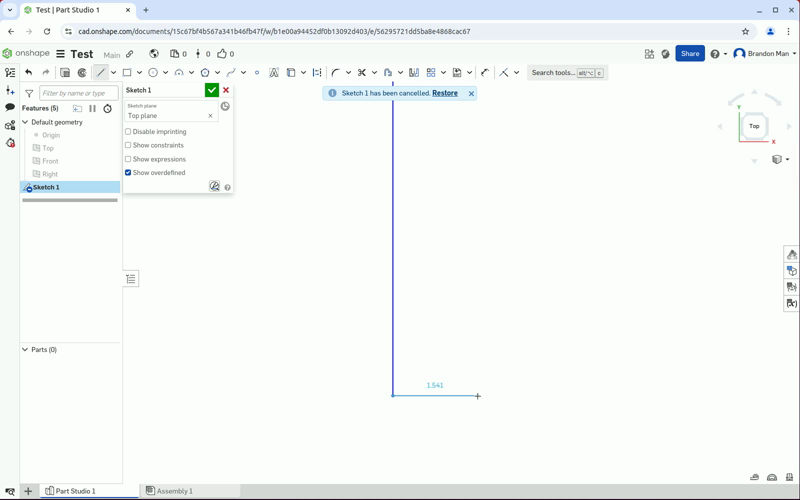
scroll(-6)
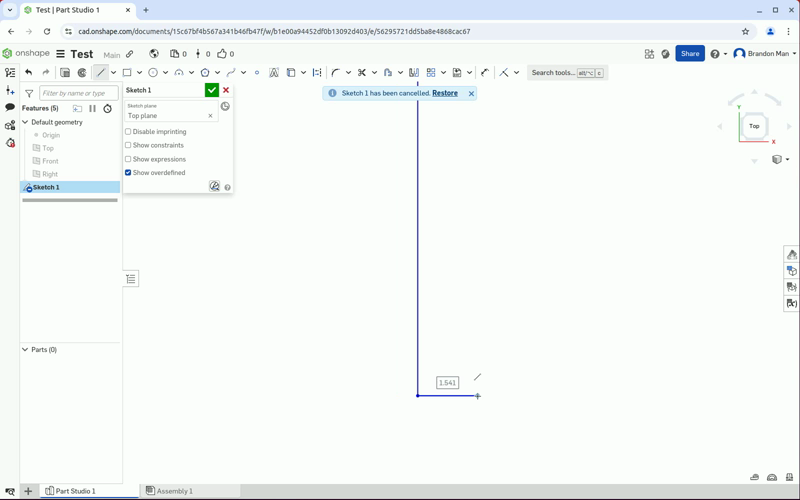
scroll(-6)
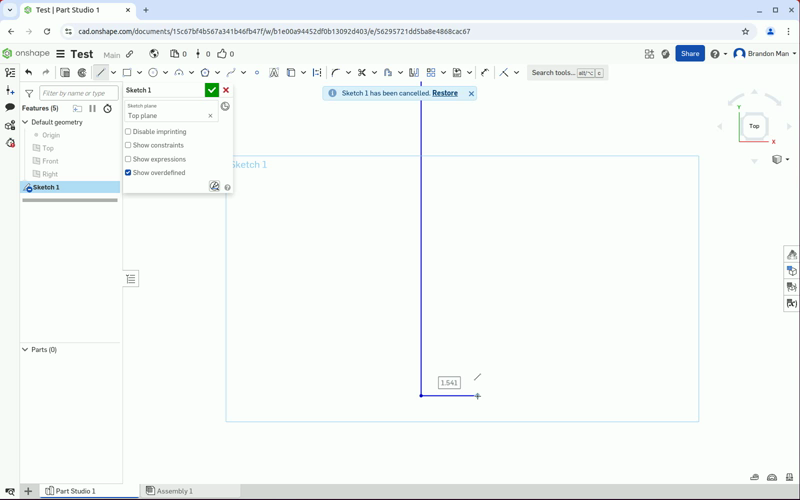
scroll(-6)
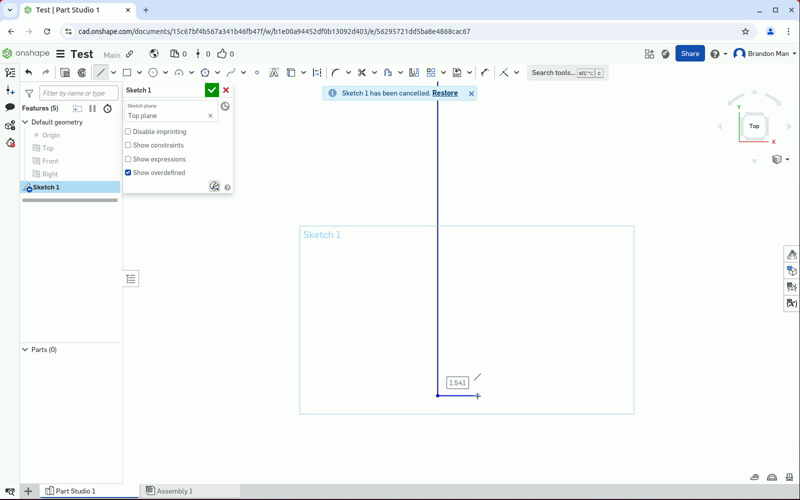
scroll(-6)
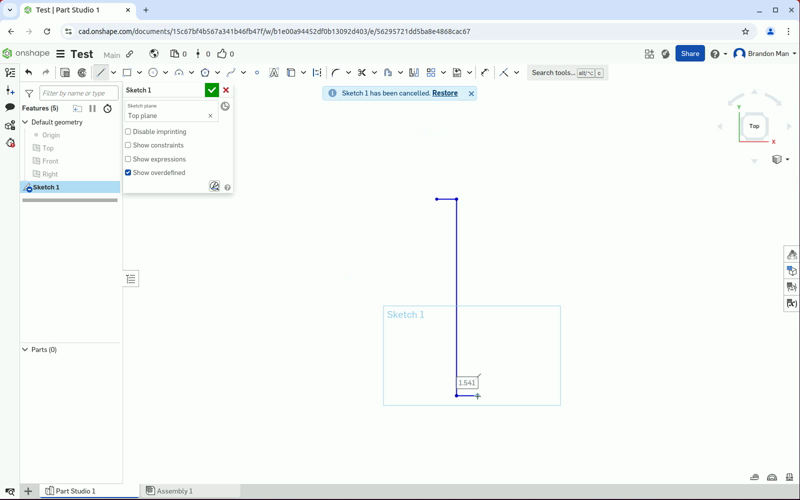
scroll(-6)
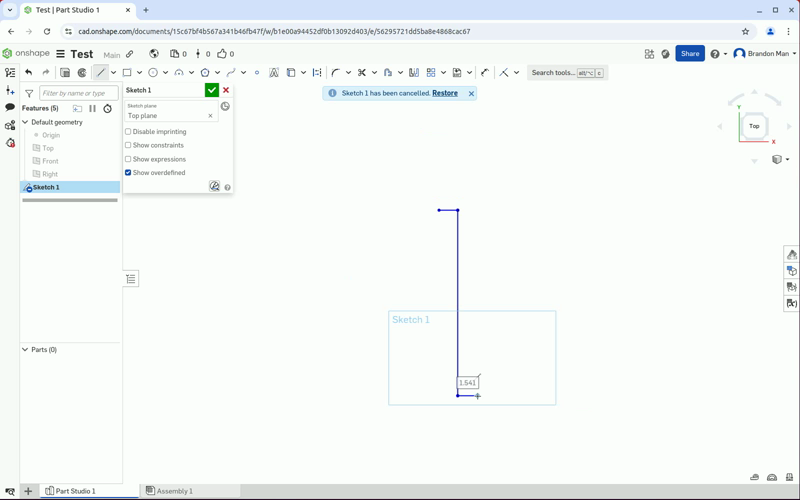
scroll(-6)
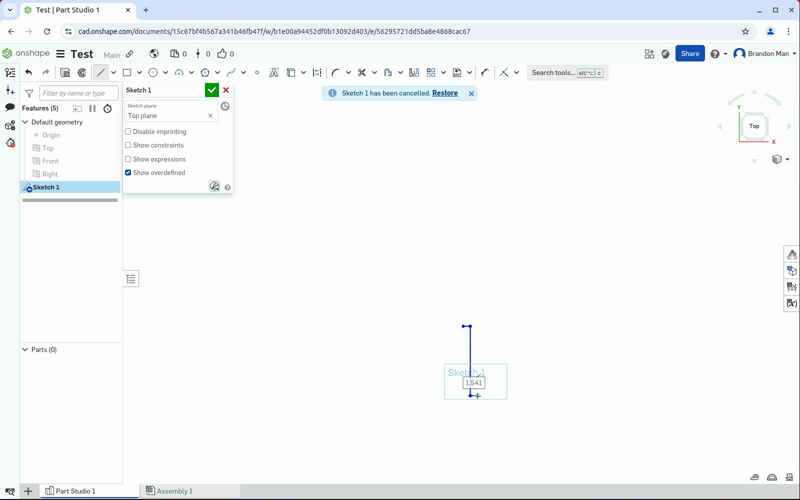
key_up(shift)
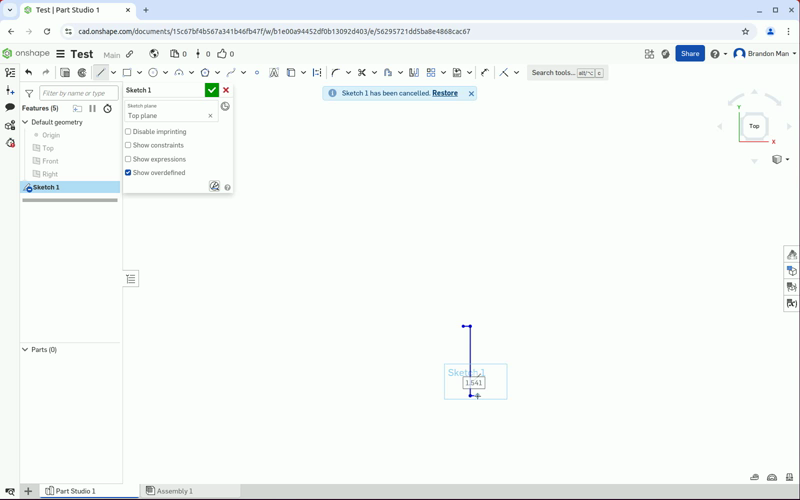
key_down(shift)
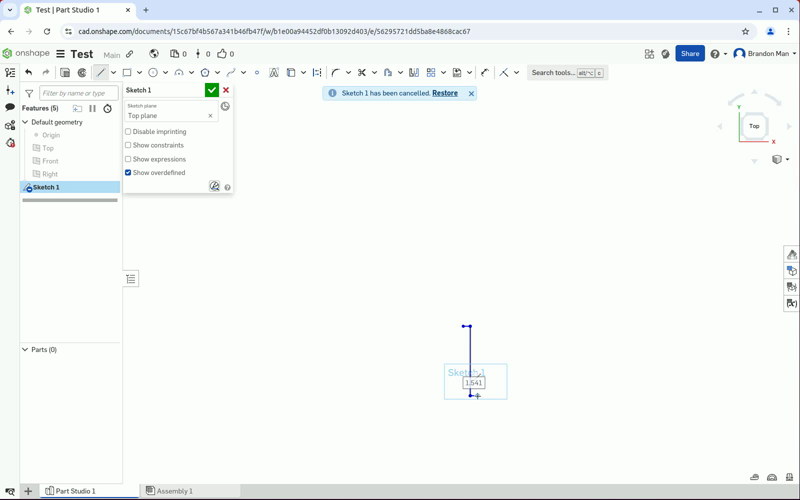
mouse_move(492, 283)
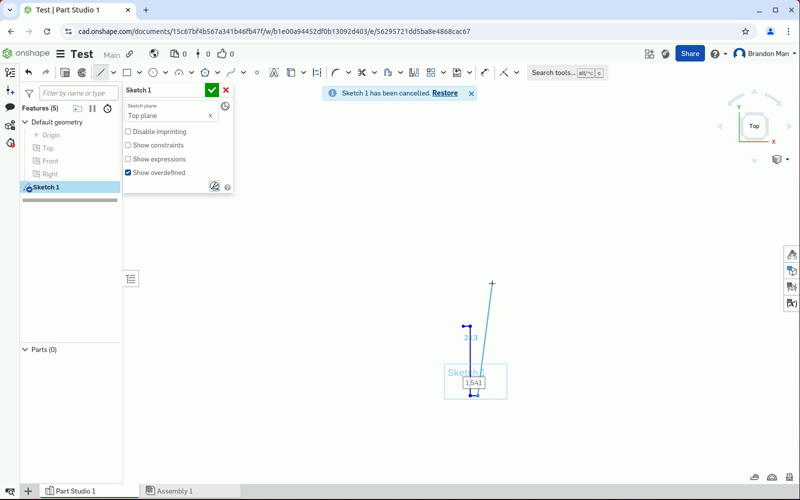
click(492, 283)
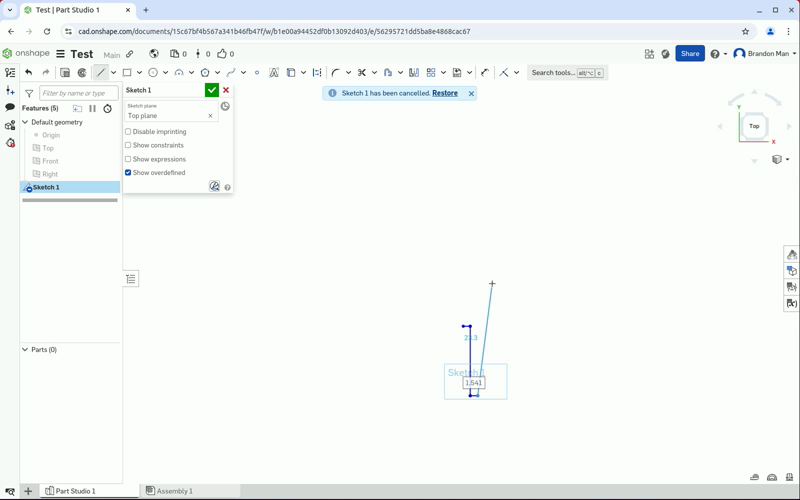
key_up(shift)
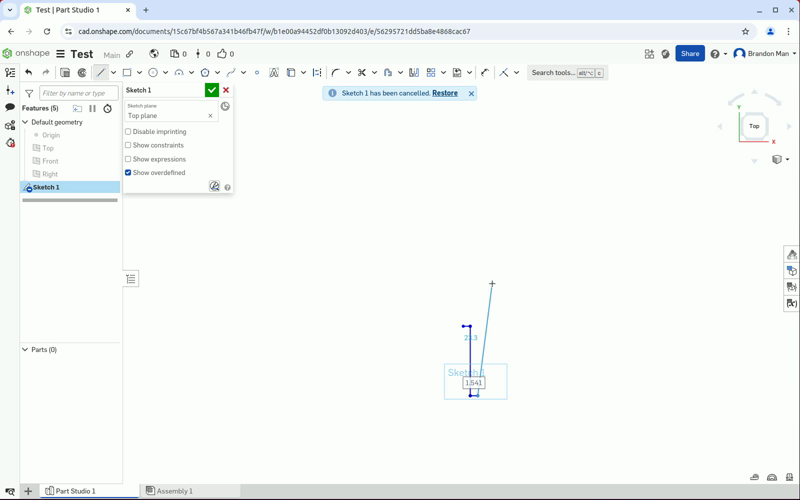
key_down(shift)
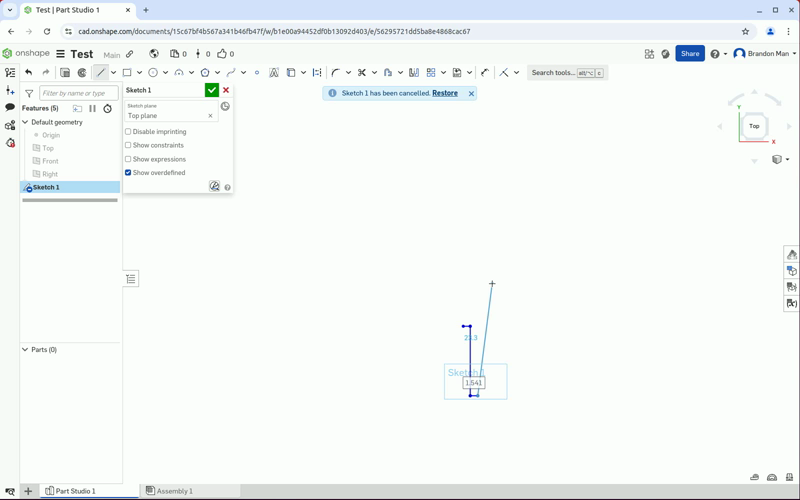
mouse_move(522, 283)
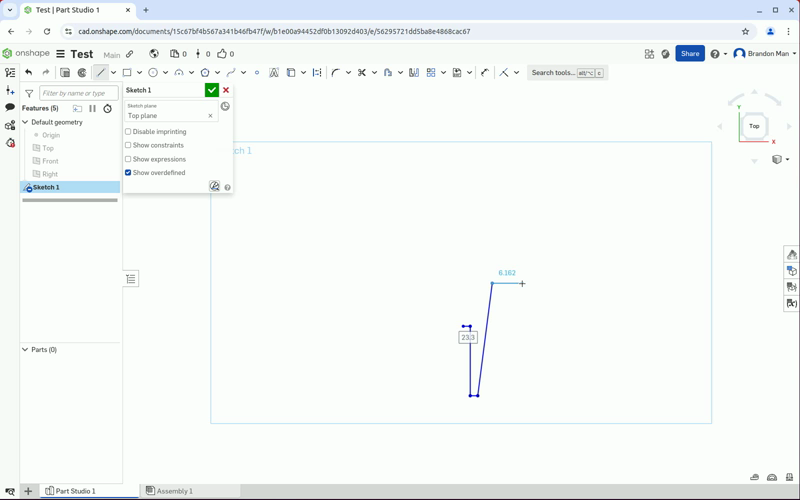
mouse_move(508, 227)
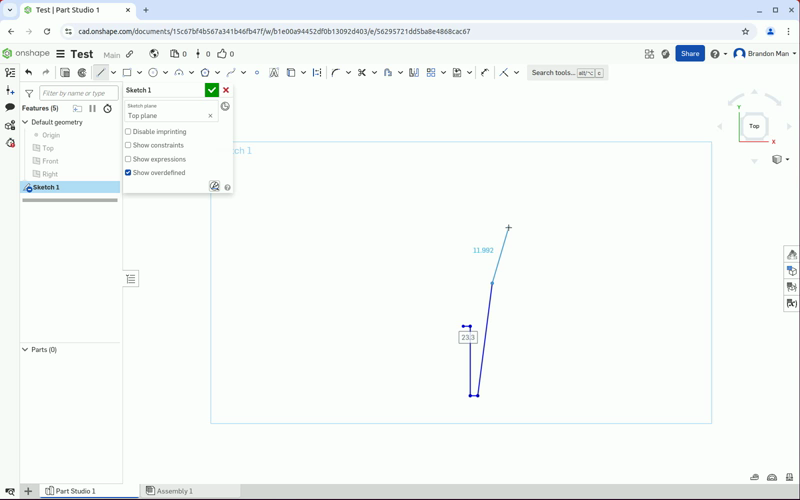
click(508, 227)
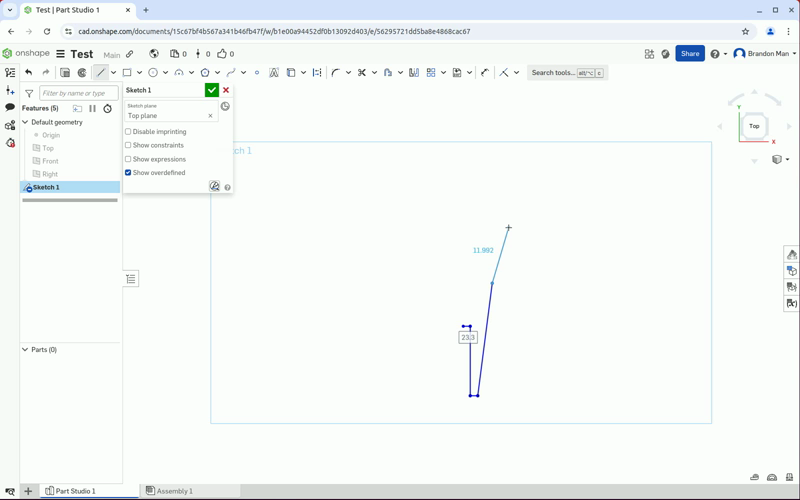
key_up(shift)
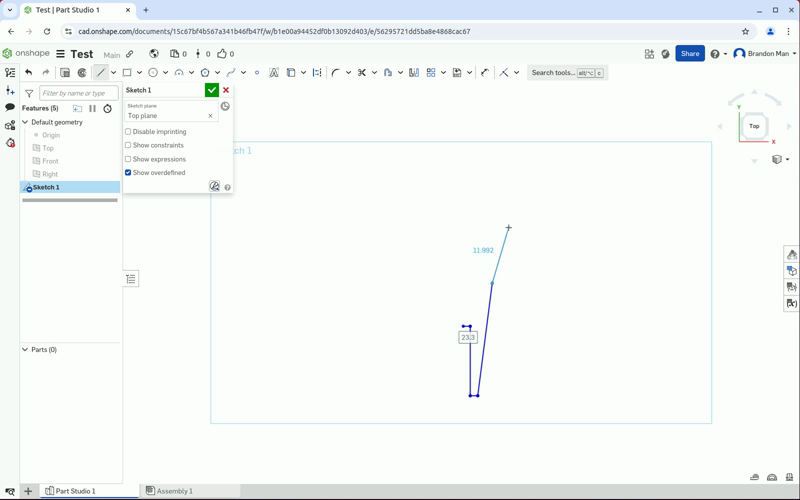
key(esc)
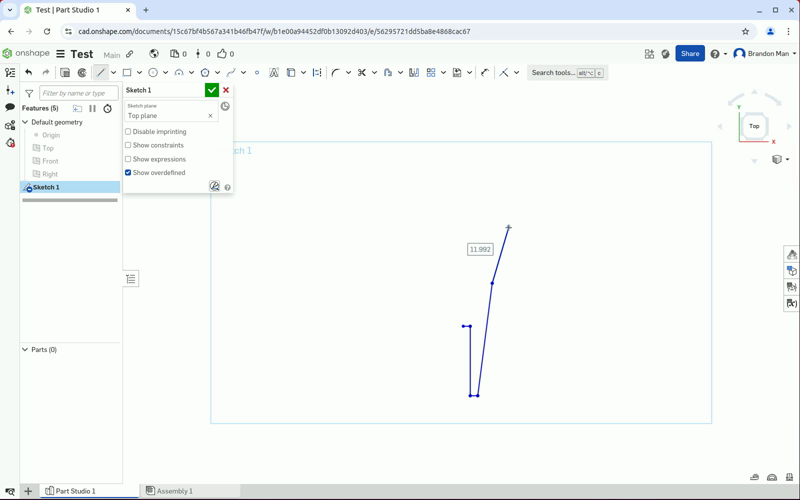
key(a)
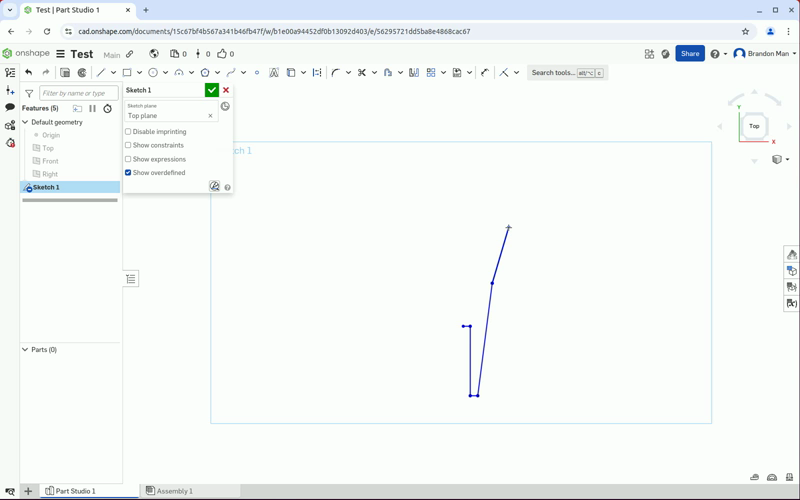
mouse_move(508, 227)
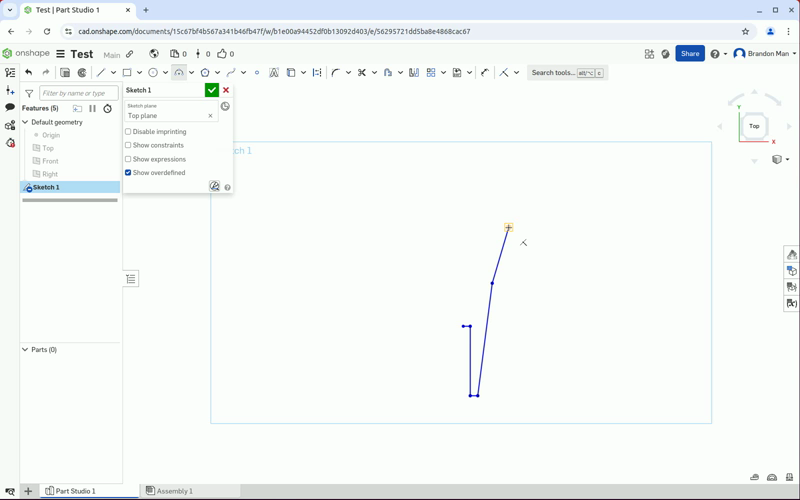
click(508, 227)
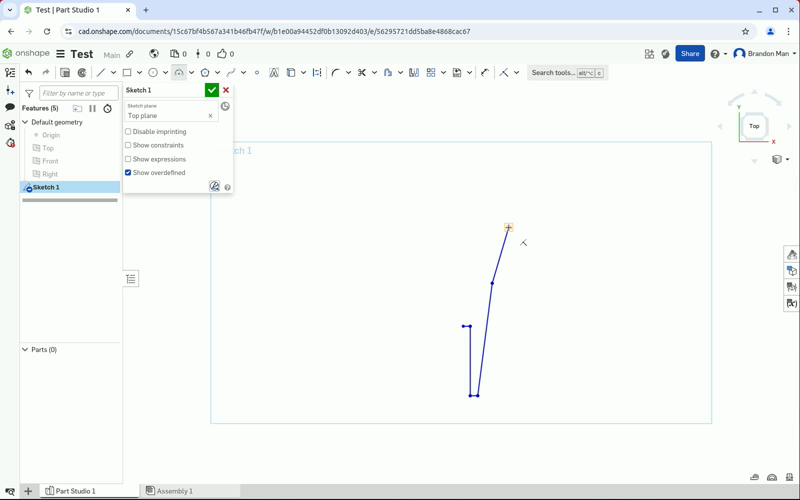
key_down(shift)
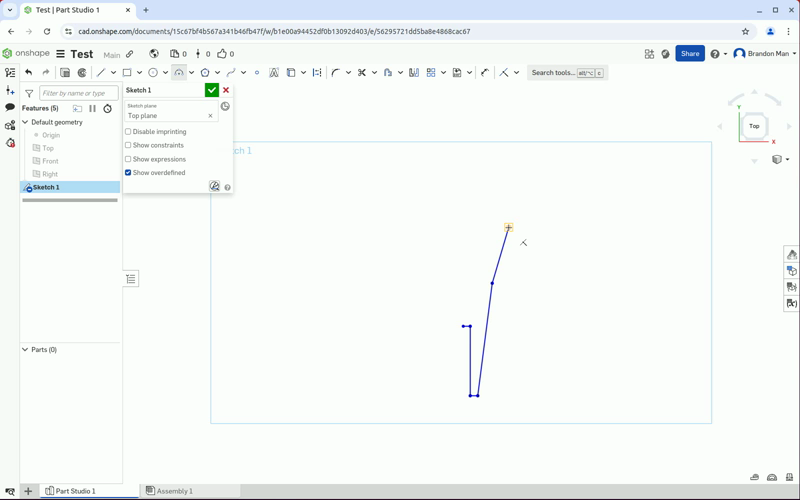
mouse_move(481, 221)
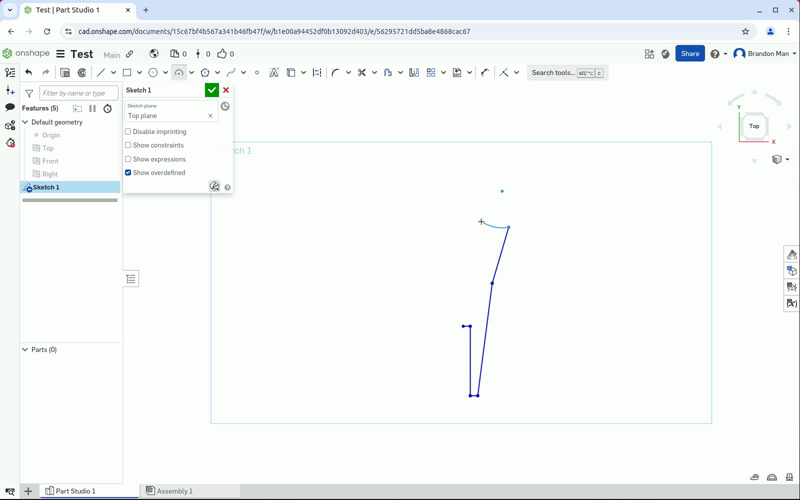
click(481, 221)
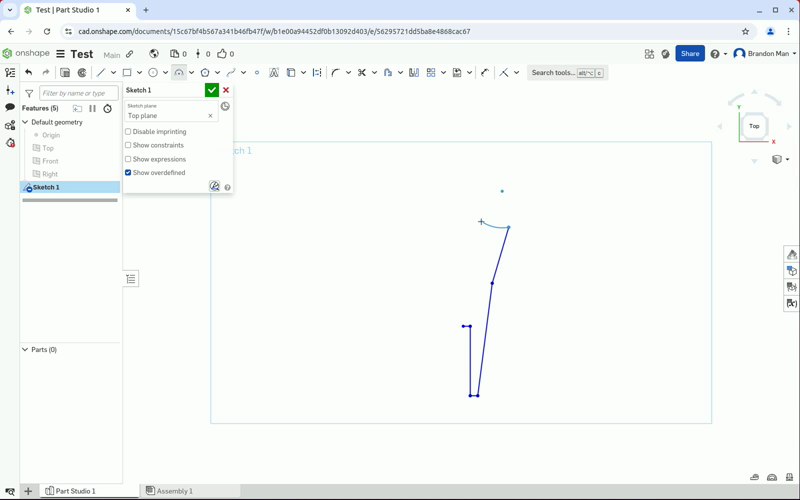
mouse_move(497, 212)
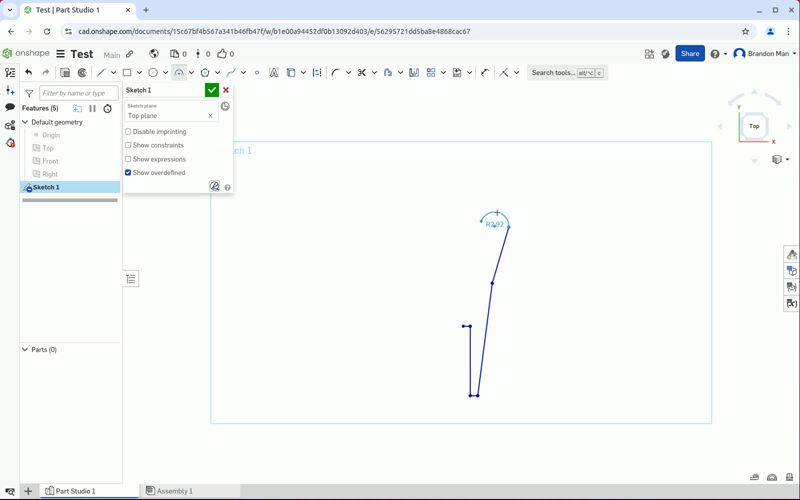
click(497, 212)
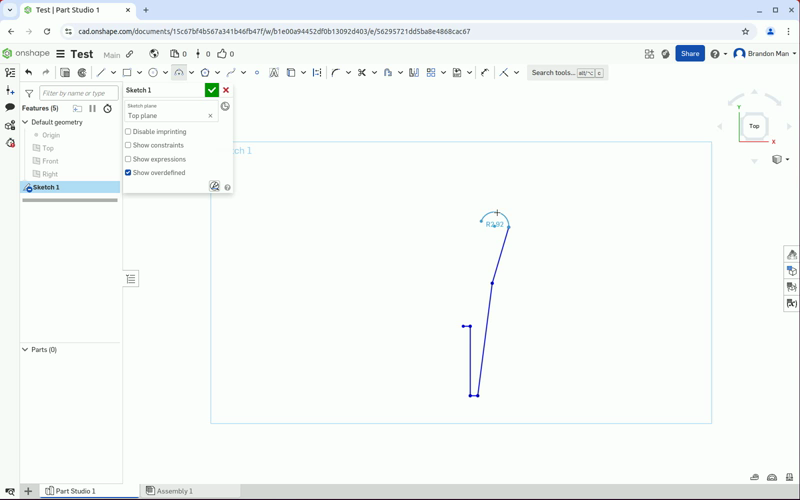
key_up(shift)
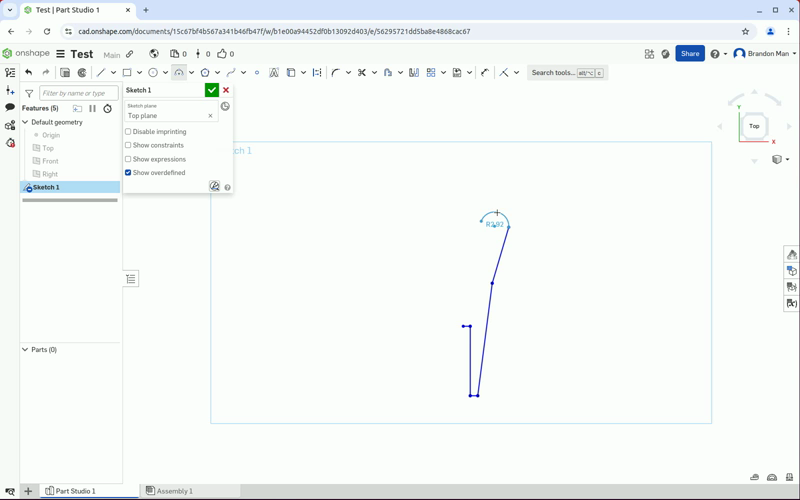
key(esc)
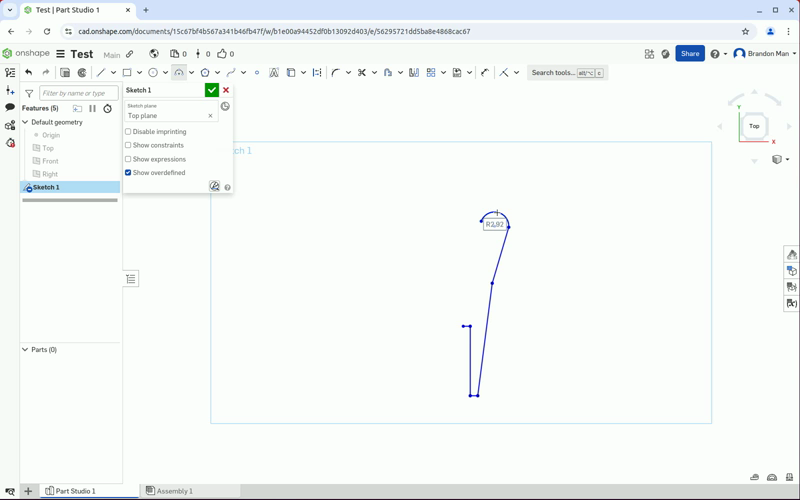
key(l)
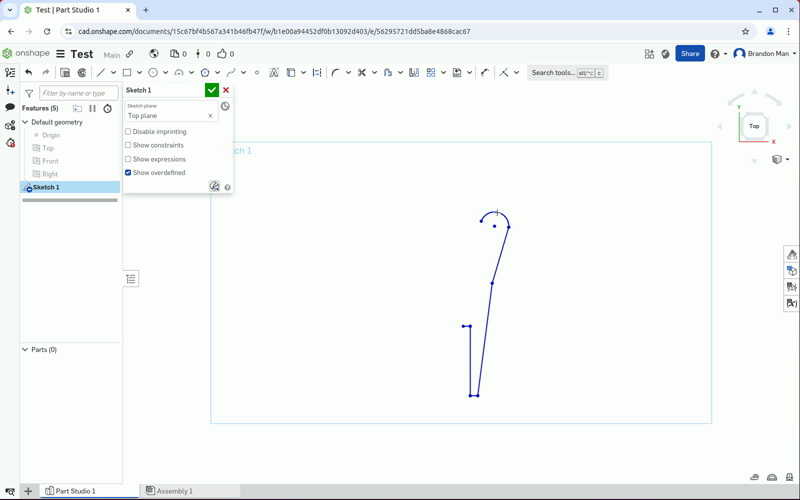
mouse_move(481, 221)
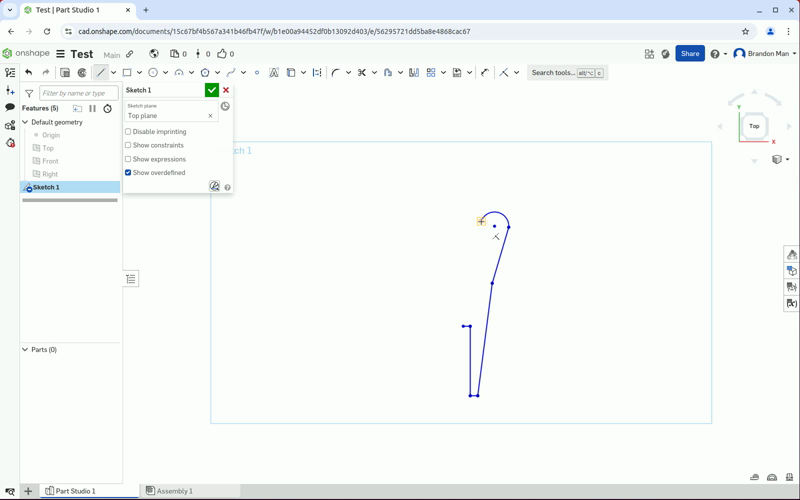
click(481, 221)
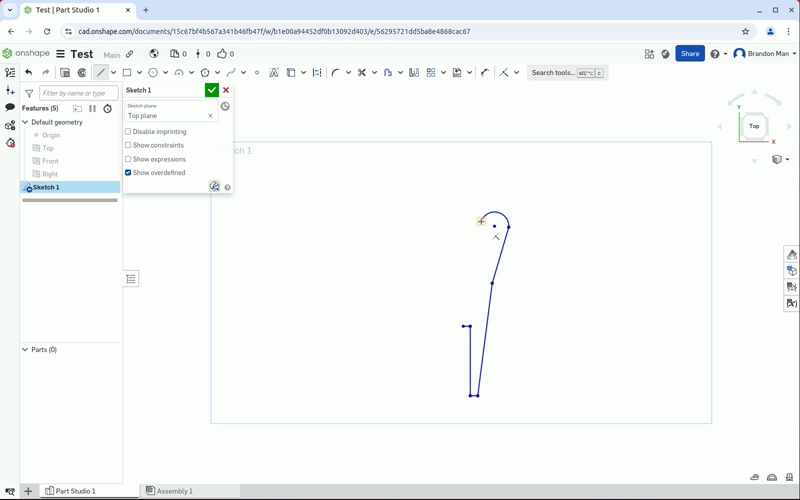
key_down(shift)
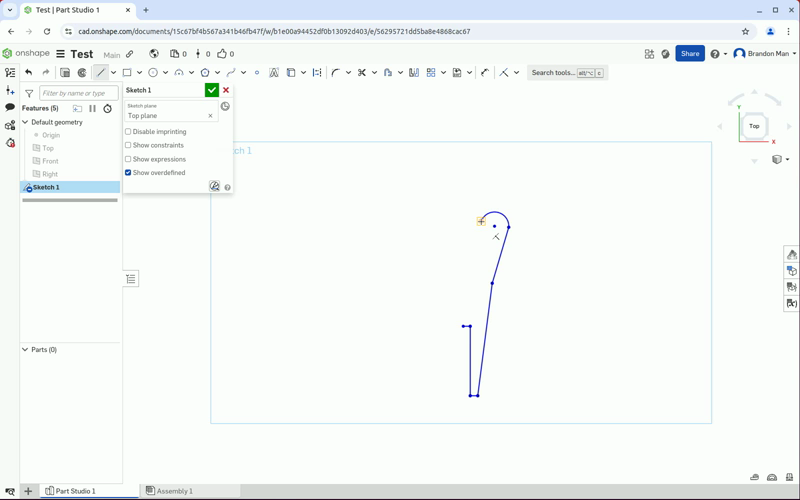
mouse_move(463, 283)
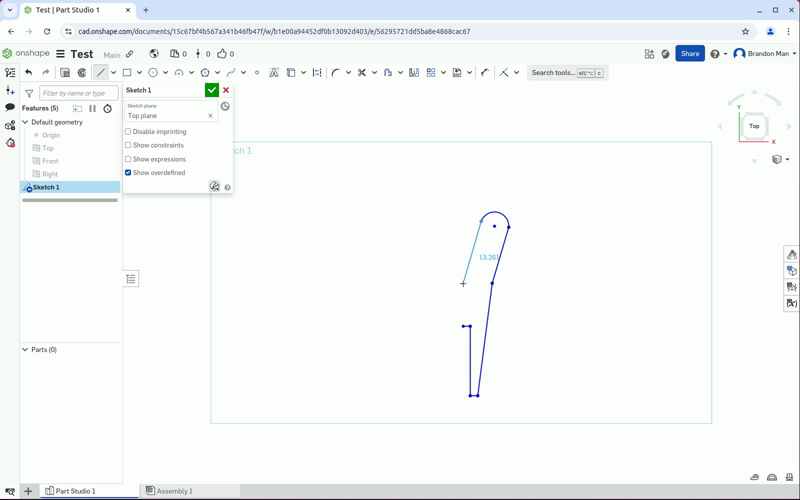
click(463, 283)
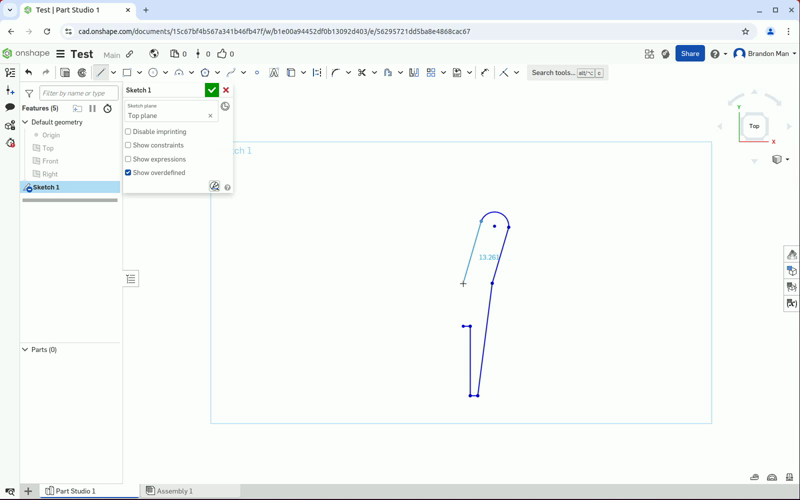
key_up(shift)
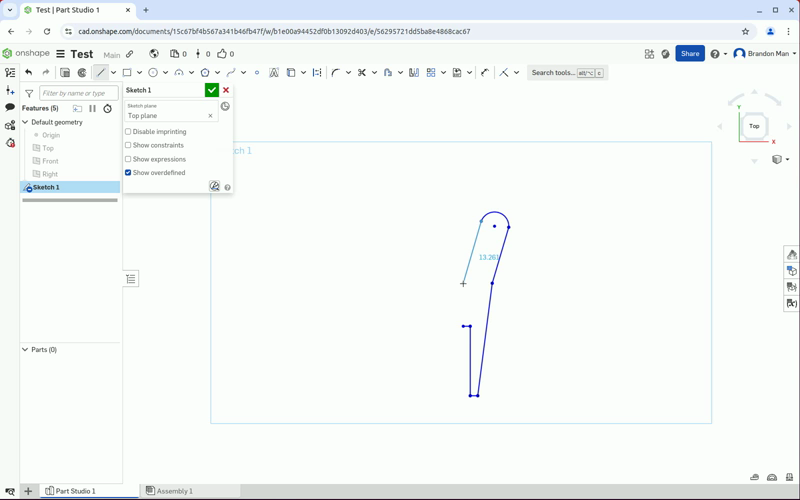
mouse_move(493, 283)
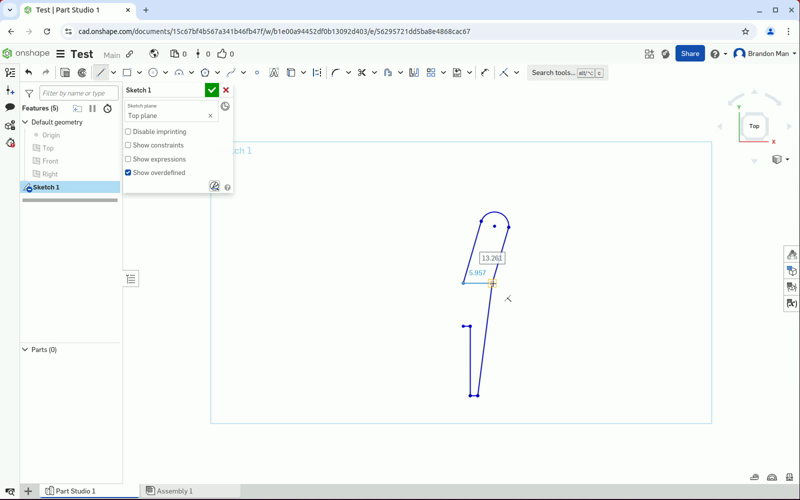
key_down(shift)
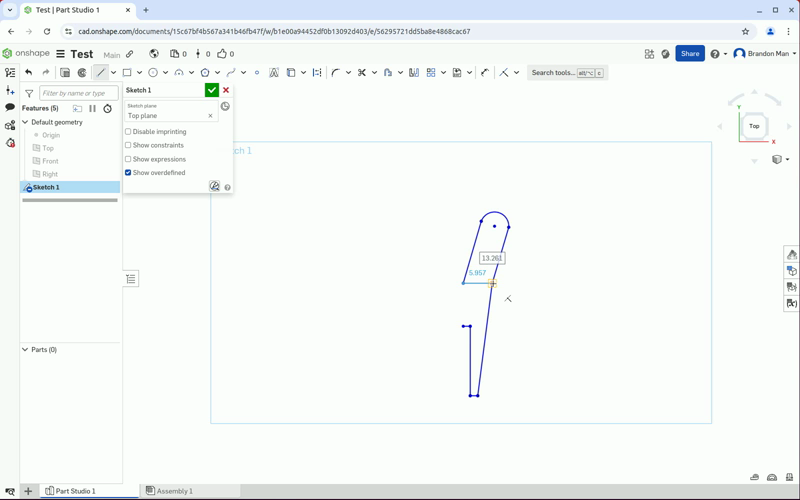
mouse_move(463, 326)
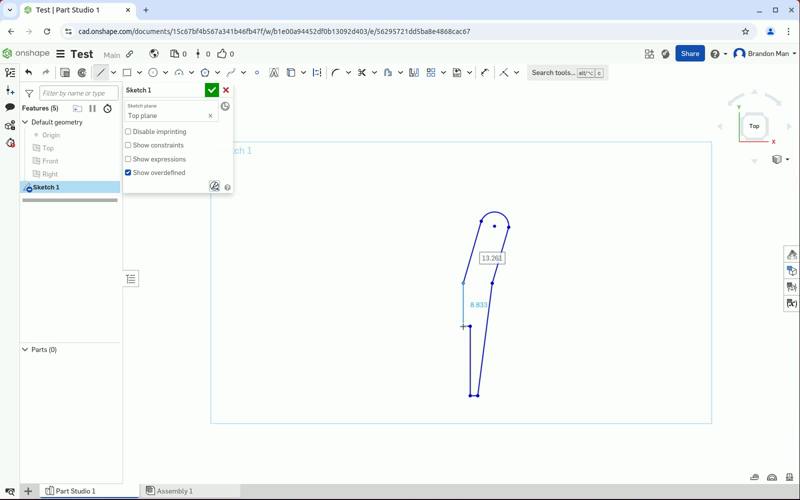
key_up(shift)
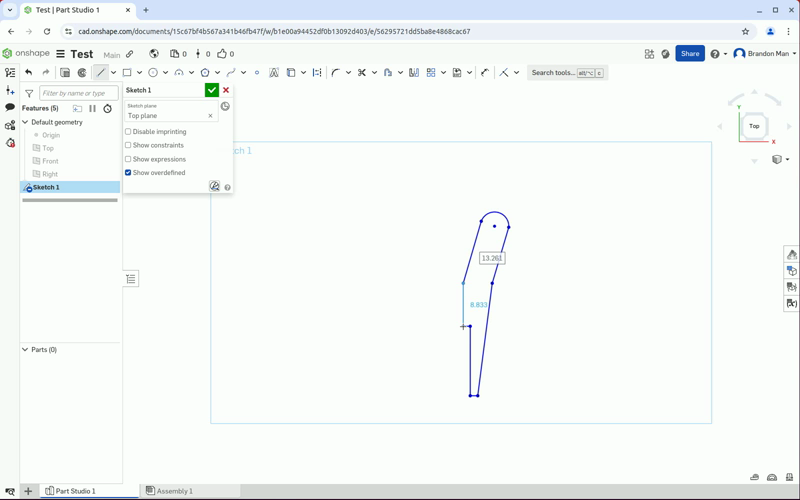
click(463, 326)
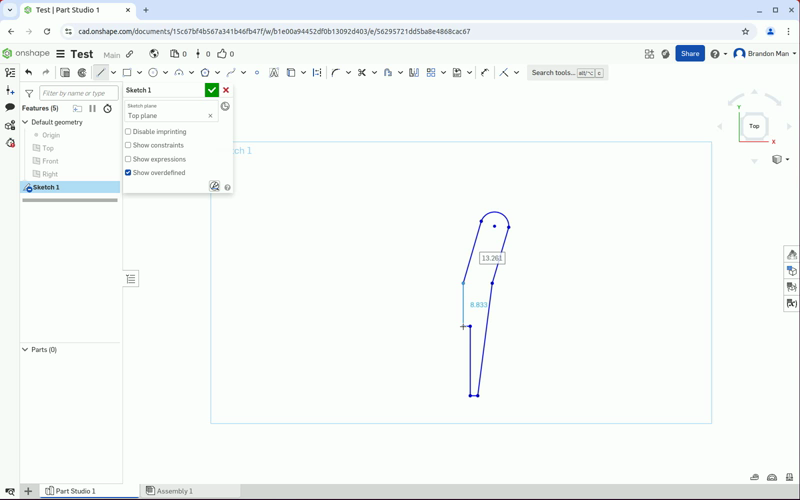
key(esc)
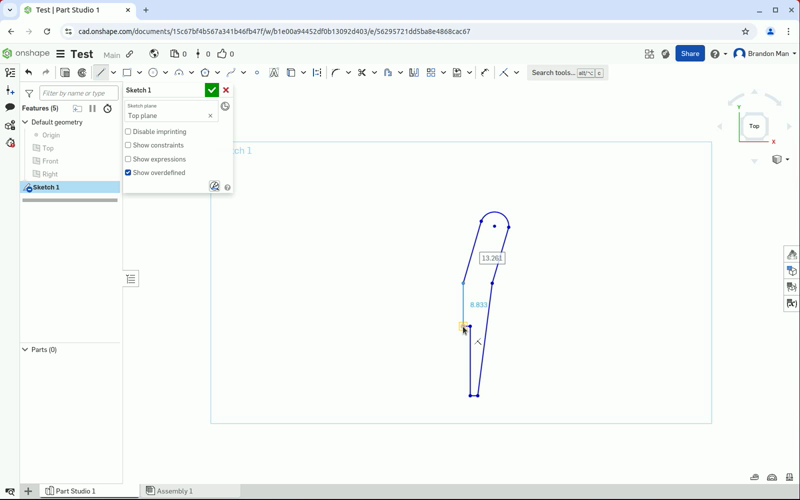
key(c)
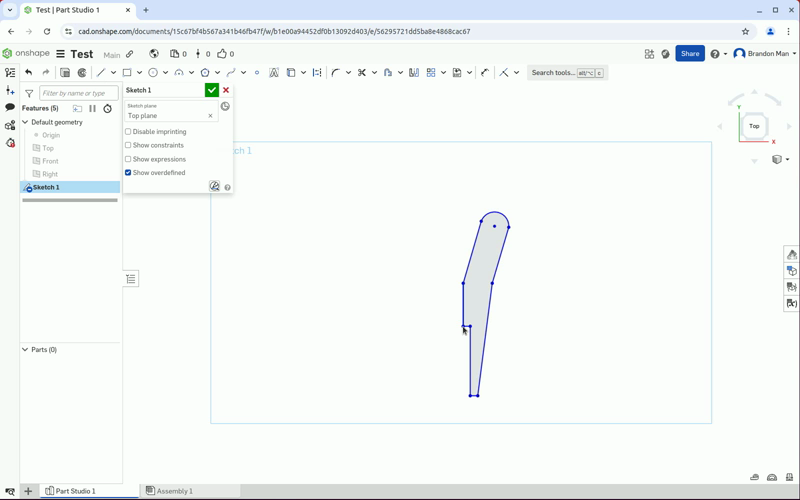
key_down(shift)
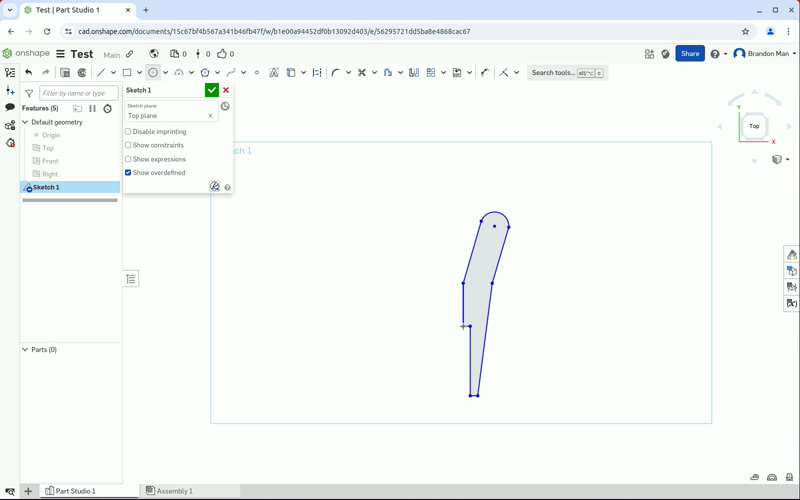
mouse_move(477, 283)
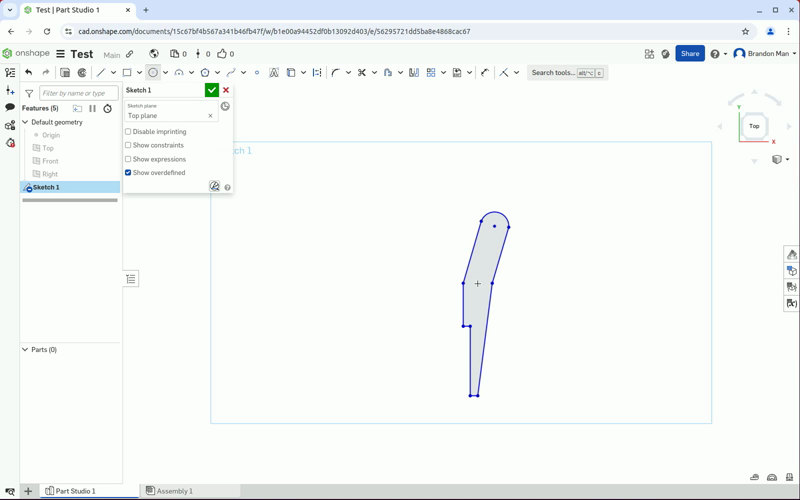
click(477, 283)
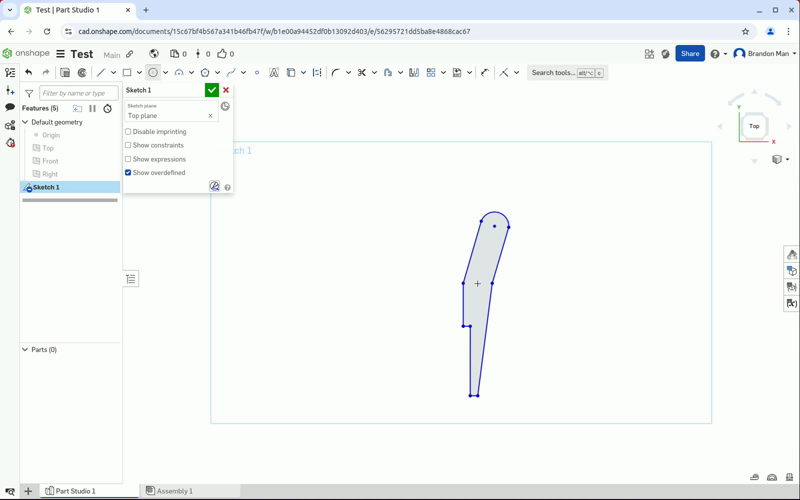
key_up(shift)
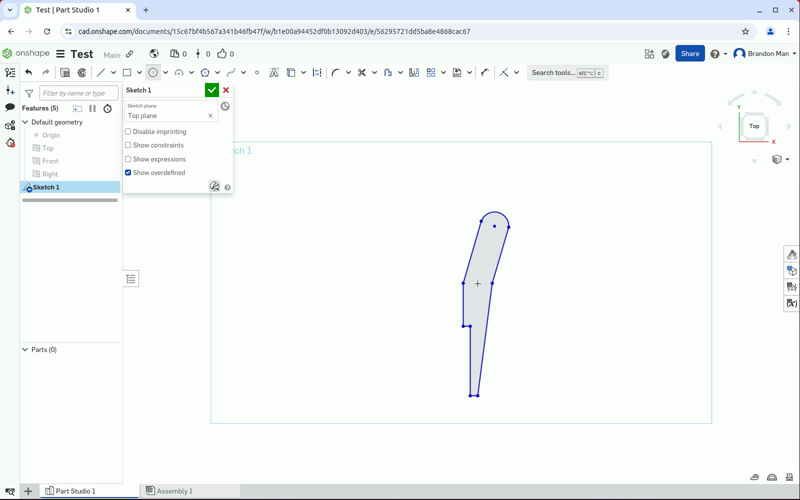
mouse_move(484, 283)
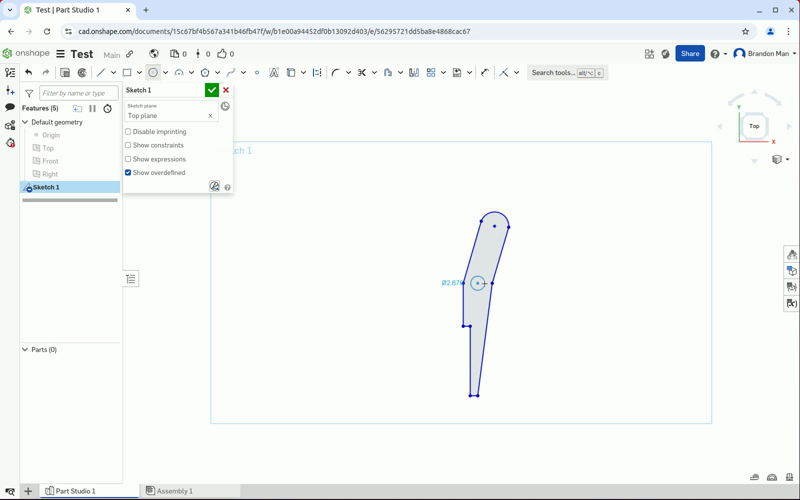
click(484, 283)
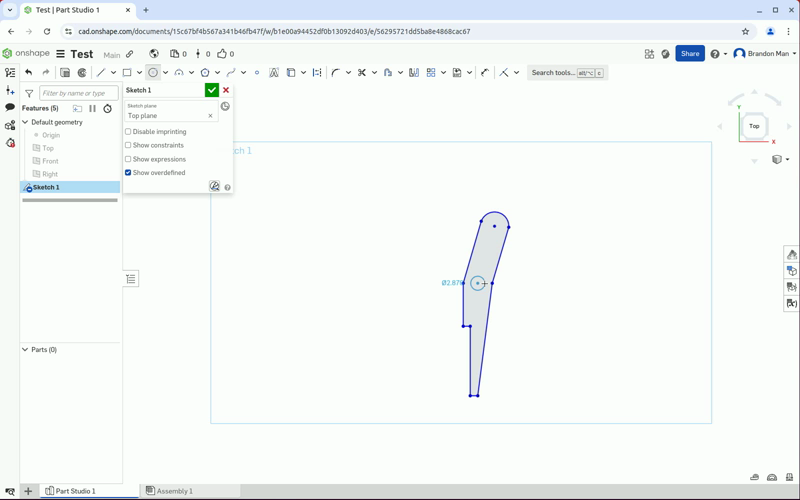
key(esc)
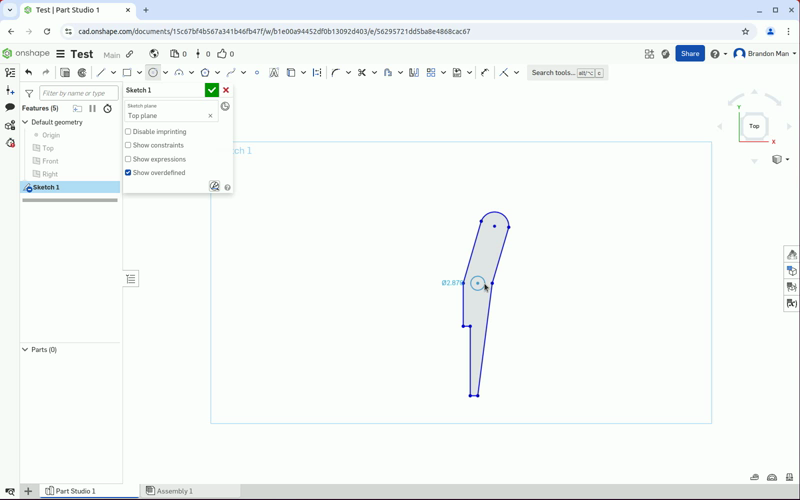
key(c)
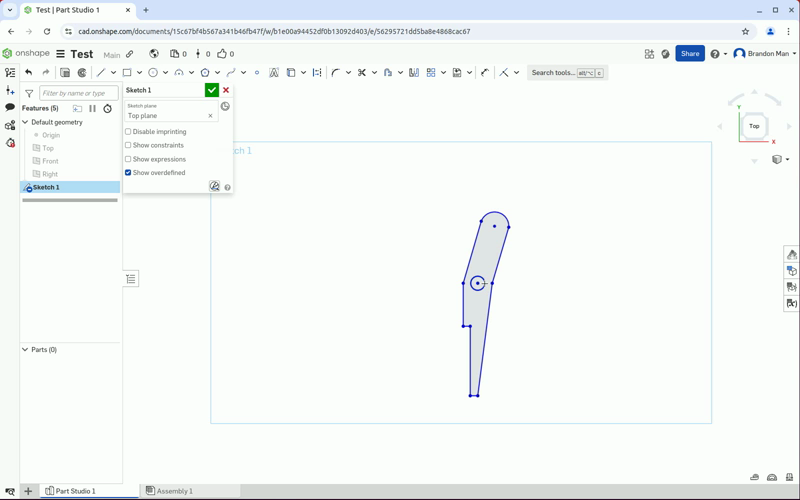
key_down(shift)
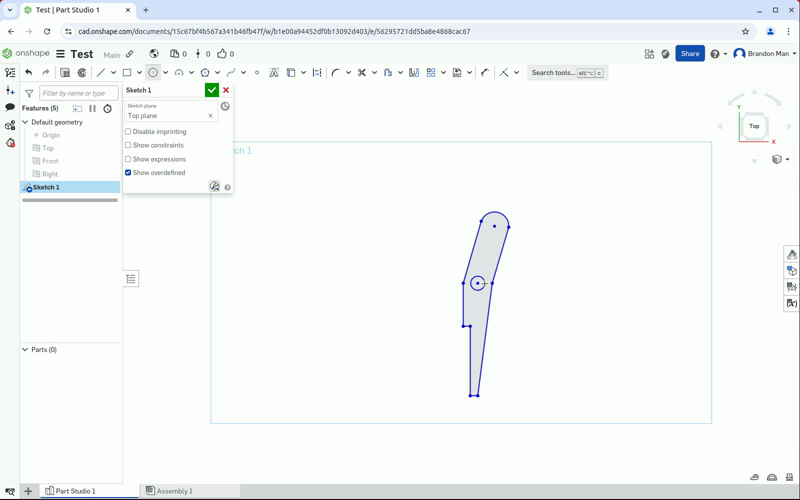
mouse_move(494, 227)
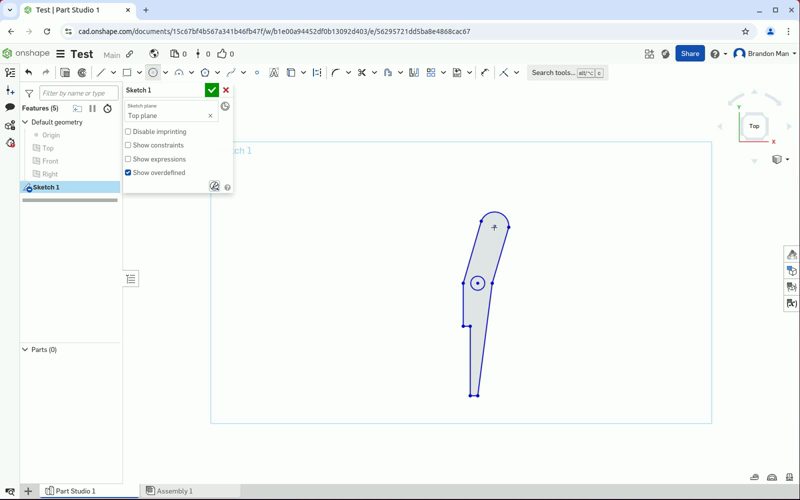
scroll(6)
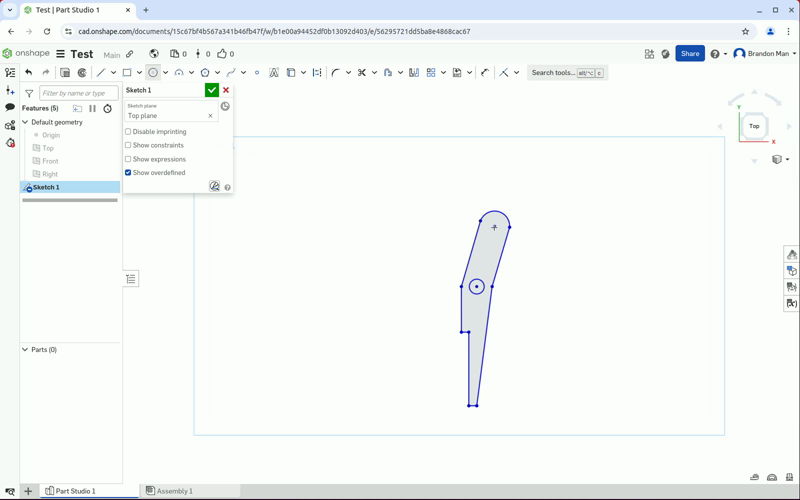
scroll(6)
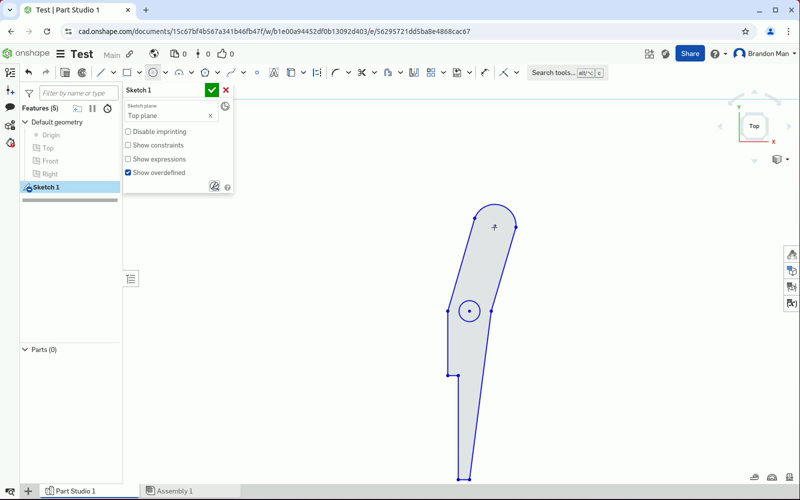
scroll(6)
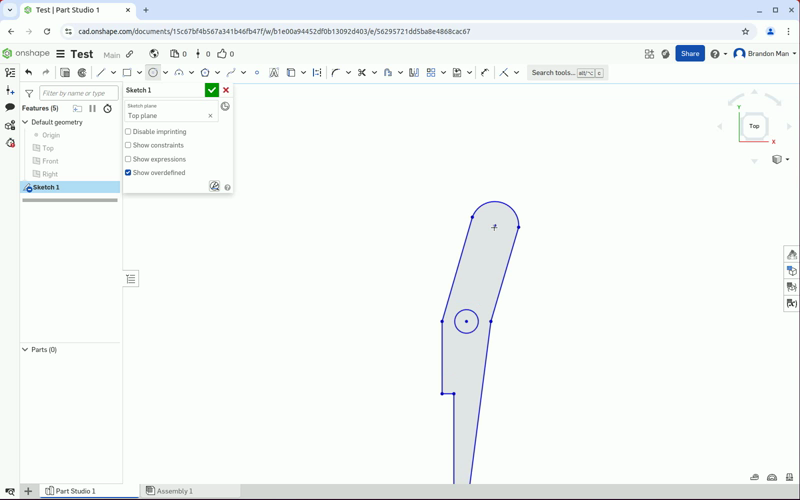
scroll(6)
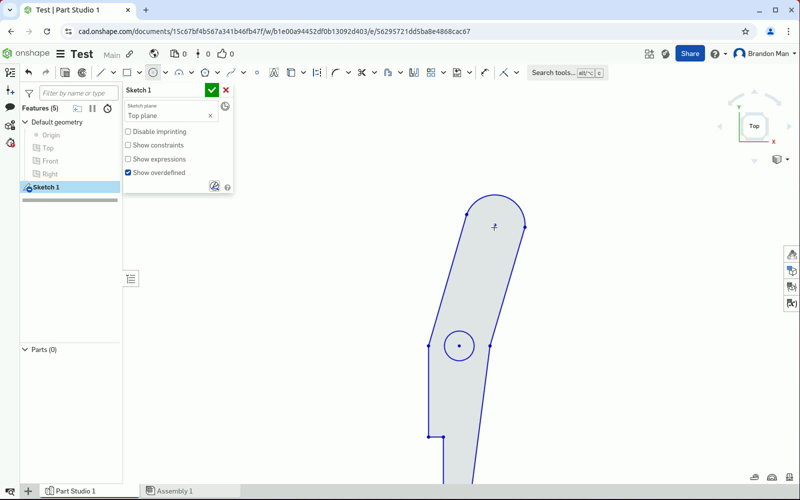
scroll(6)
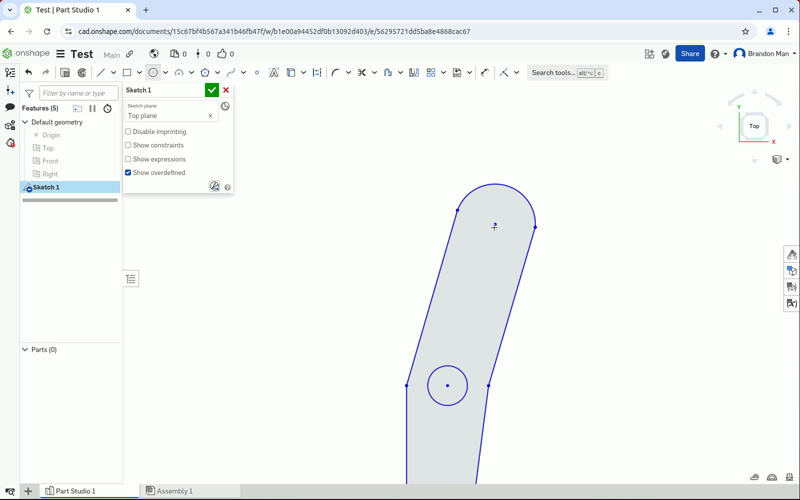
scroll(6)
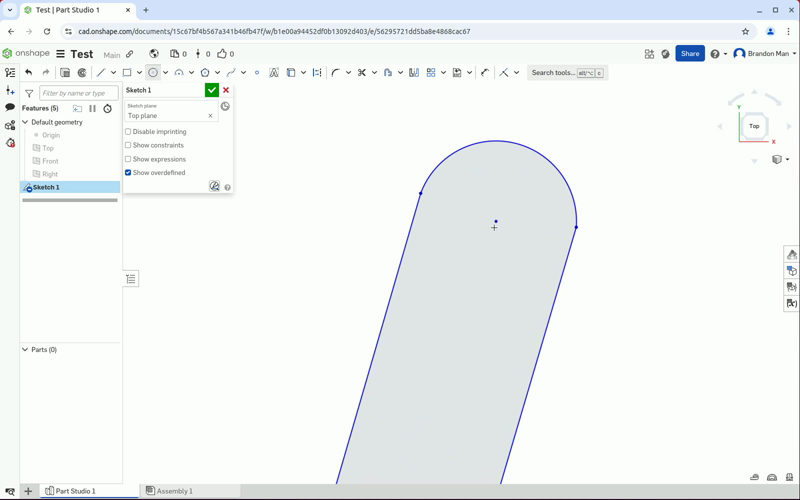
scroll(6)
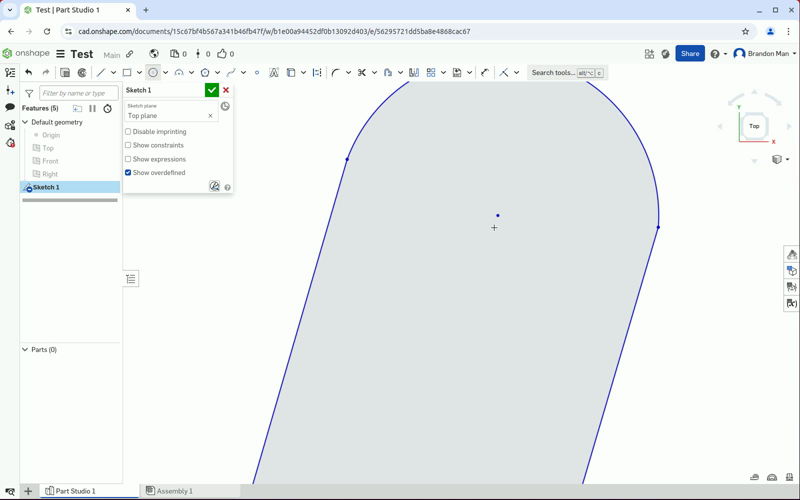
click(494, 227)
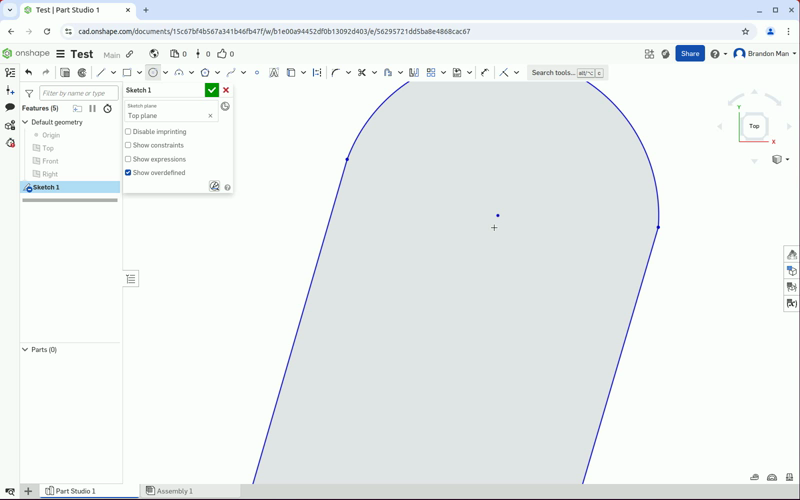
scroll(-6)
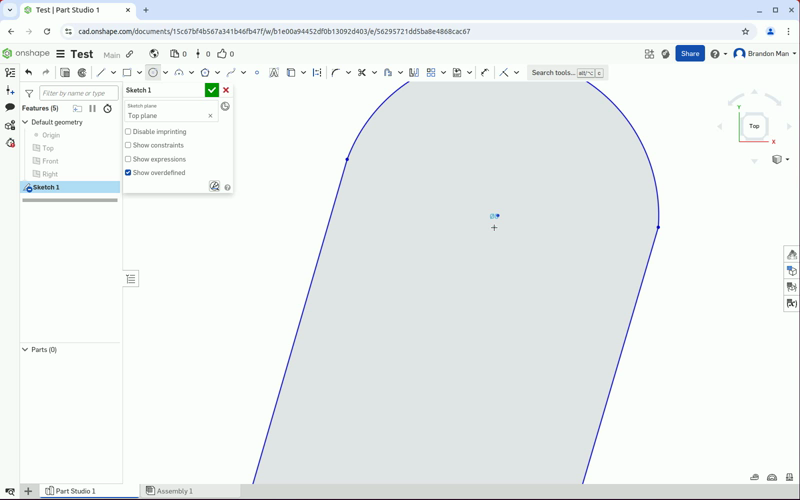
scroll(-6)
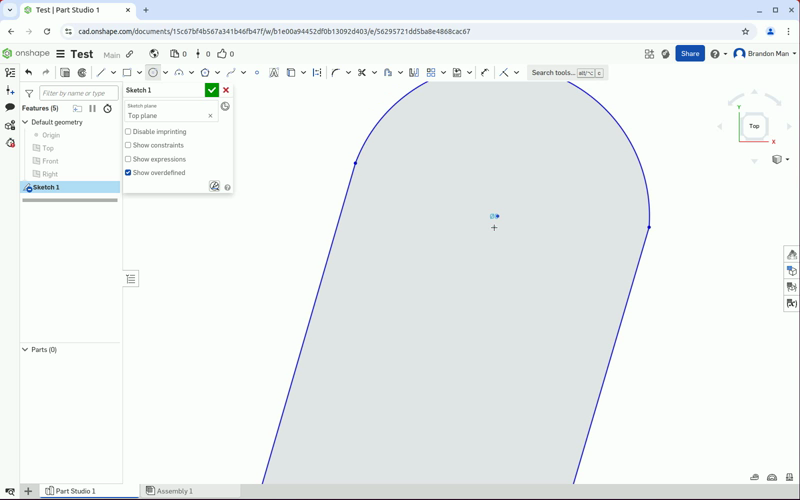
scroll(-6)
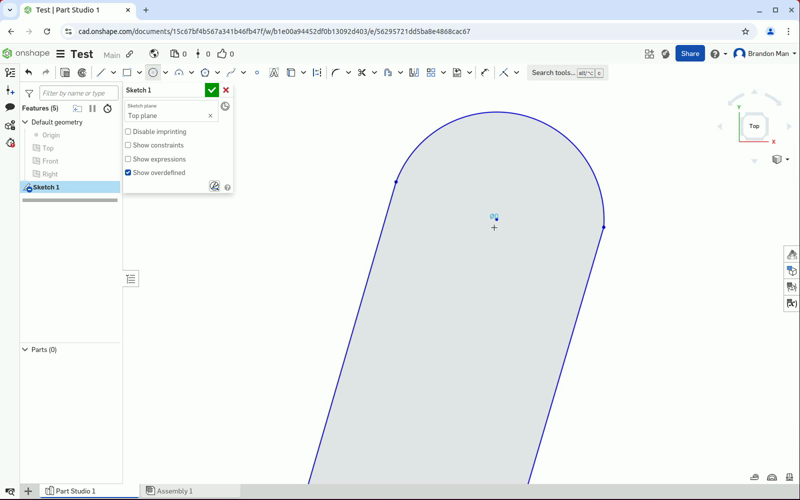
scroll(-6)
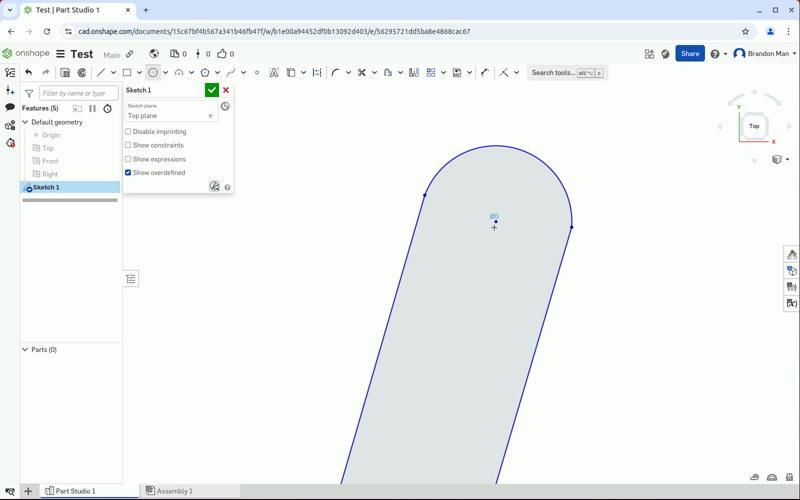
scroll(-6)
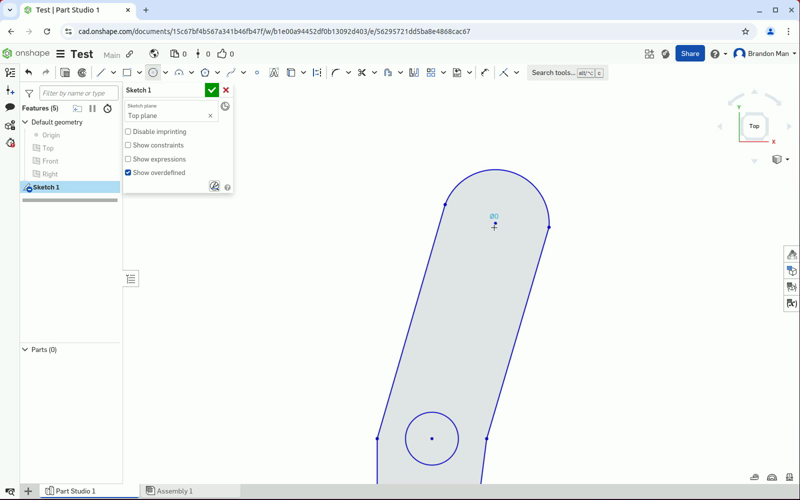
scroll(-6)
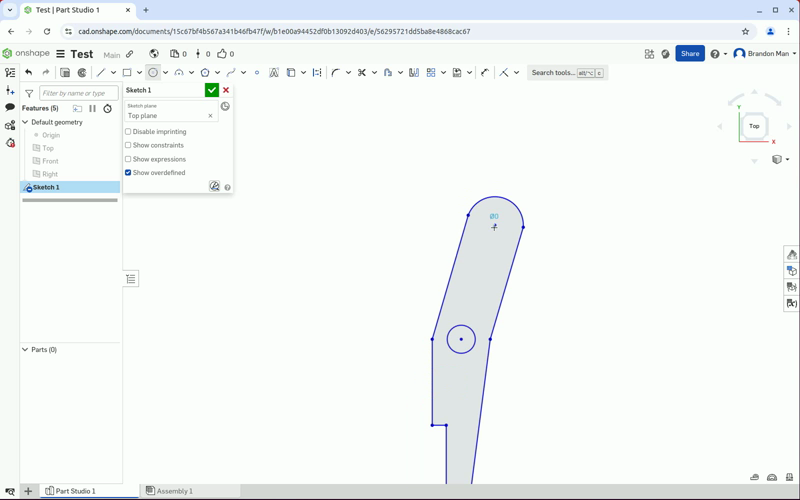
scroll(-6)
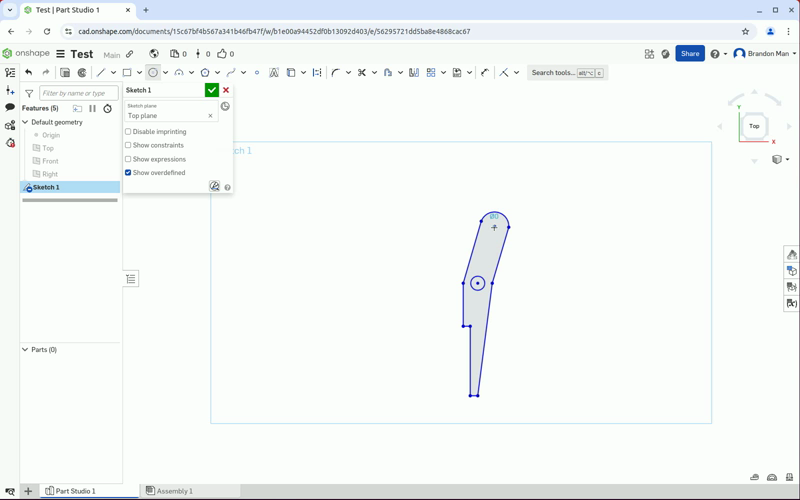
key_up(shift)
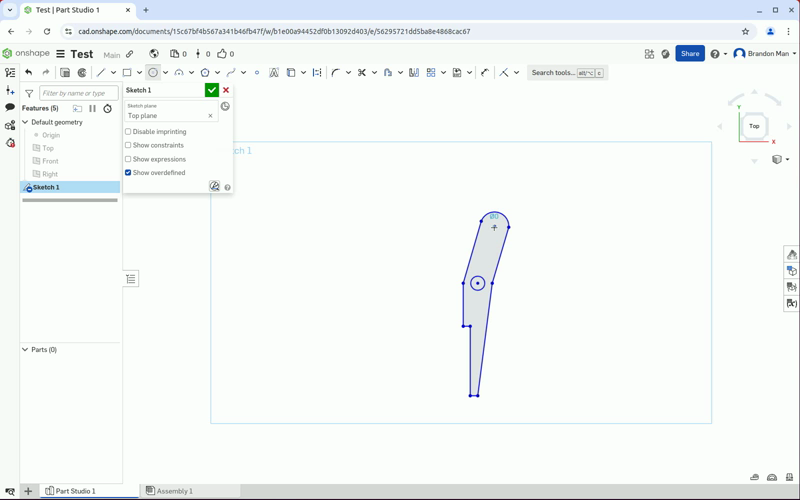
mouse_move(501, 227)
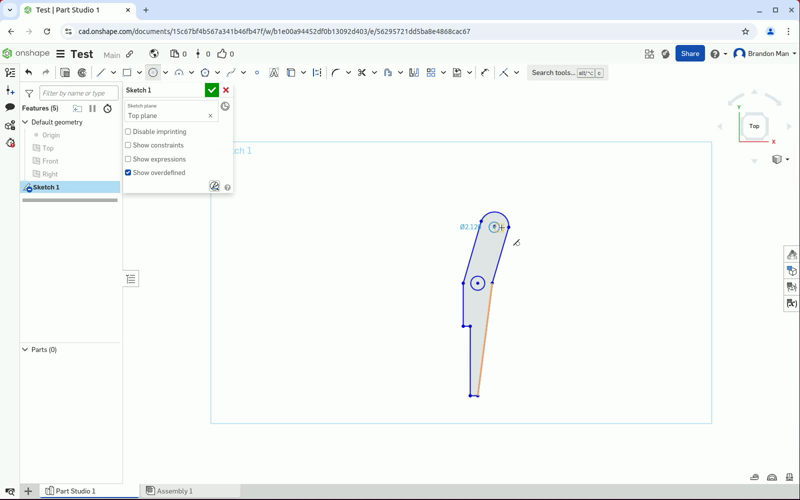
click(501, 227)
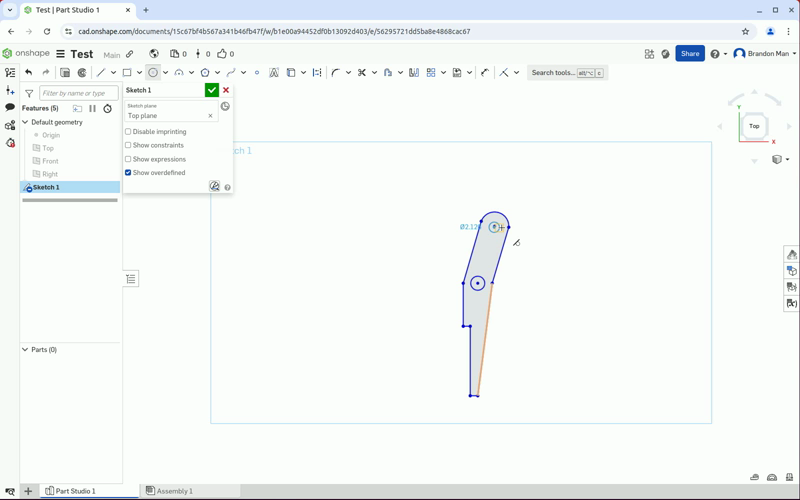
key(esc)
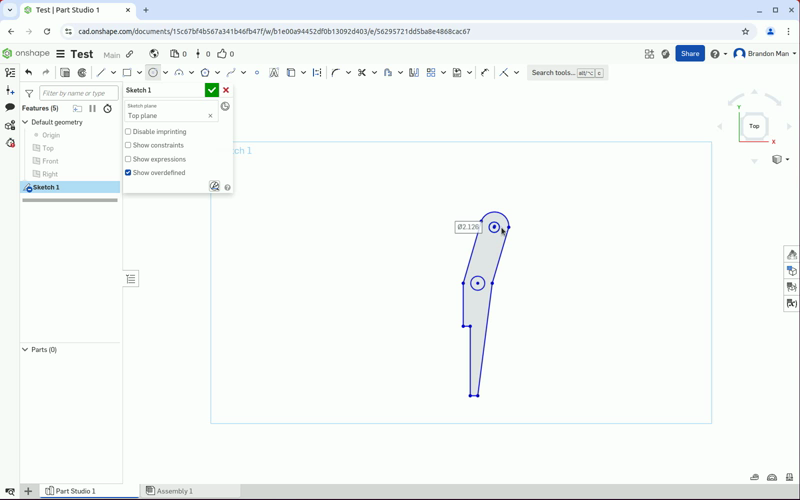
mouse_move(497, 251)
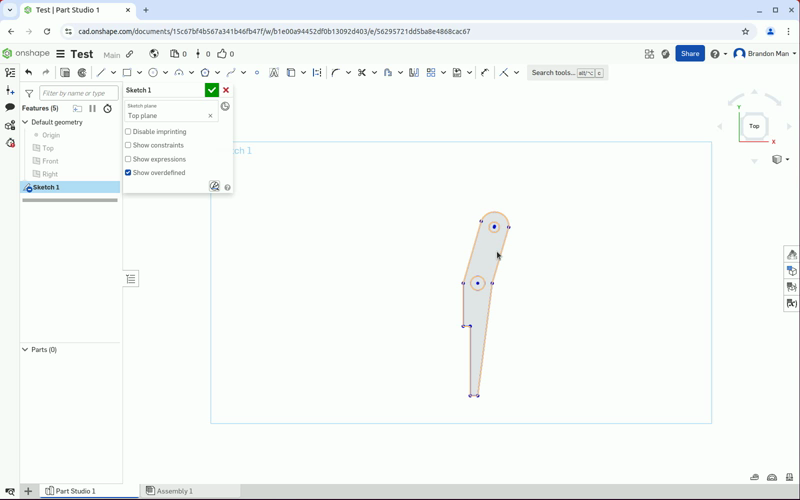
click(497, 251)
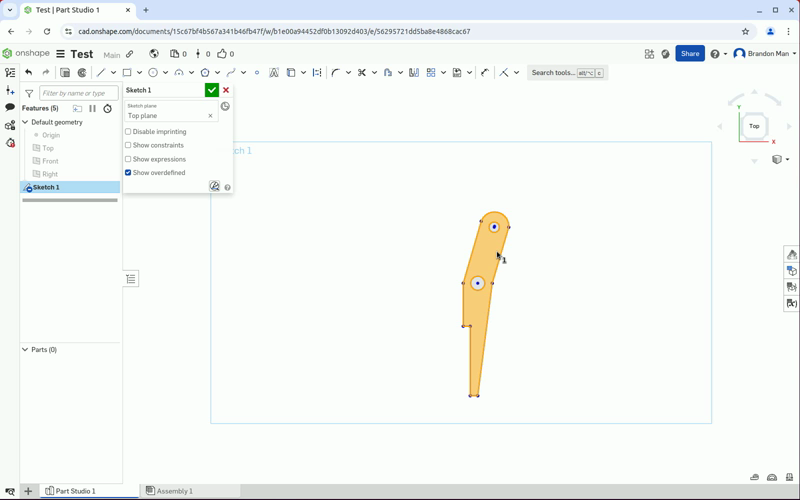
mouse_move(73, 352)
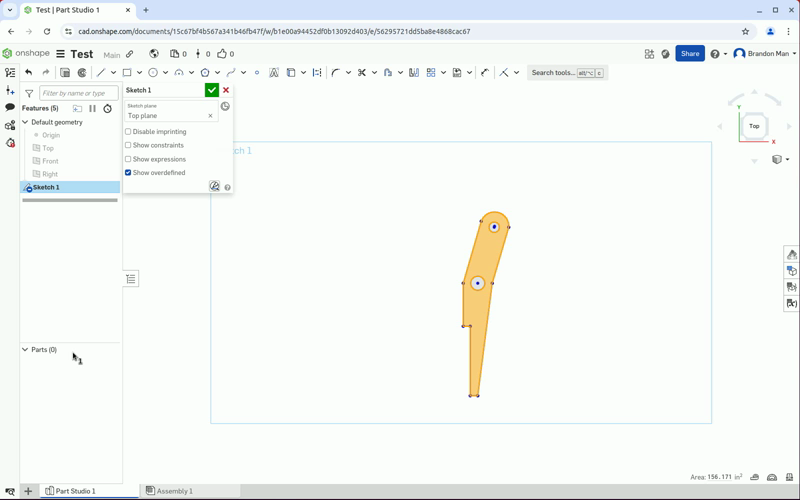
key(shift+y)
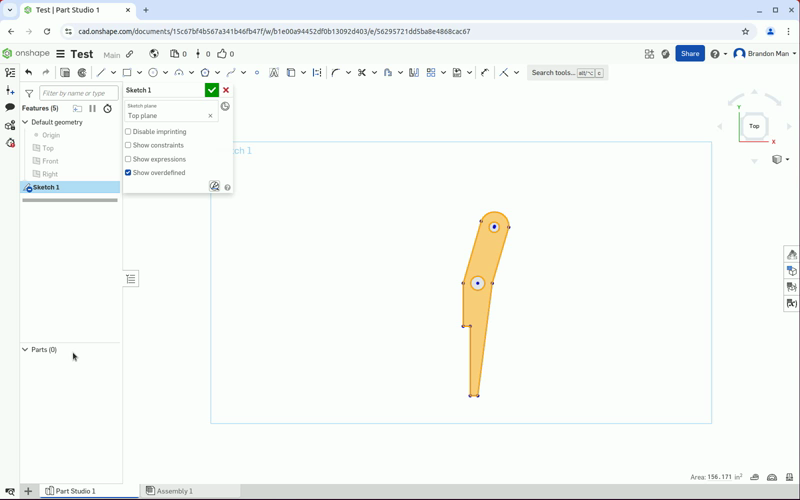
key(shift+e)
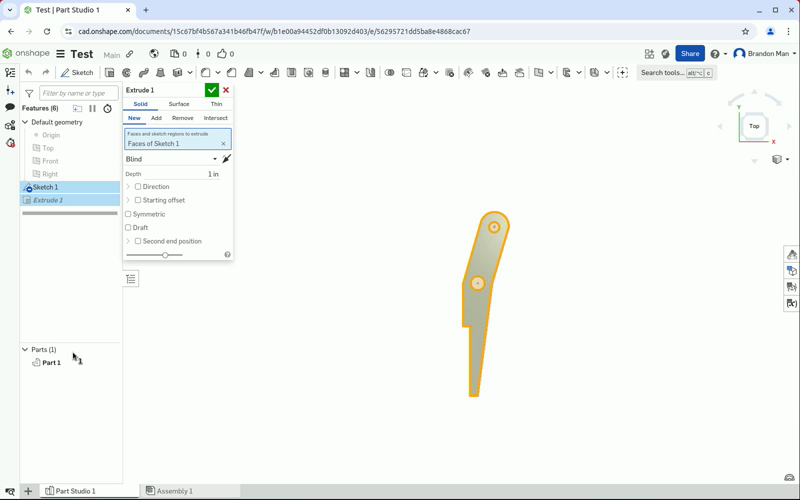
mouse_move(143, 106)
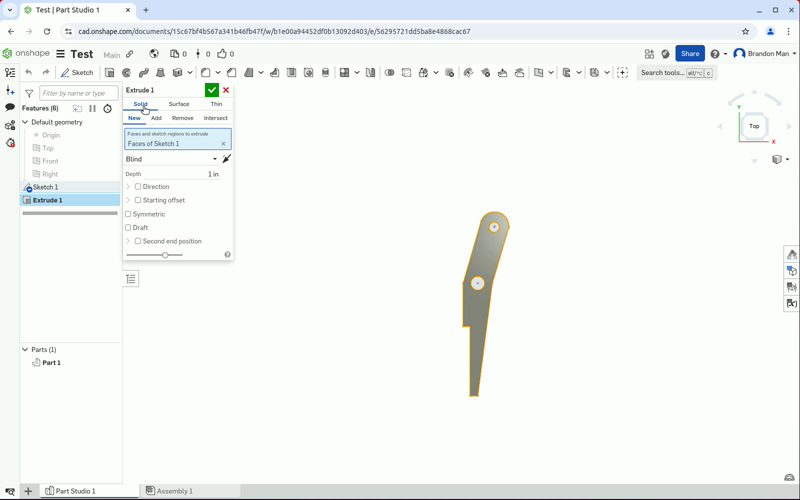
click(143, 106)
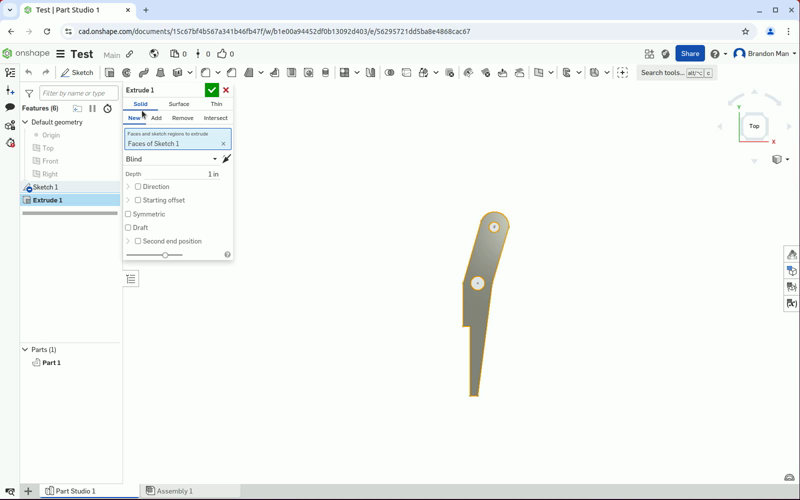
mouse_move(137, 120)
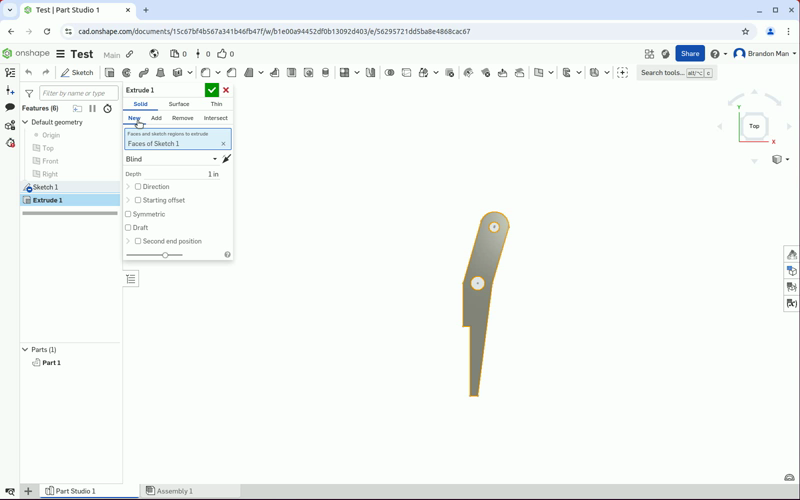
click(137, 120)
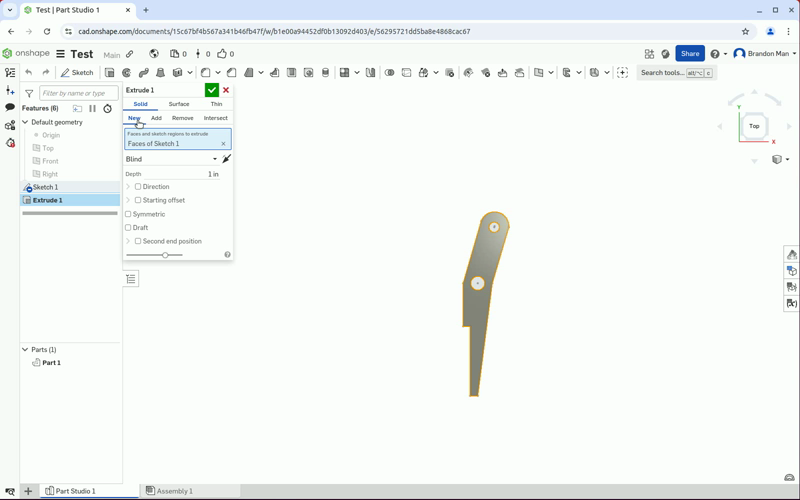
key(tab, 4)
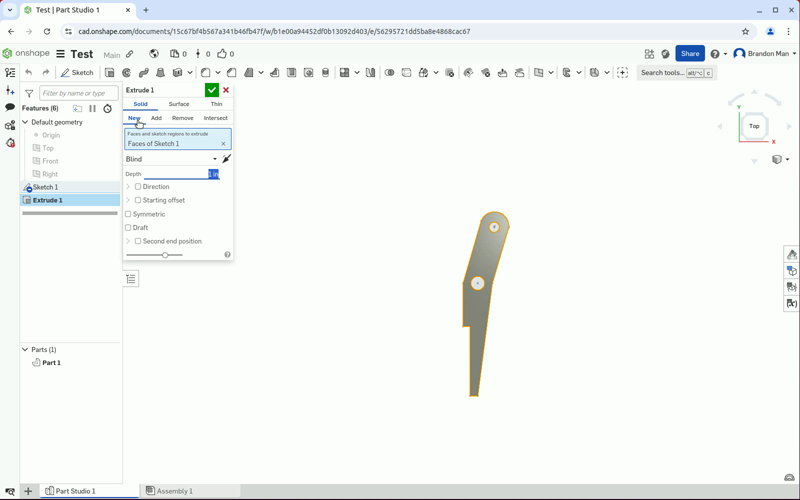
text(2.888)
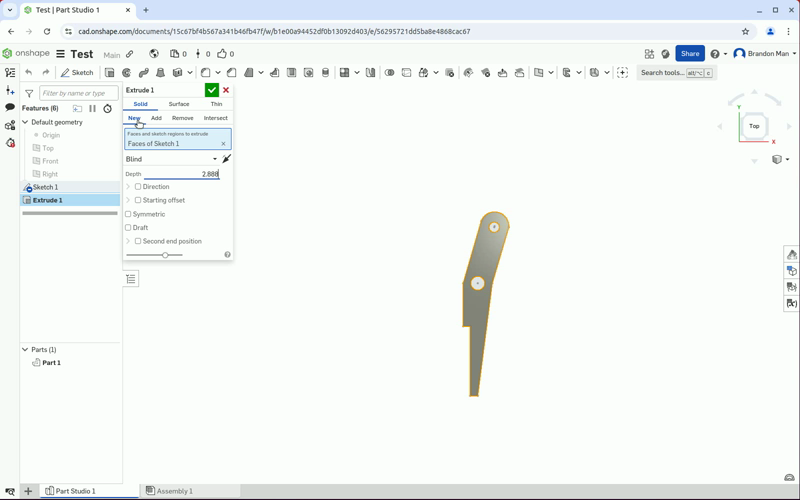
key(tab, 3)
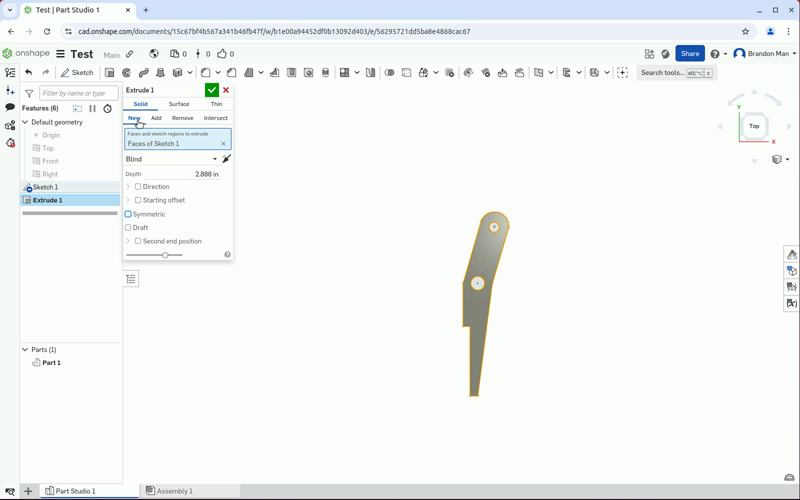
key(space)
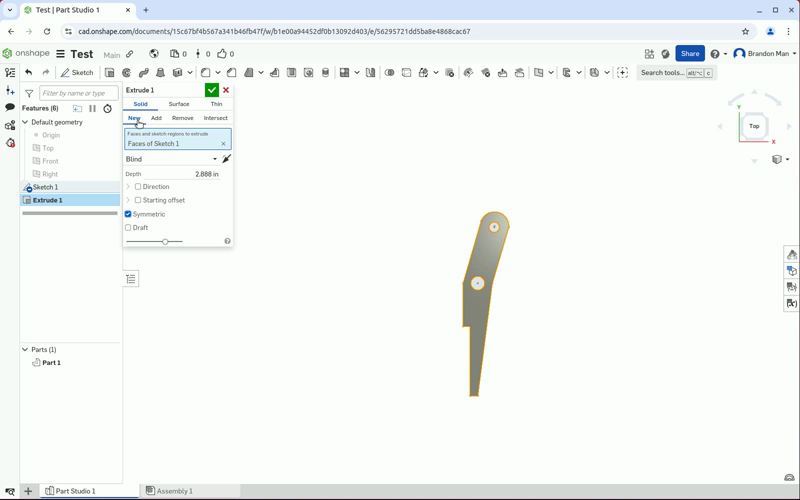
key(enter)
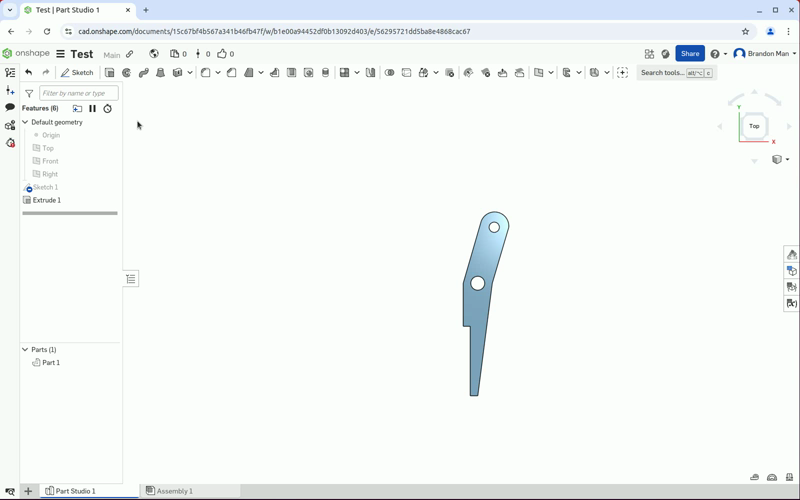
key(shift+h)
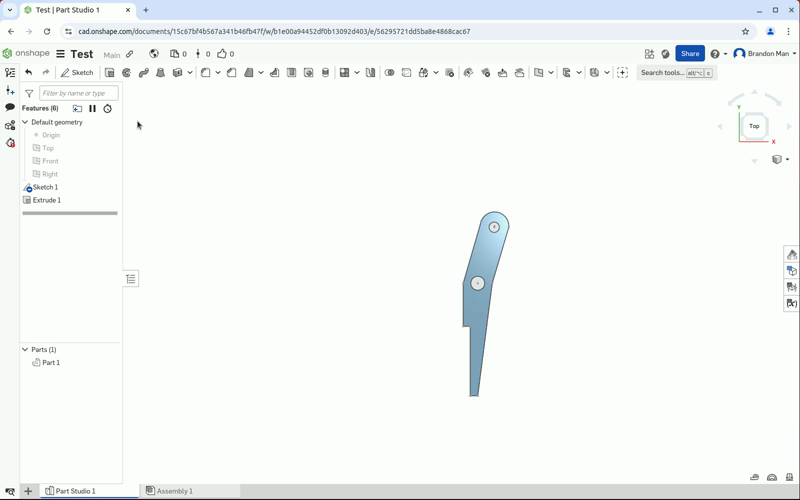
key(shift+h)
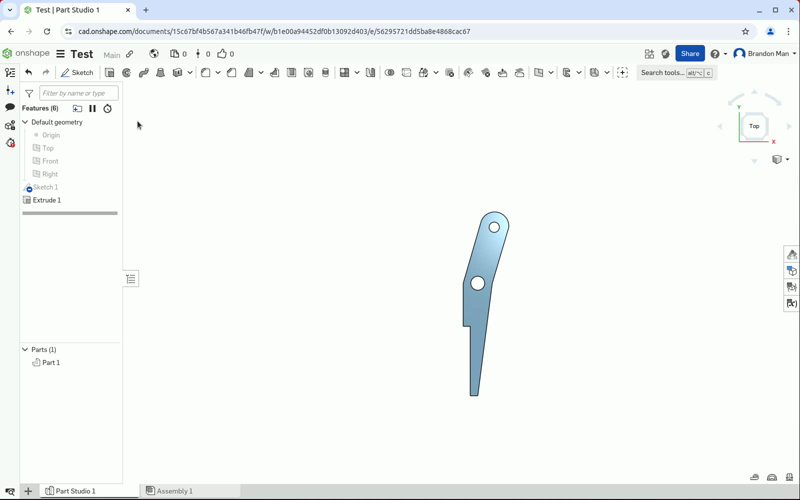
mouse_move(73, 189)
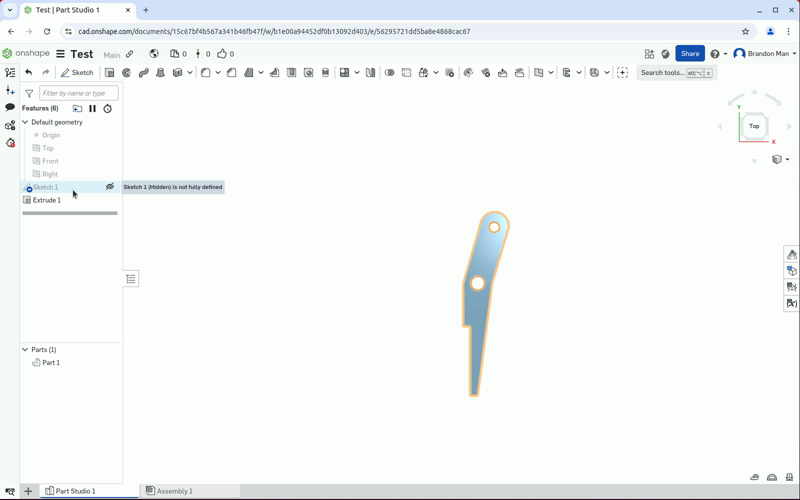
click(73, 189)
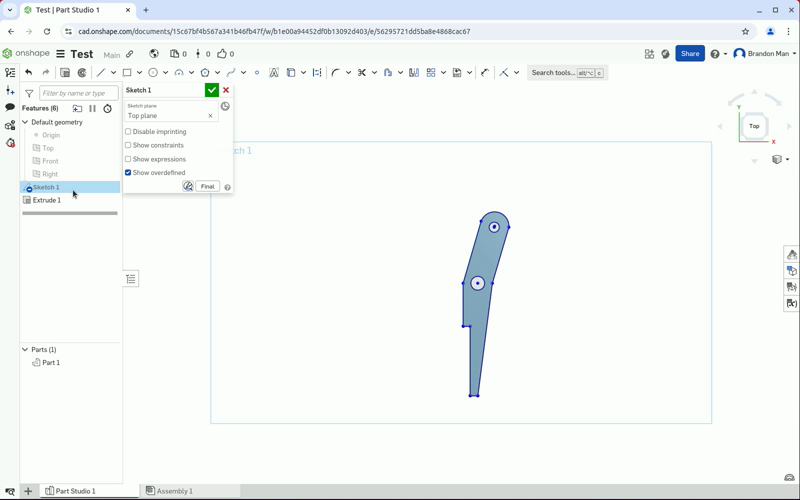
mouse_move(229, 92)
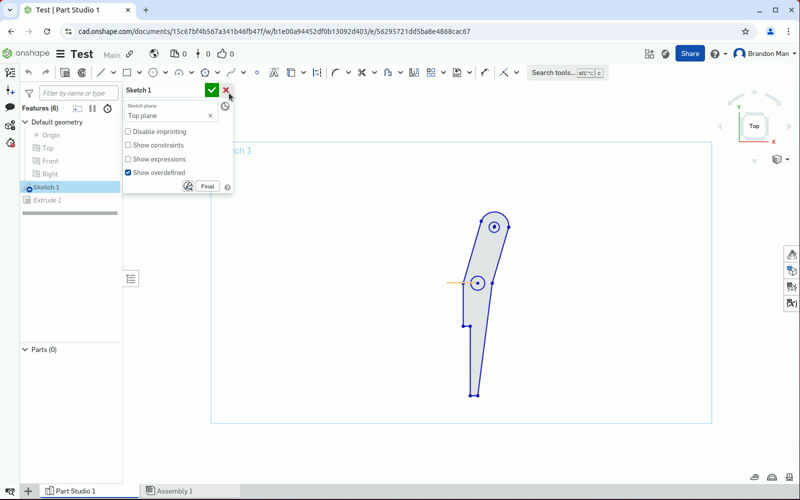
click(229, 92)
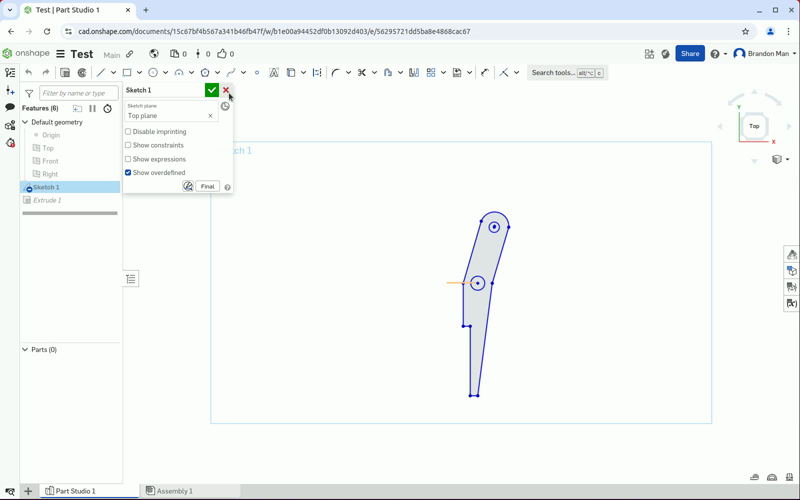
key(shift+s)
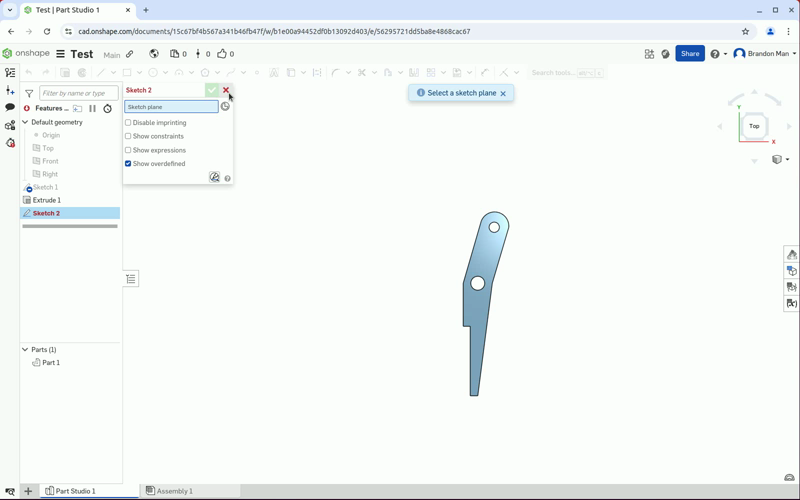
mouse_move(73, 150)
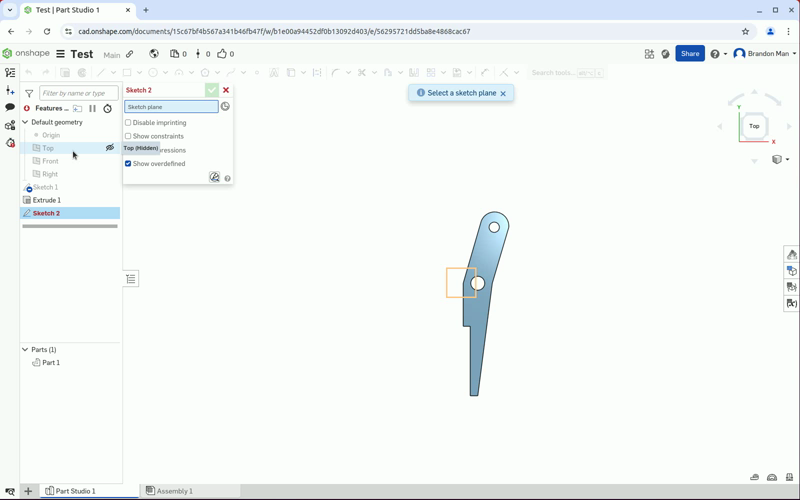
click(73, 150)
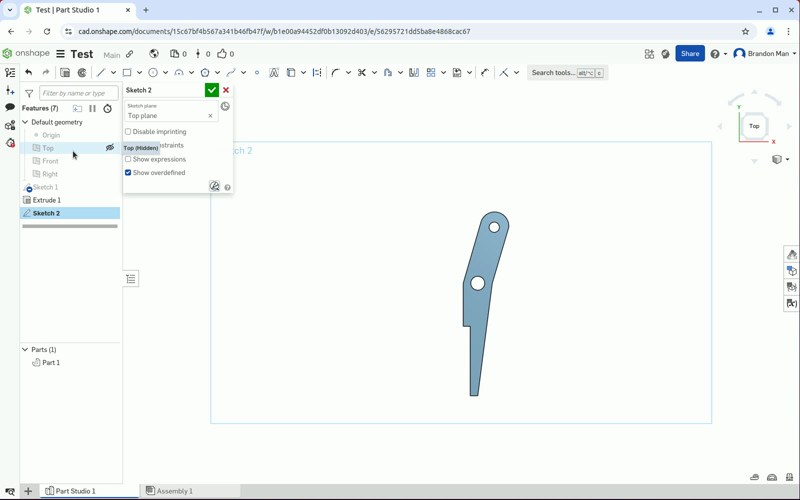
mouse_move(73, 352)
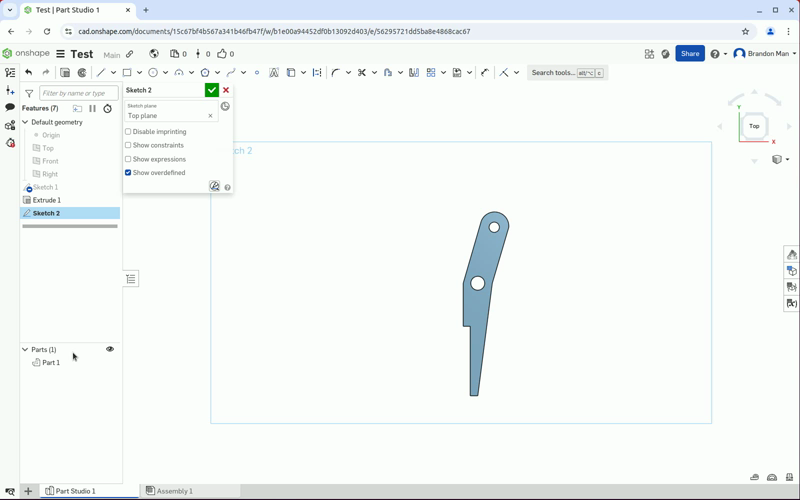
key(y)
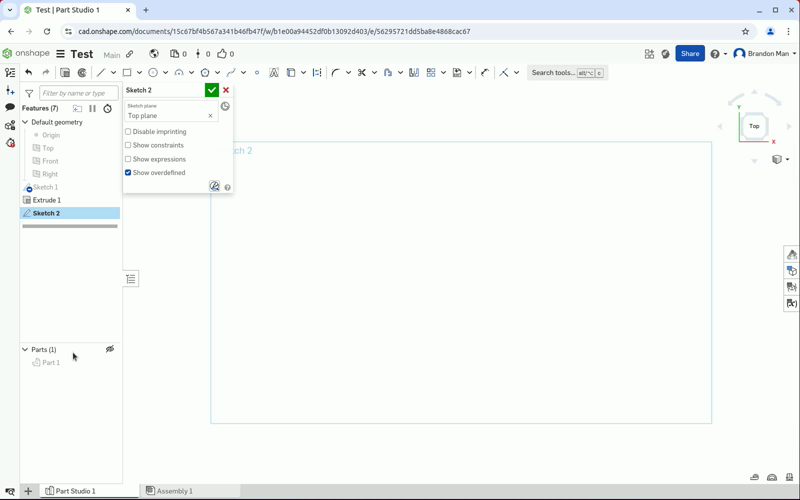
key(l)
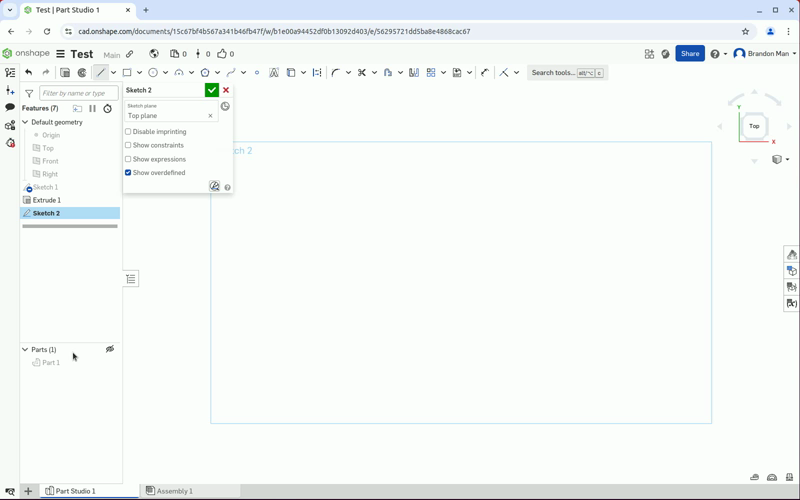
key_down(shift)
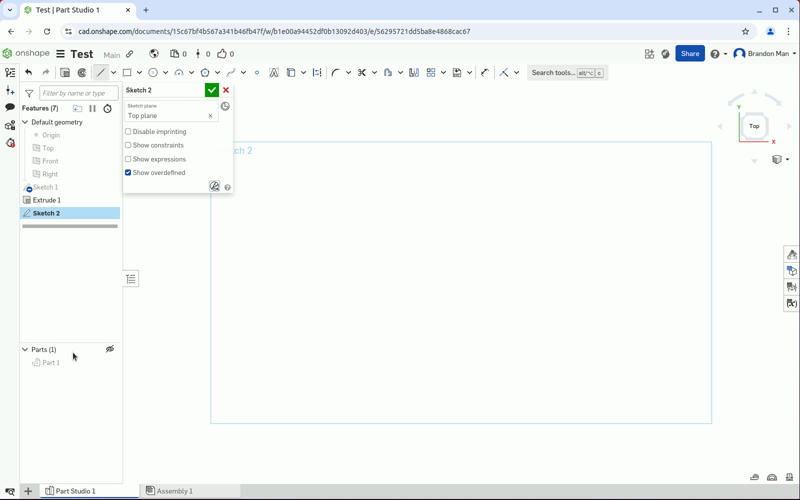
mouse_move(463, 395)
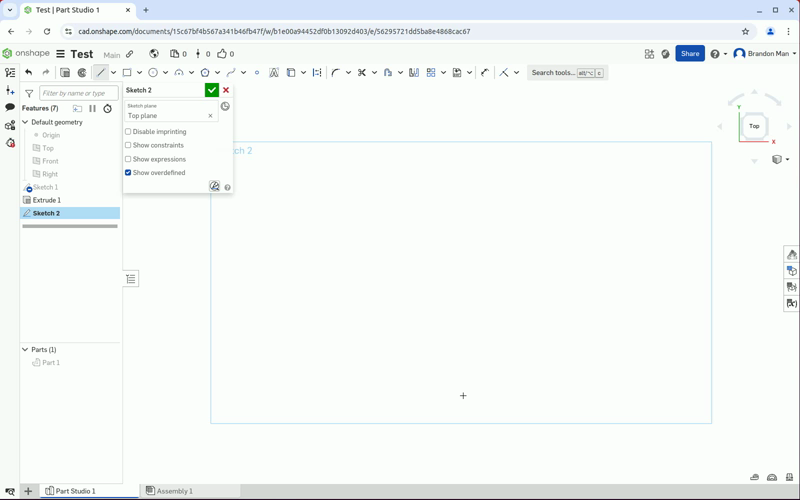
click(463, 395)
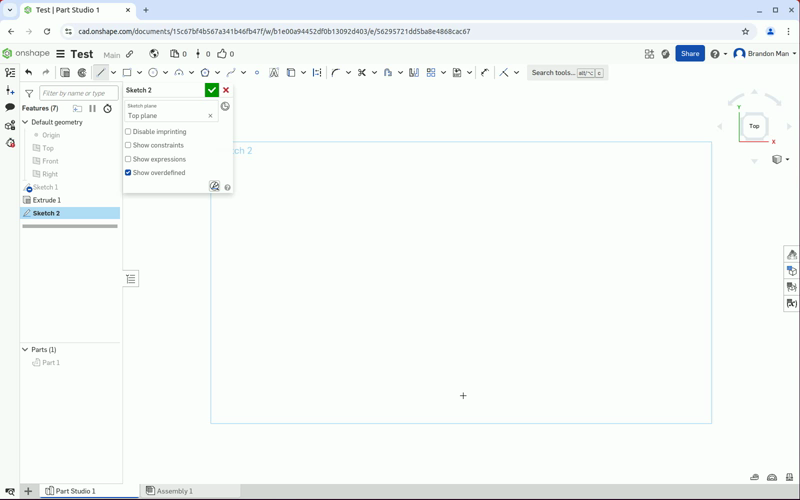
key_up(shift)
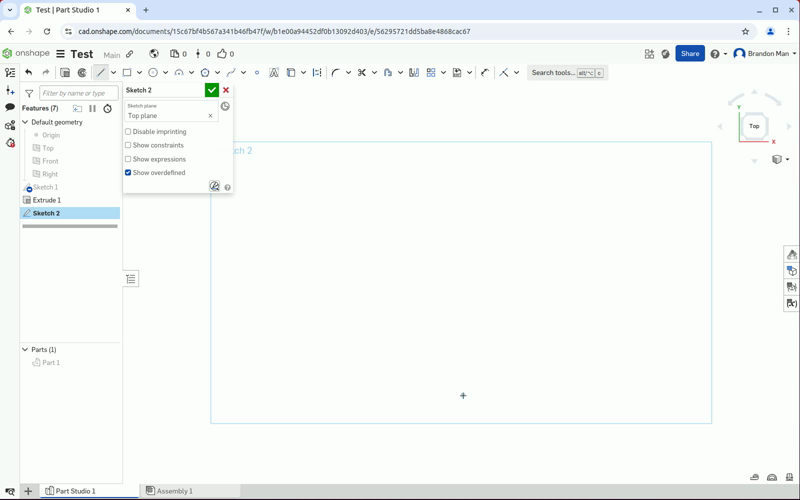
key_down(shift)
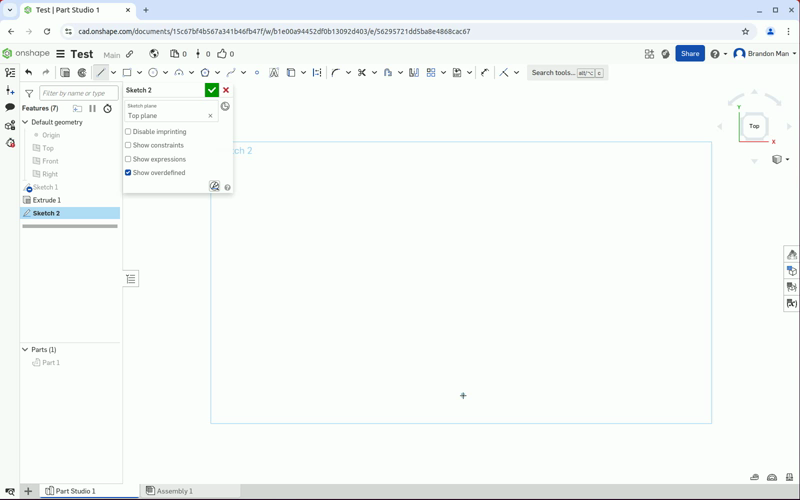
mouse_move(493, 395)
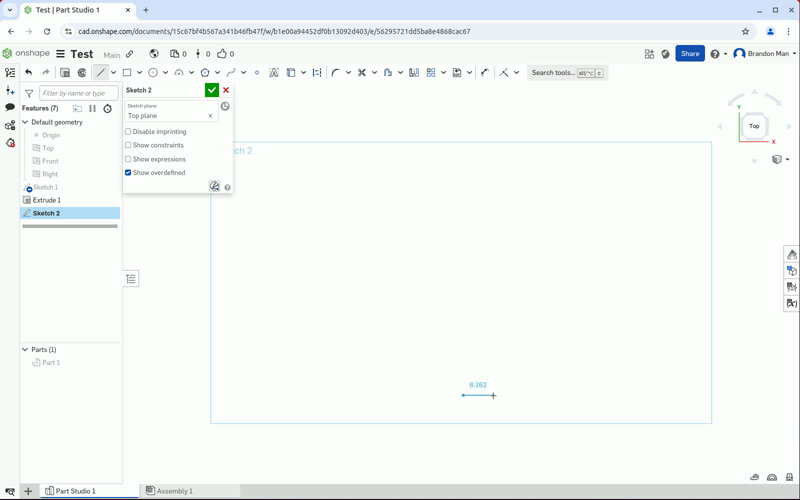
mouse_move(470, 395)
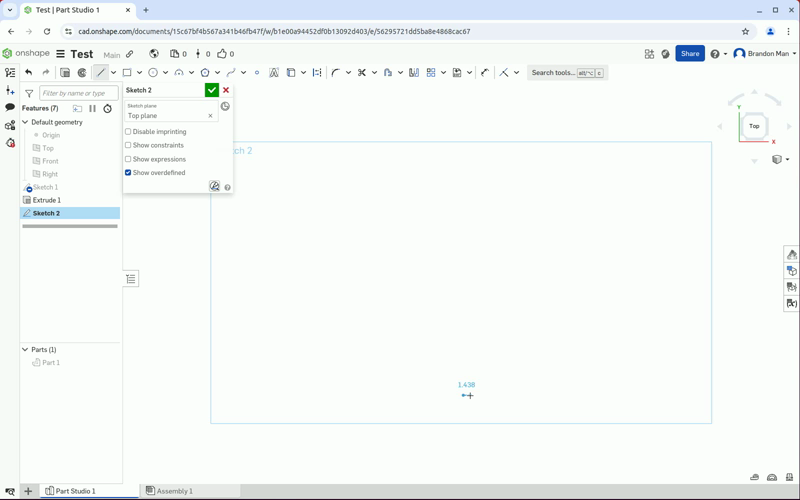
scroll(6)
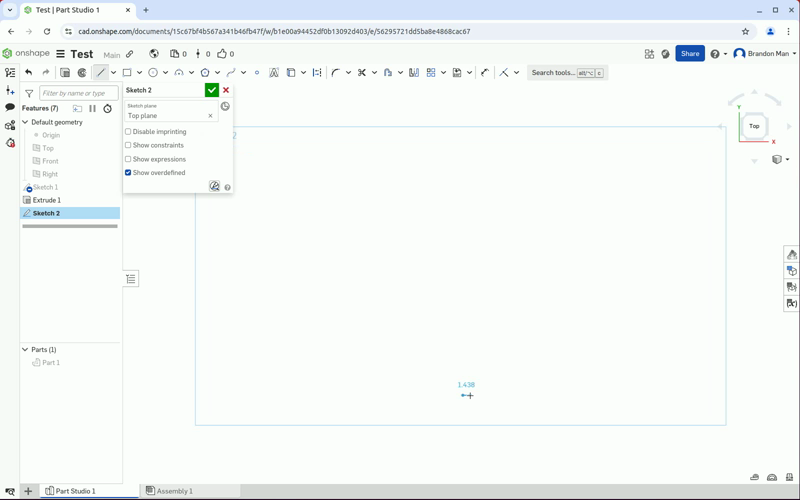
scroll(6)
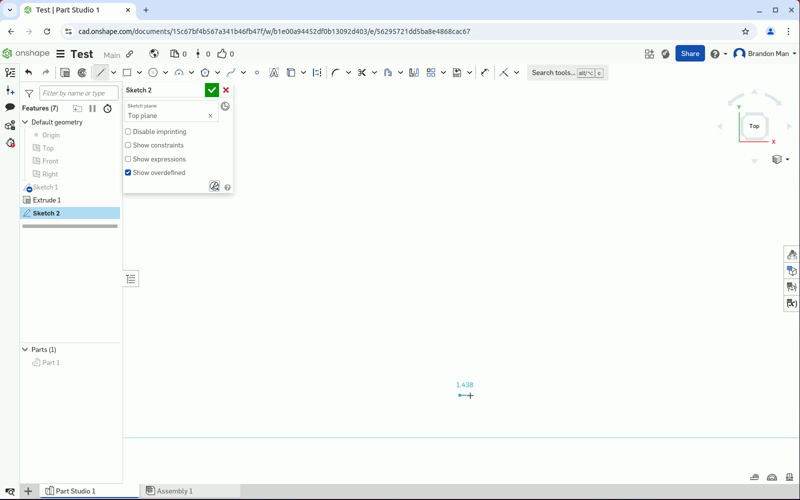
scroll(6)
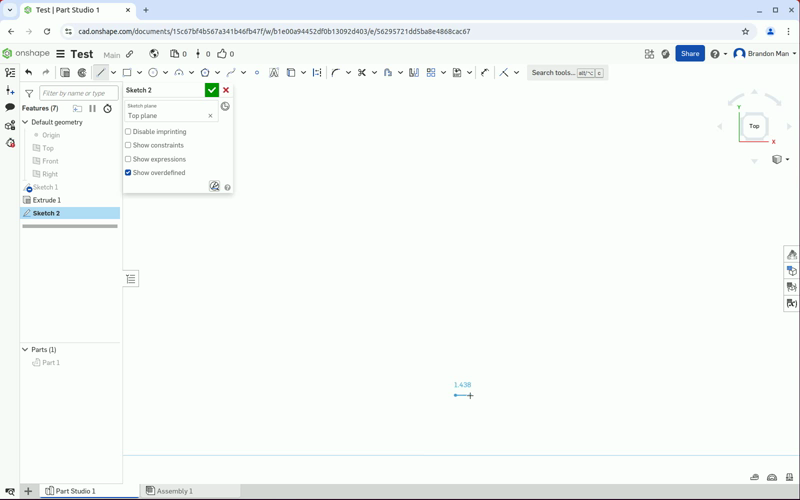
scroll(6)
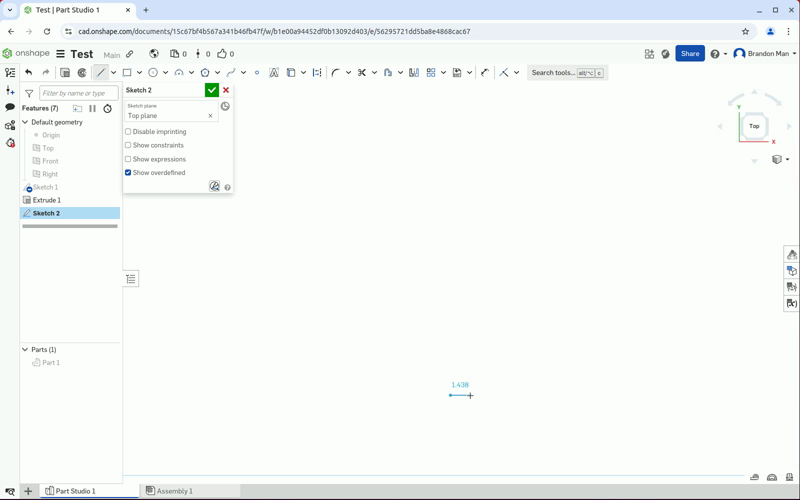
scroll(6)
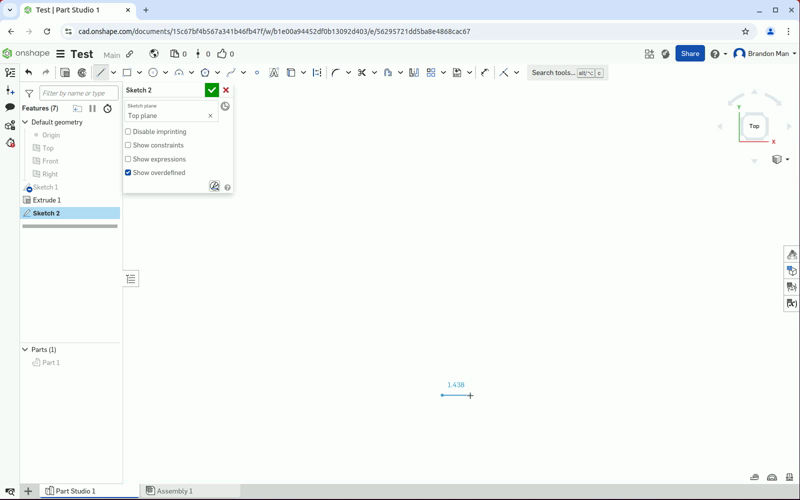
scroll(6)
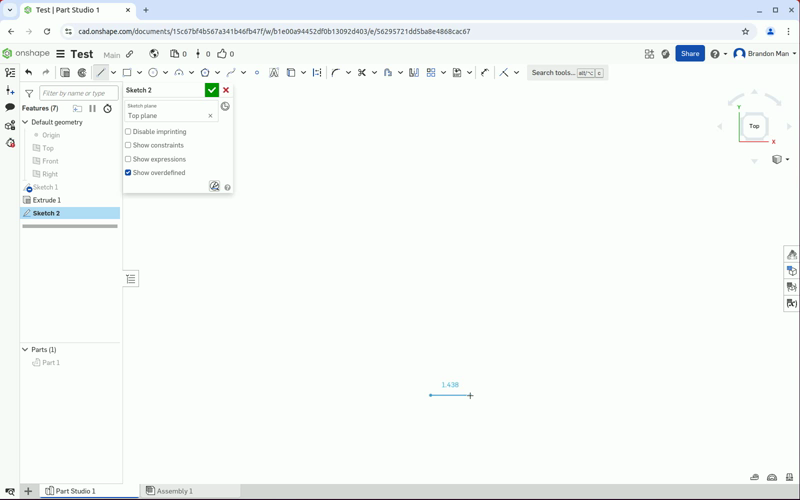
scroll(6)
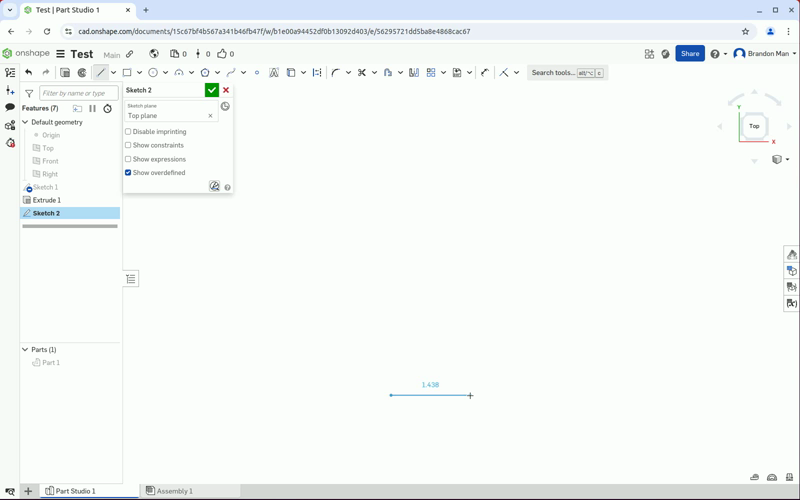
click(470, 395)
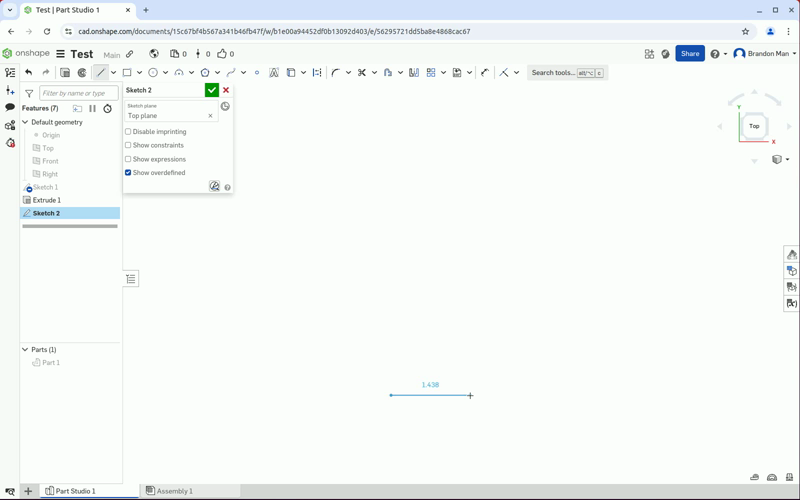
scroll(-6)
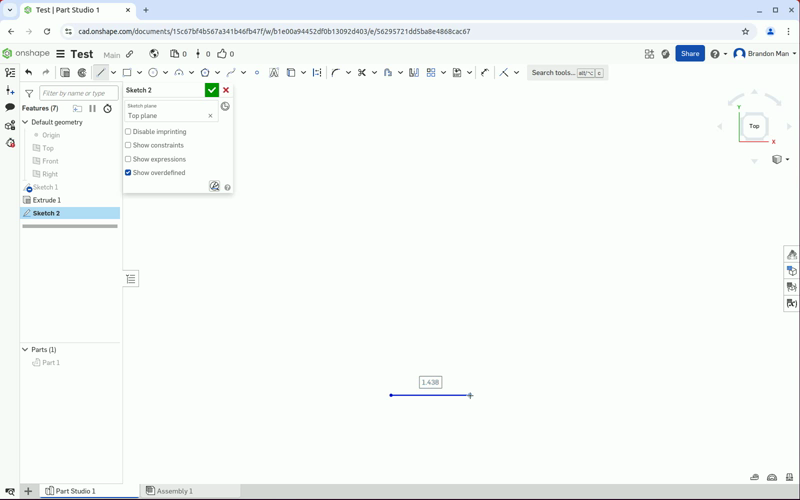
scroll(-6)
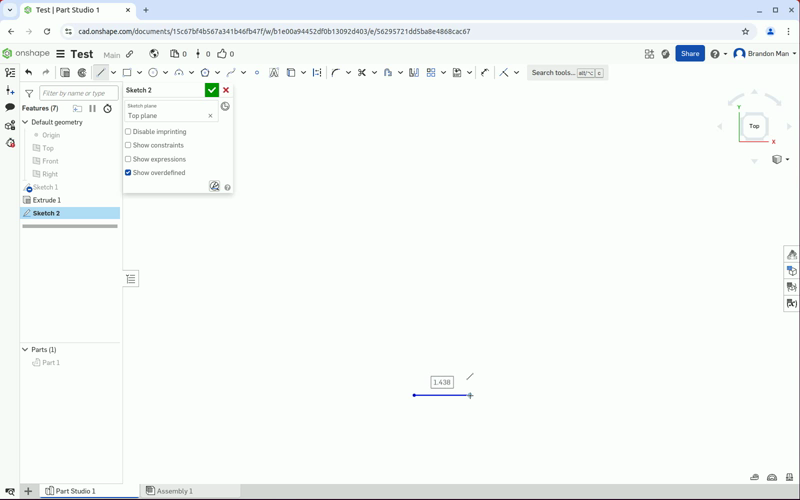
scroll(-6)
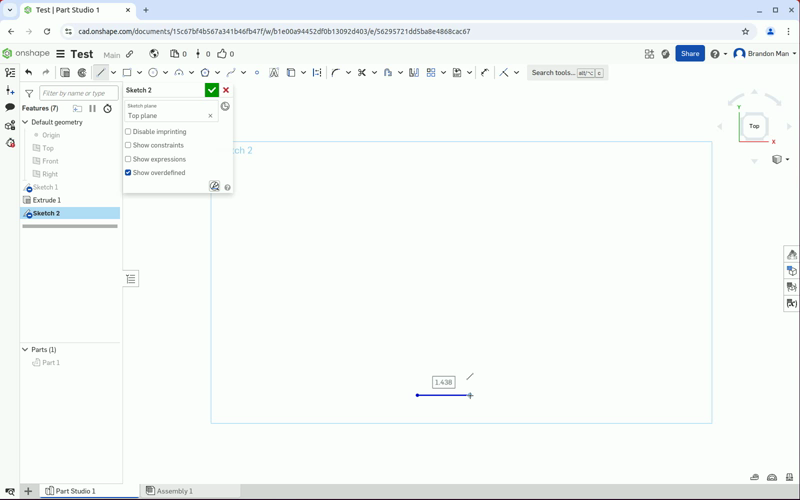
scroll(-6)
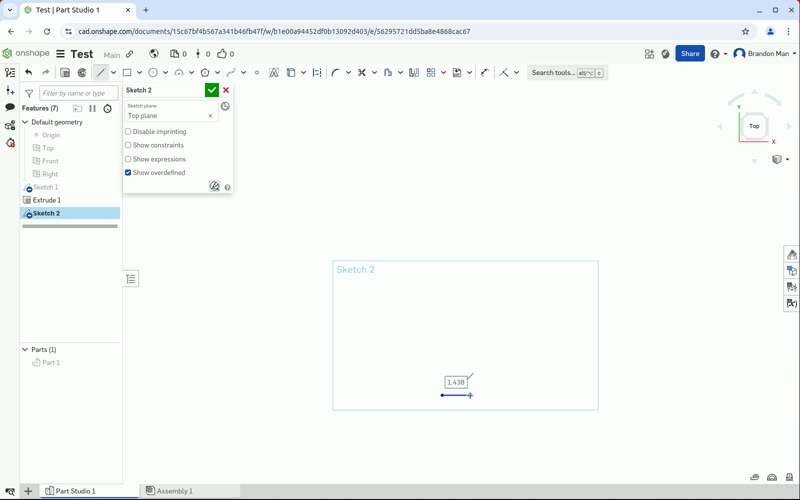
scroll(-6)
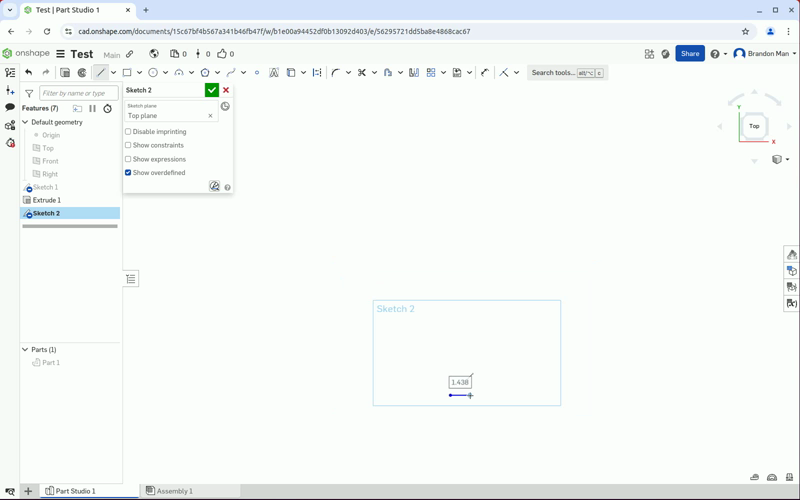
scroll(-6)
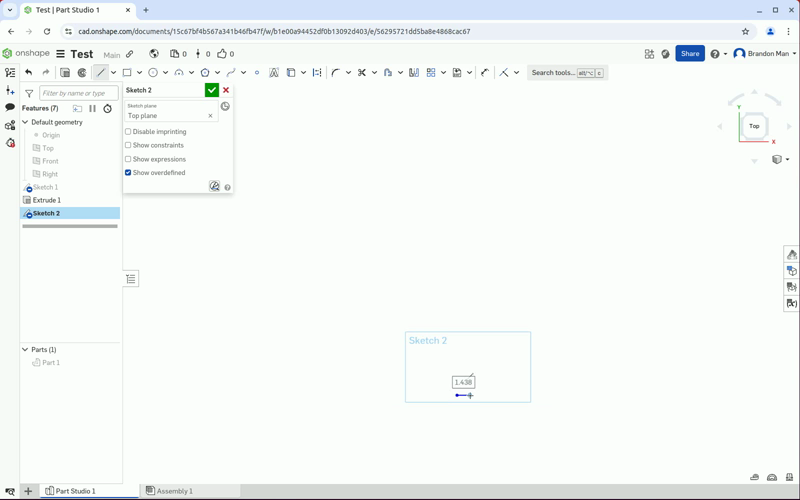
scroll(-6)
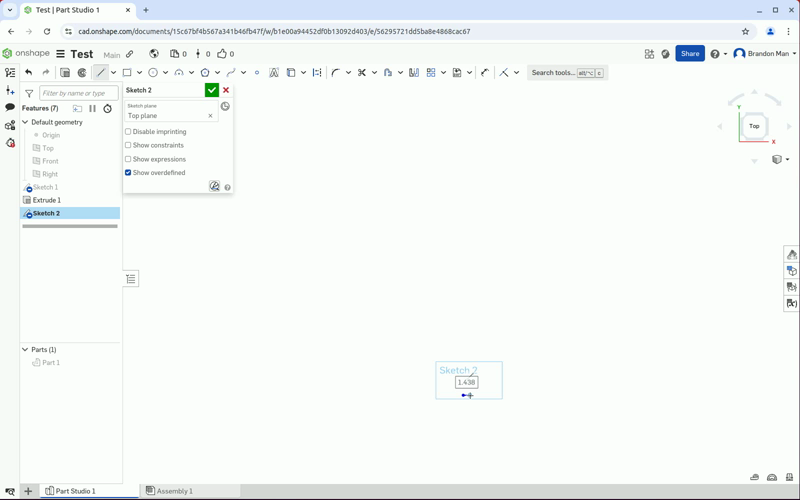
key_up(shift)
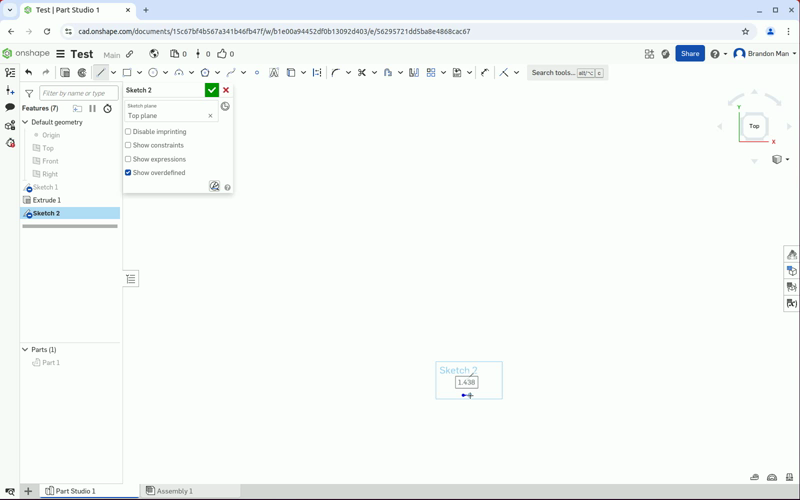
key_down(shift)
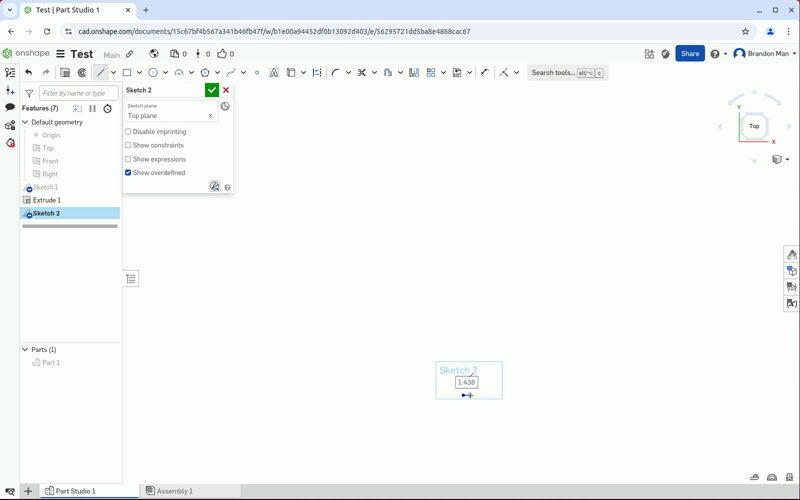
mouse_move(470, 325)
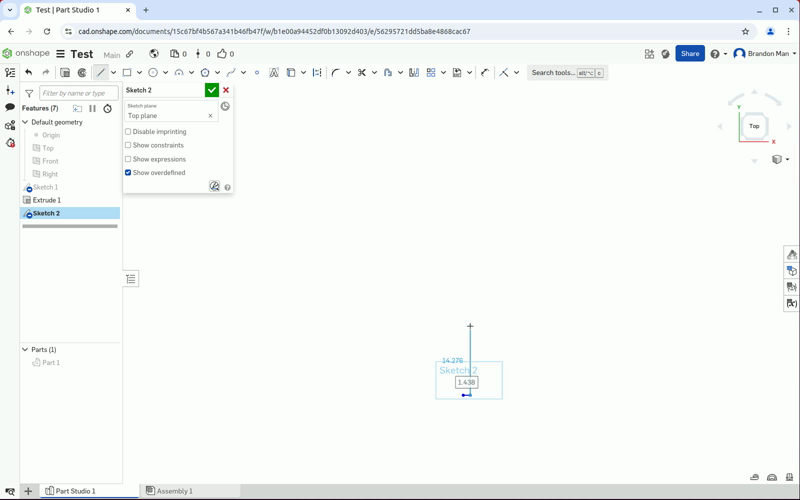
click(470, 325)
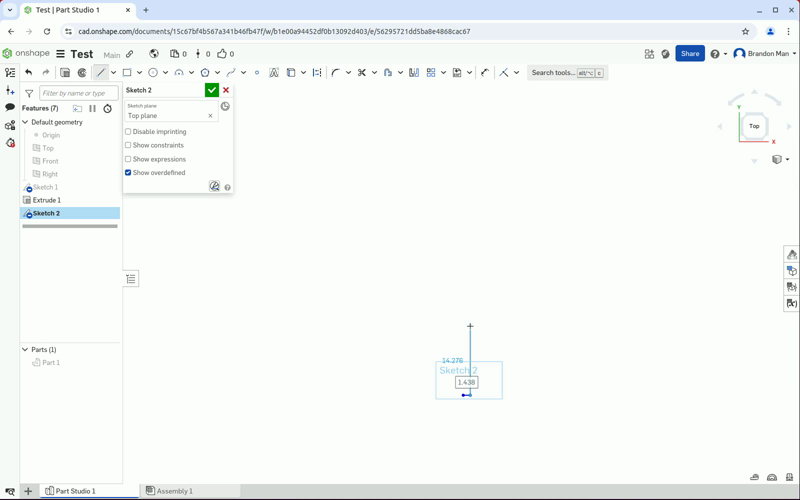
key_up(shift)
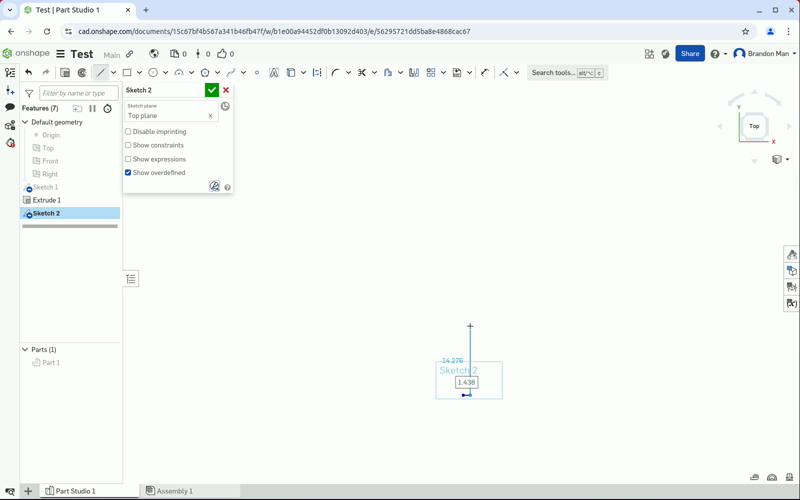
key_down(shift)
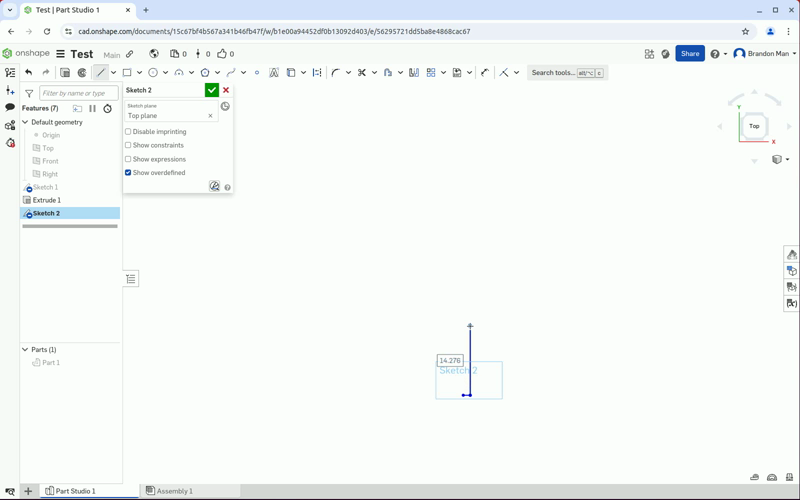
mouse_move(500, 325)
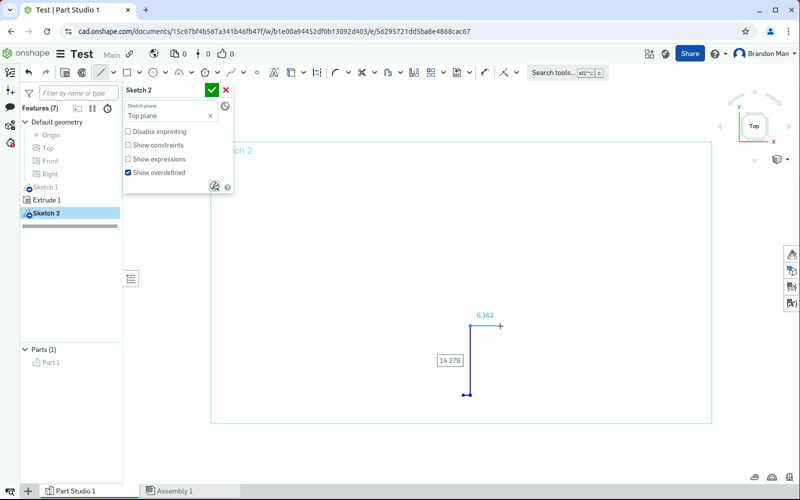
mouse_move(463, 325)
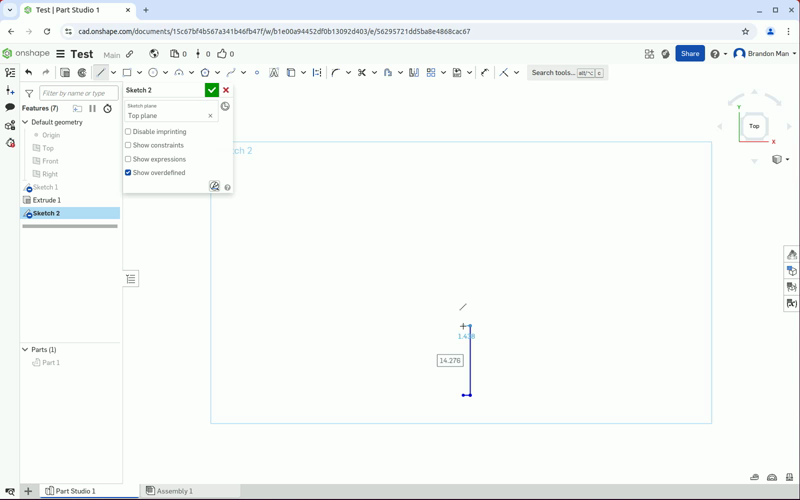
scroll(6)
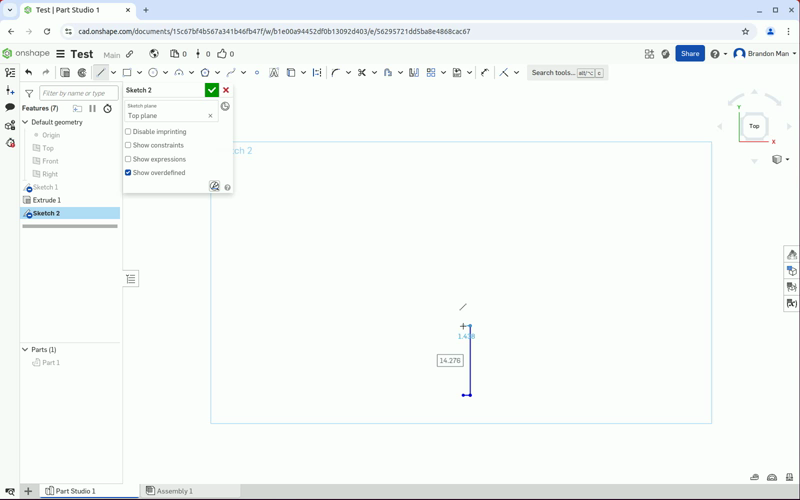
scroll(6)
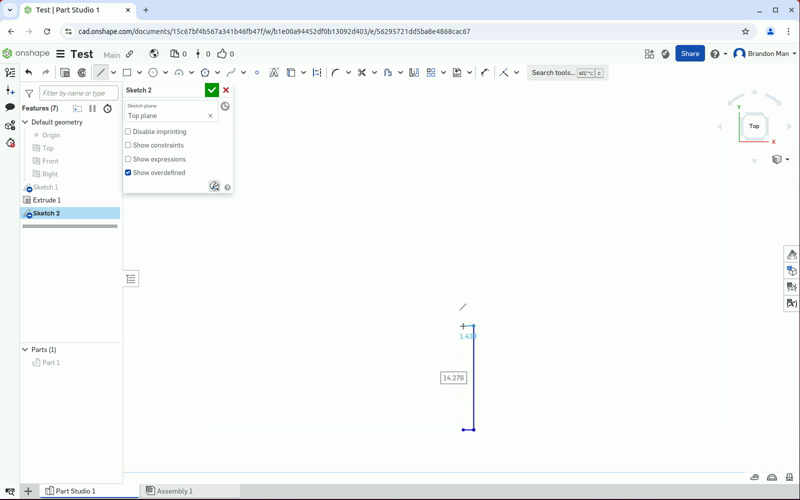
scroll(6)
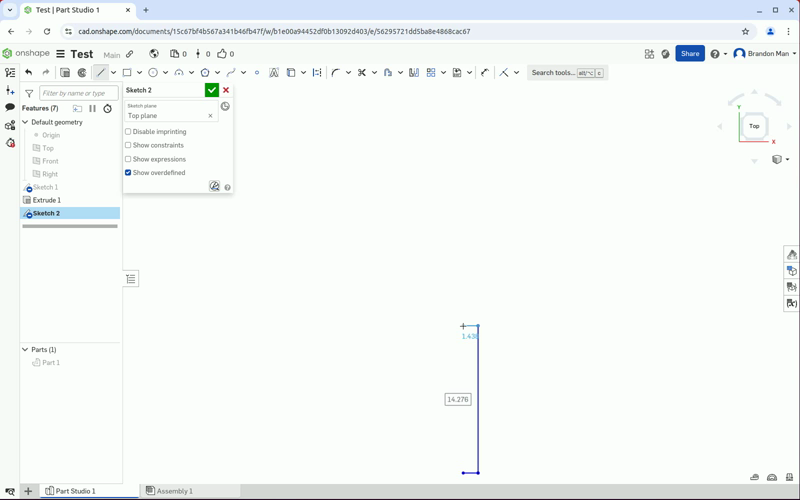
scroll(6)
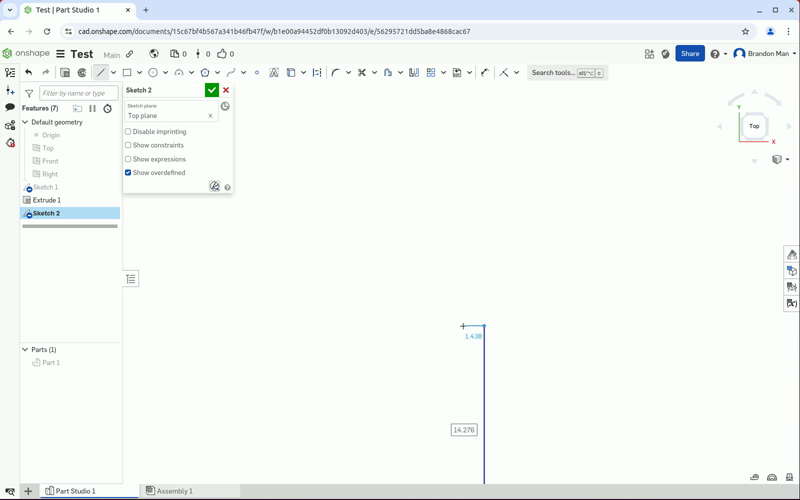
scroll(6)
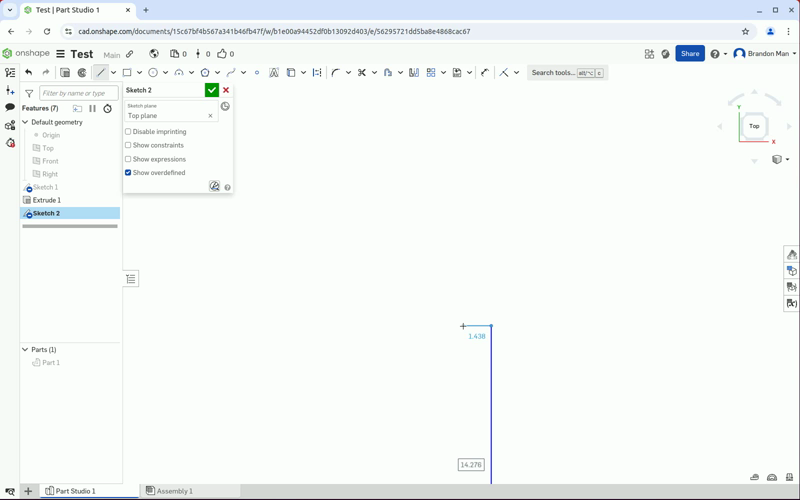
scroll(6)
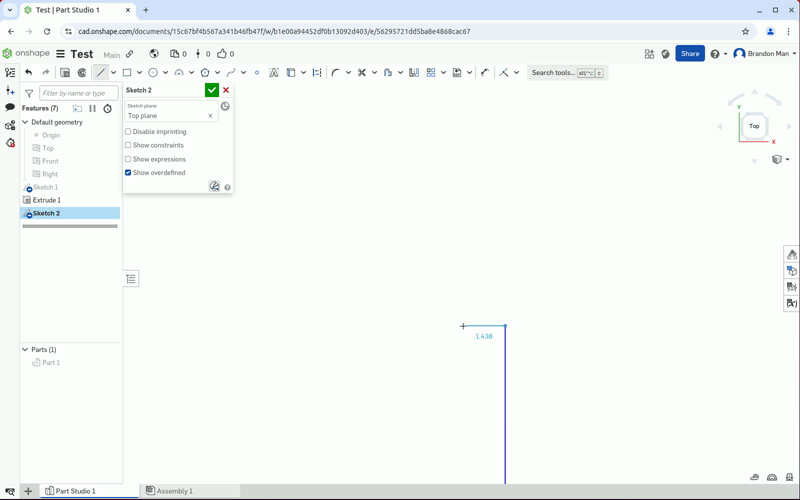
scroll(6)
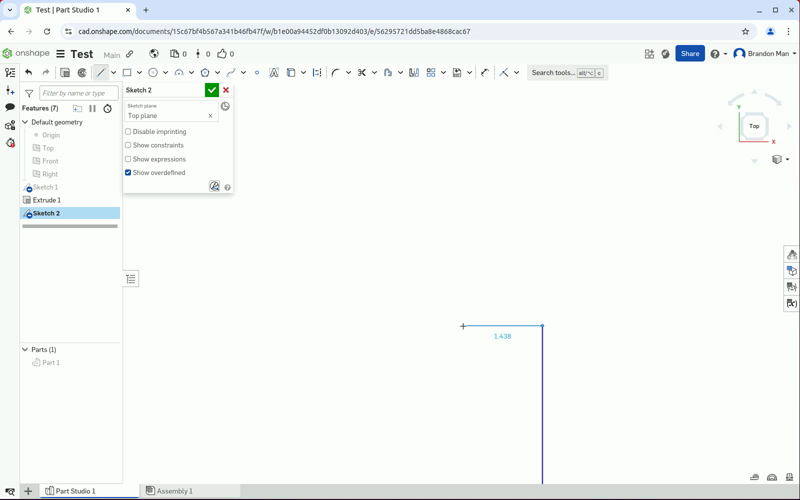
click(463, 325)
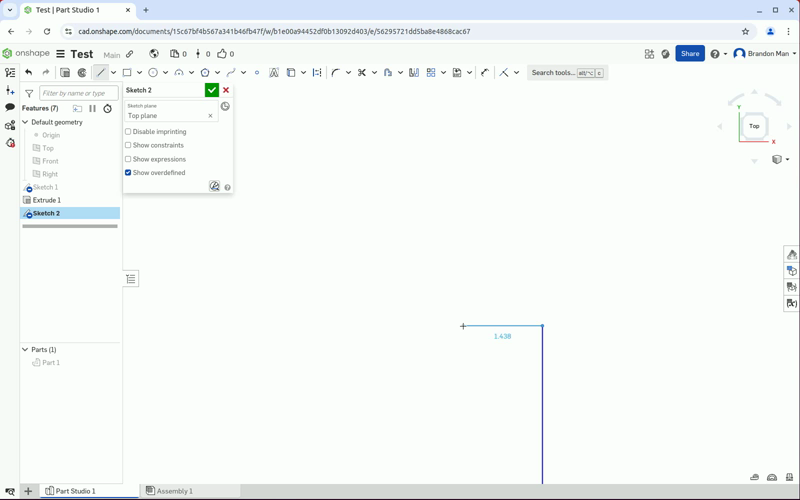
scroll(-6)
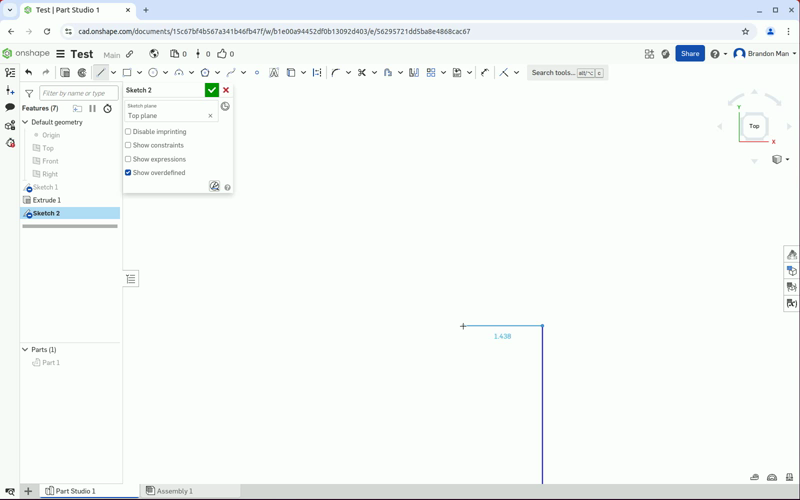
scroll(-6)
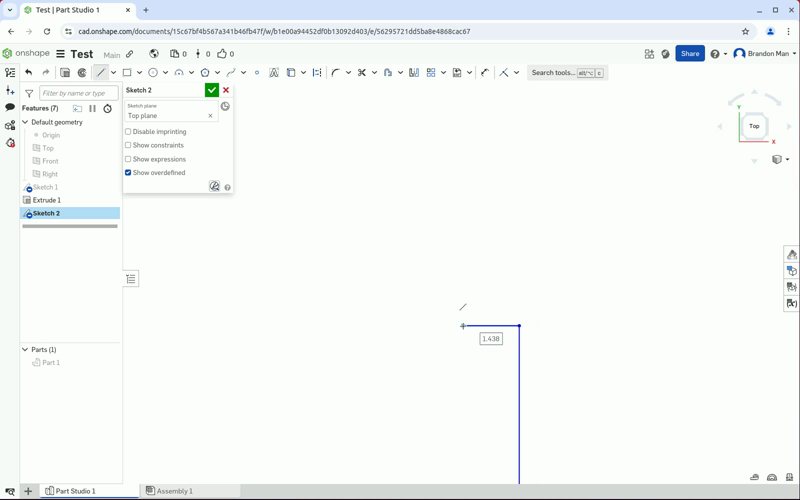
scroll(-6)
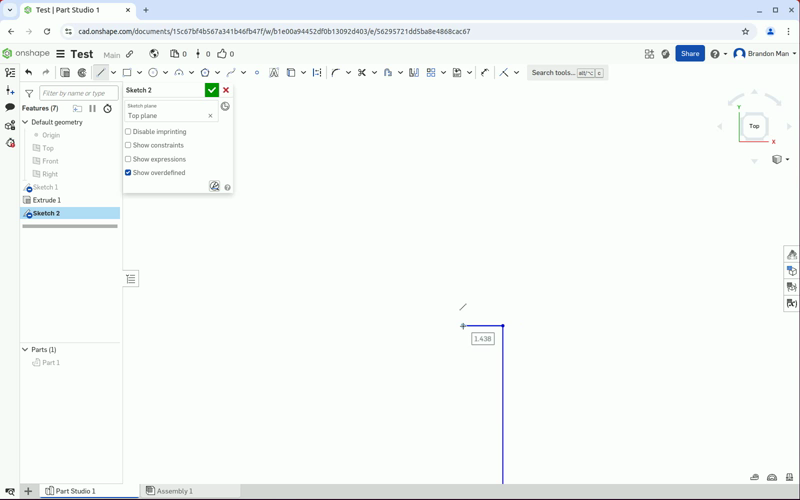
scroll(-6)
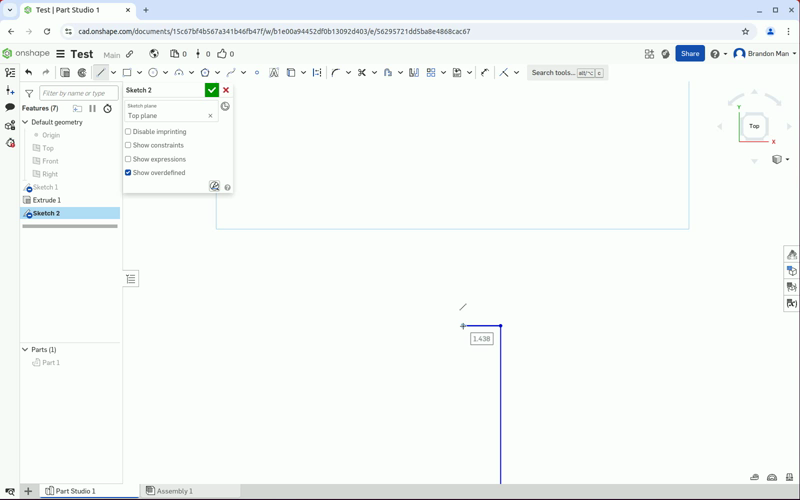
scroll(-6)
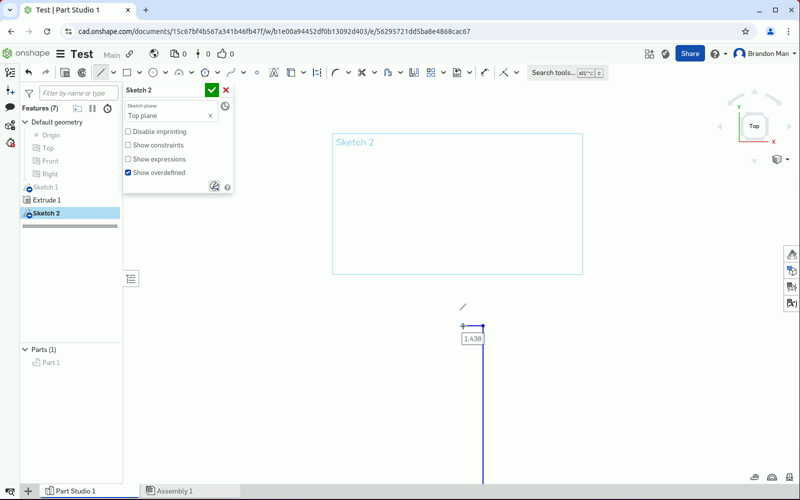
scroll(-6)
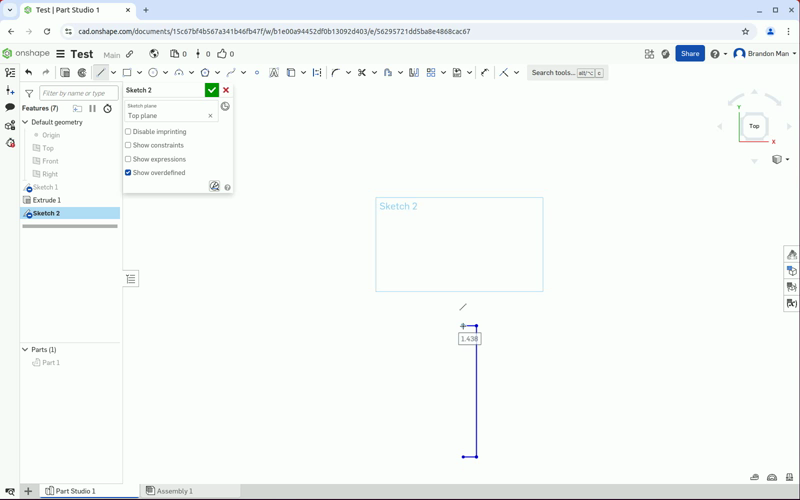
scroll(-6)
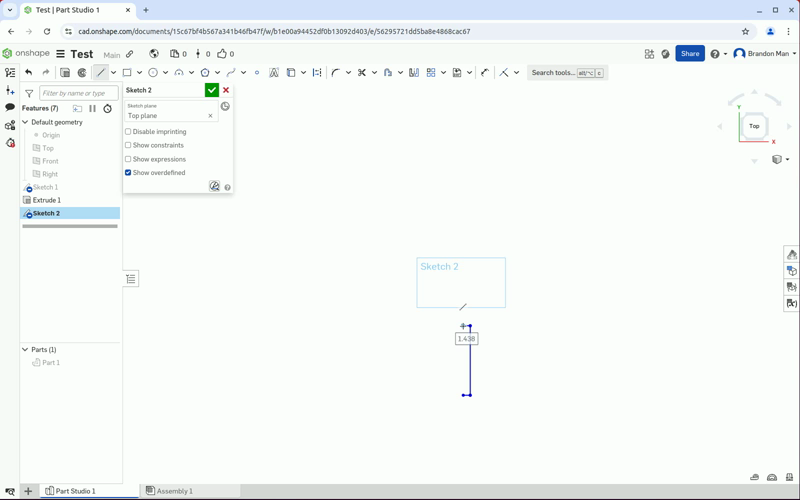
key_up(shift)
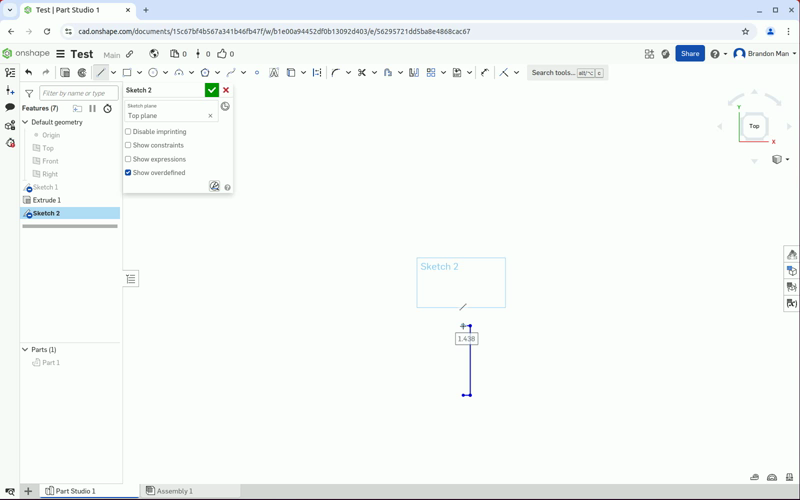
key_down(shift)
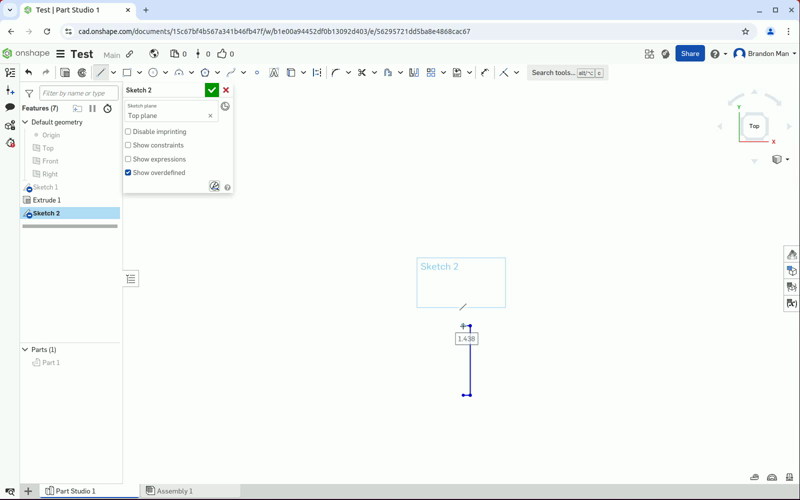
mouse_move(463, 395)
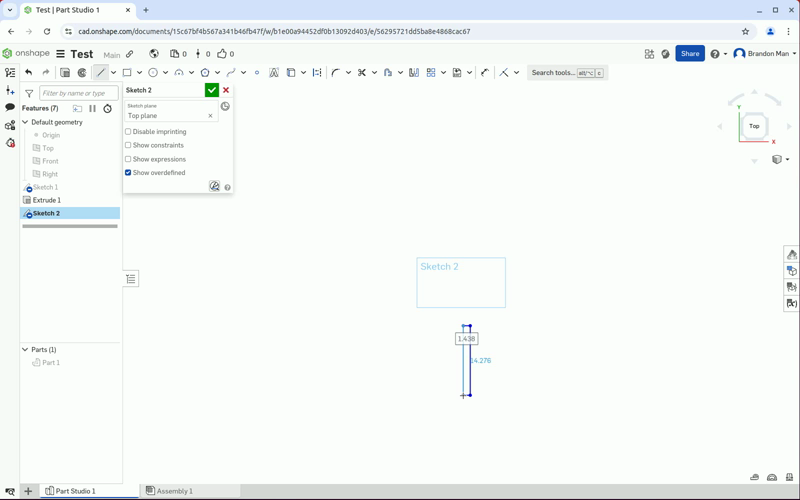
key_up(shift)
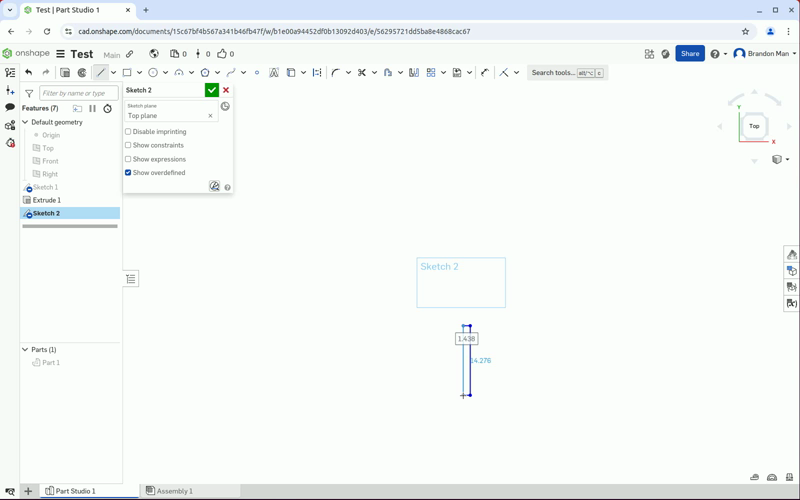
click(463, 395)
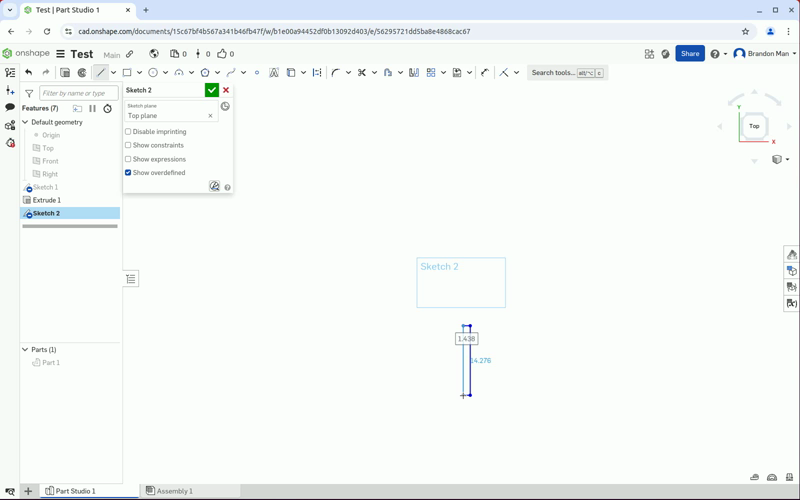
key(esc)
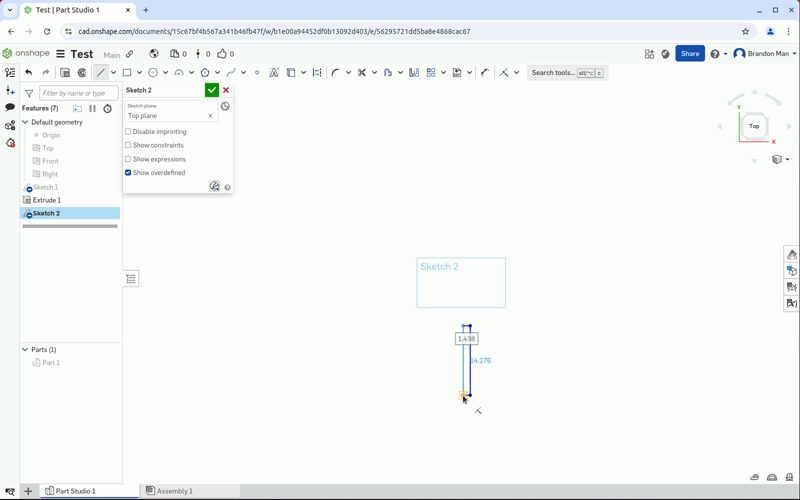
mouse_move(466, 337)
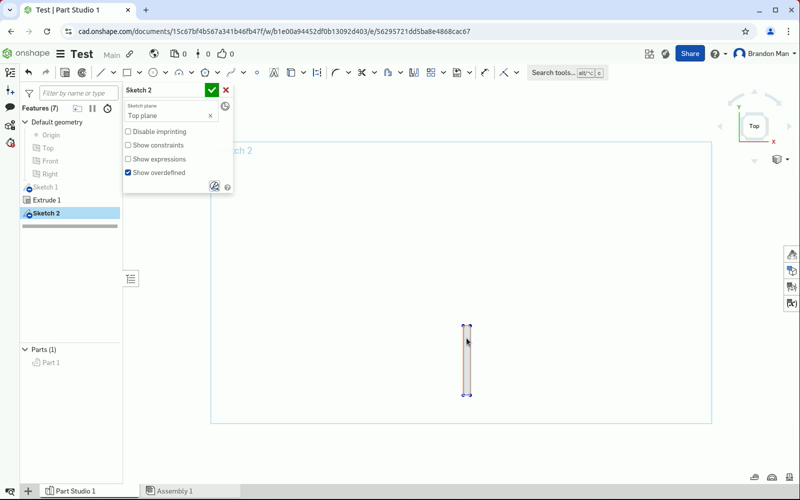
scroll(6)
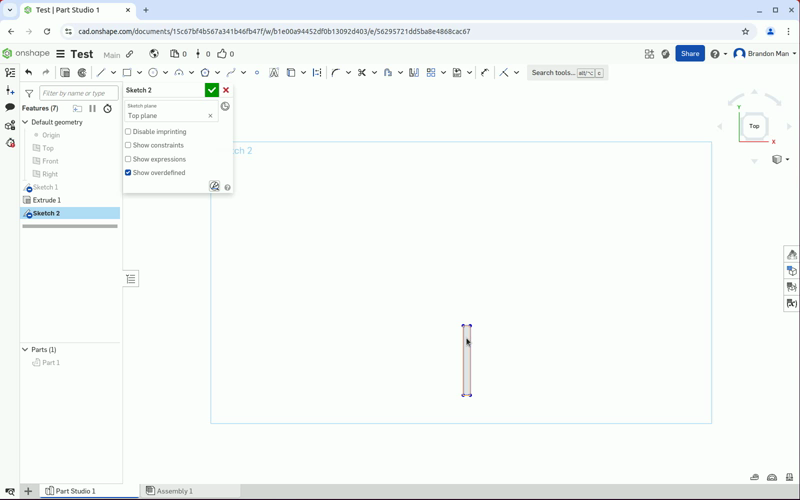
scroll(6)
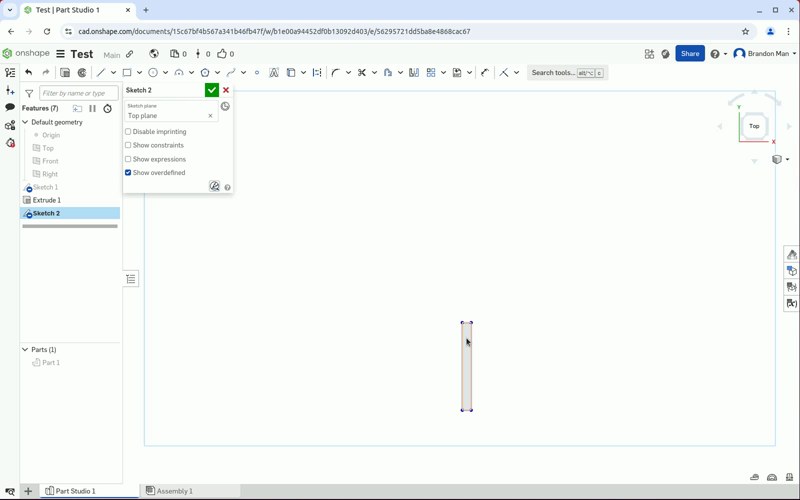
scroll(6)
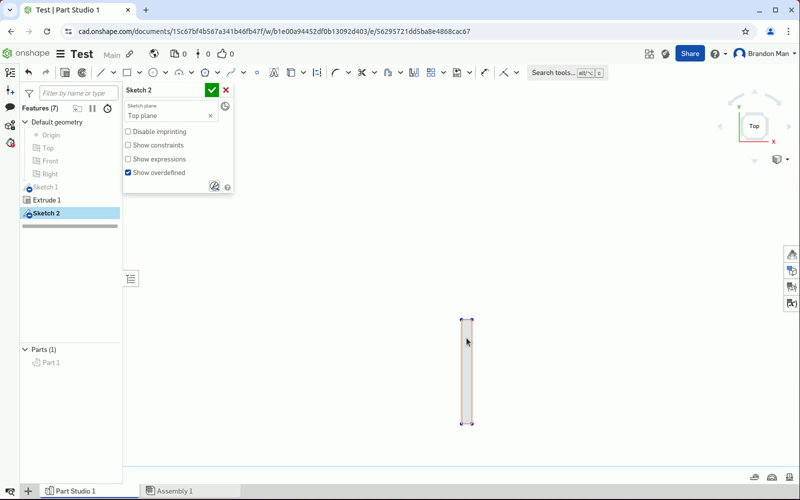
scroll(6)
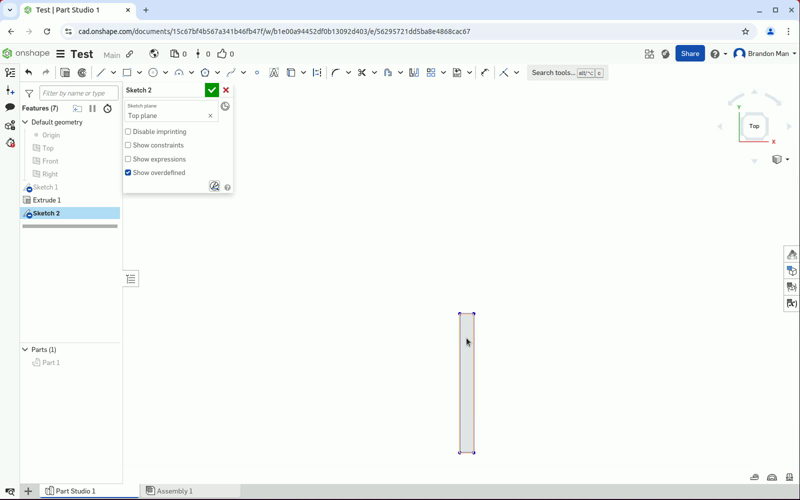
scroll(6)
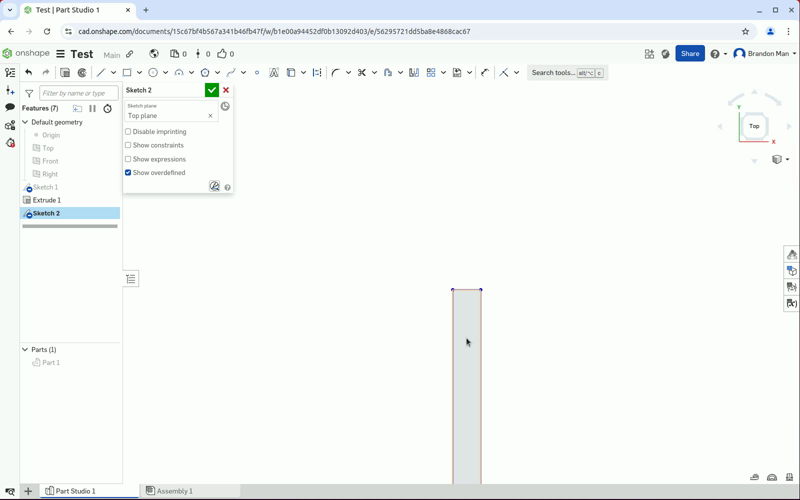
scroll(6)
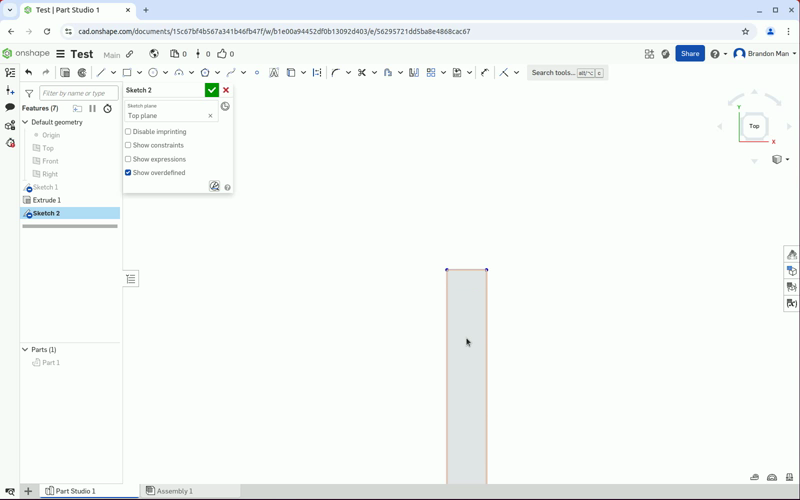
scroll(6)
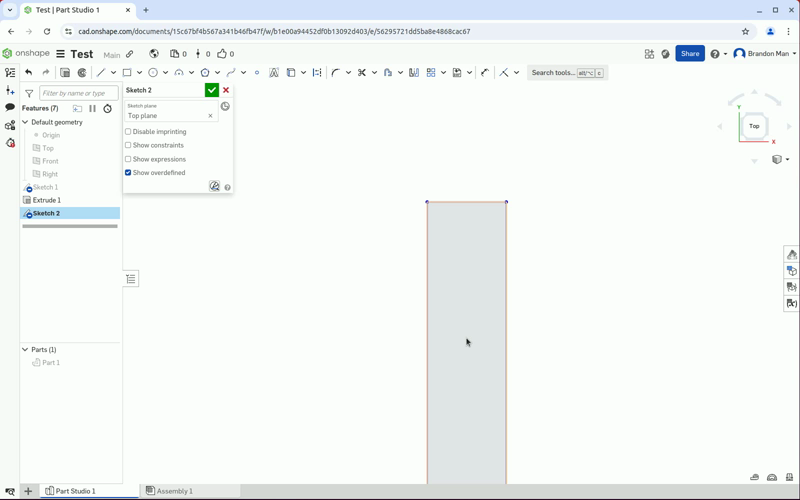
click(466, 337)
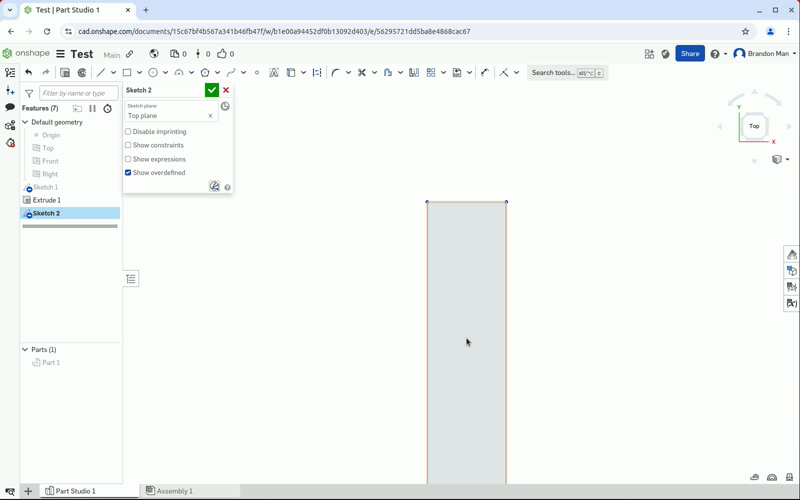
scroll(-6)
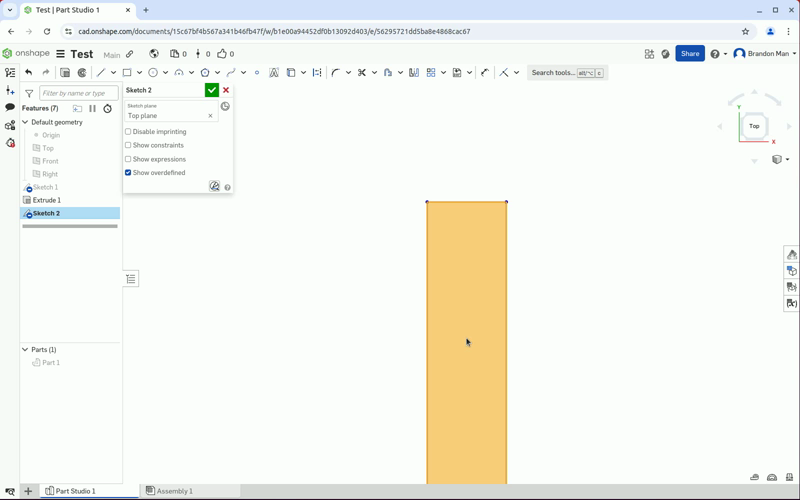
scroll(-6)
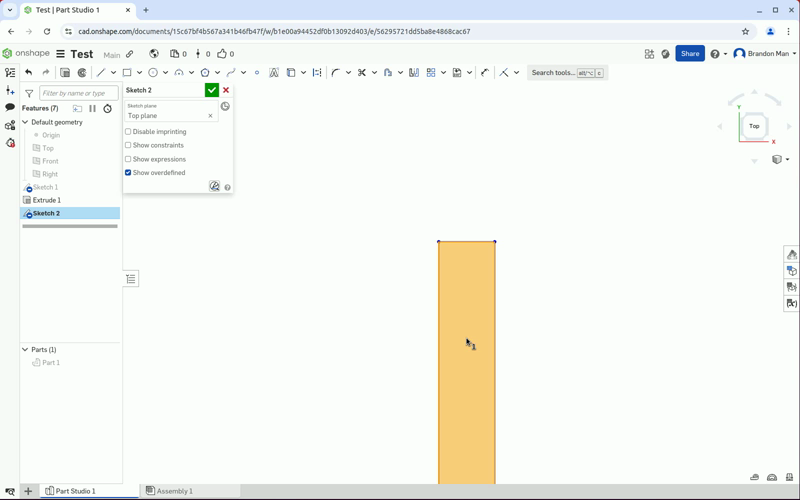
scroll(-6)
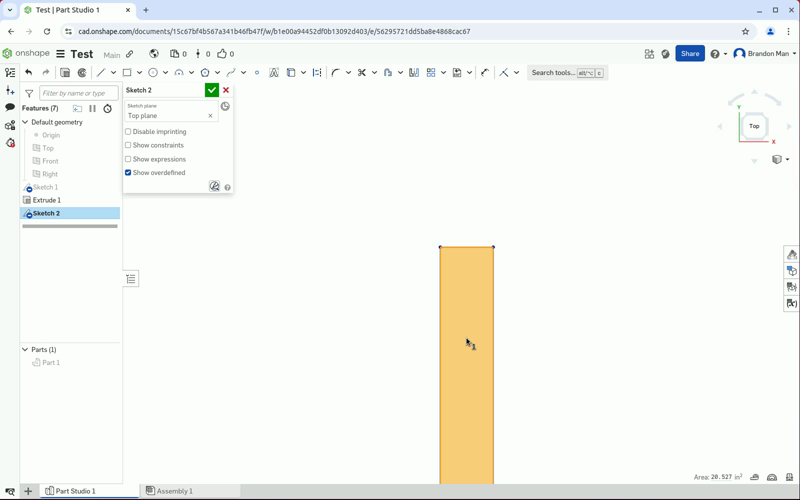
scroll(-6)
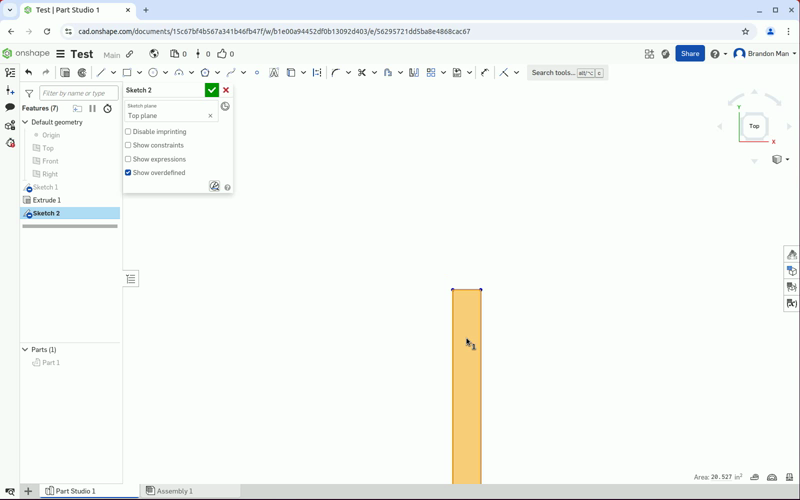
scroll(-6)
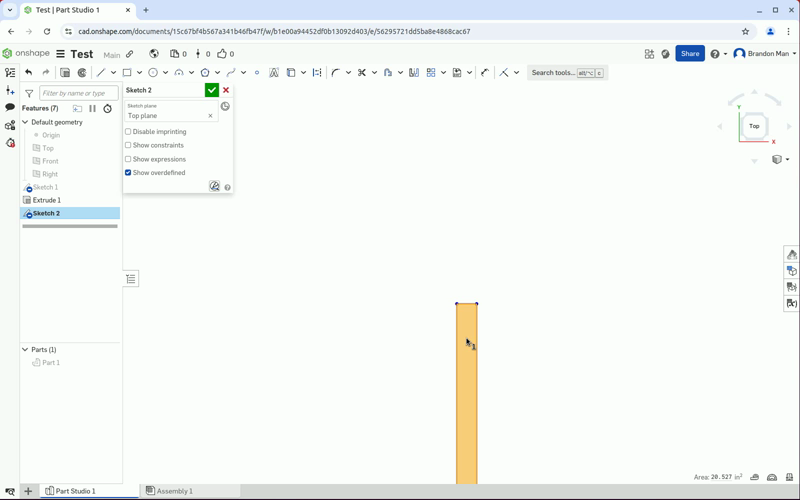
scroll(-6)
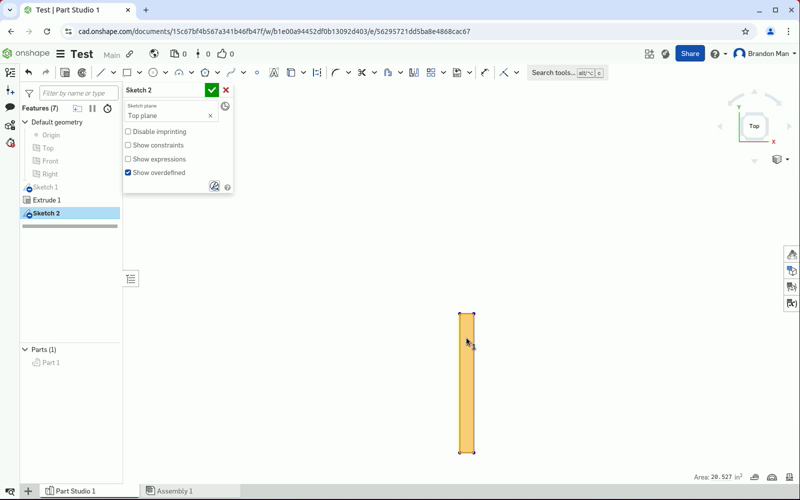
scroll(-6)
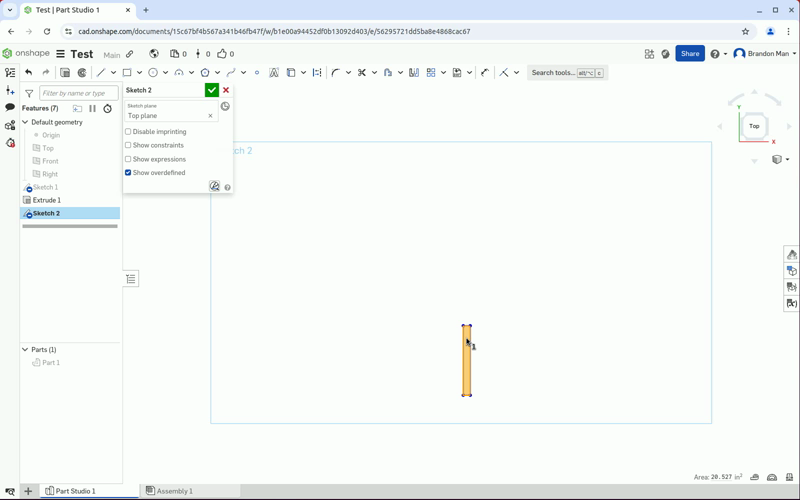
mouse_move(73, 352)
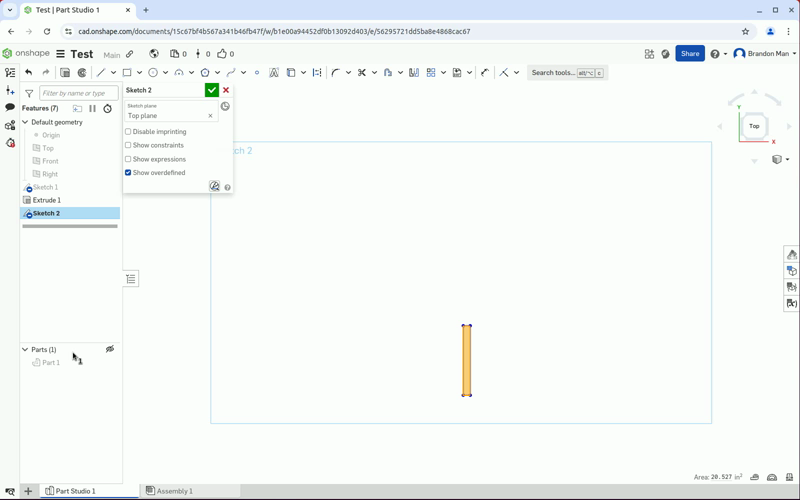
key(shift+y)
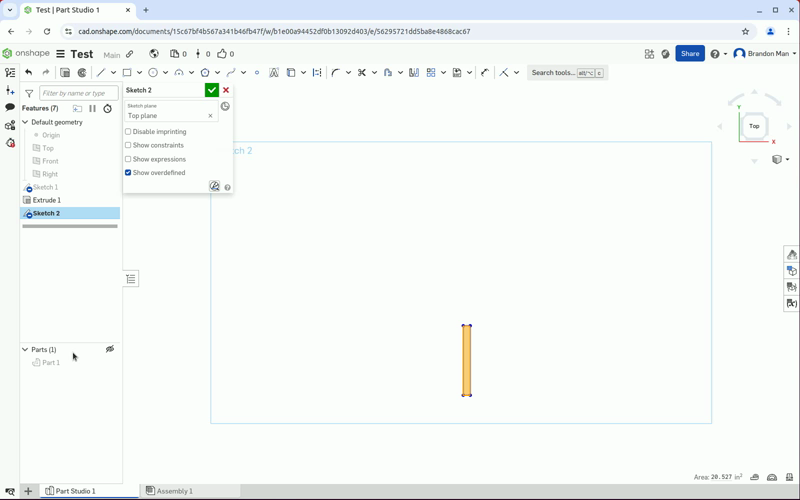
key(shift+e)
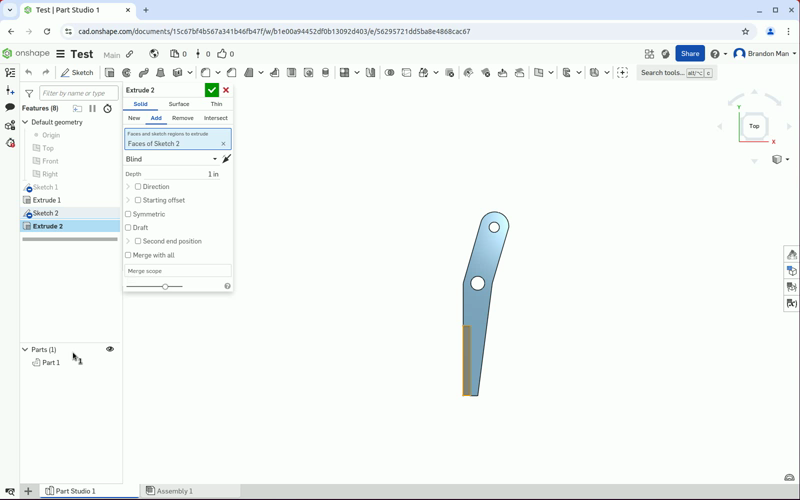
mouse_move(143, 106)
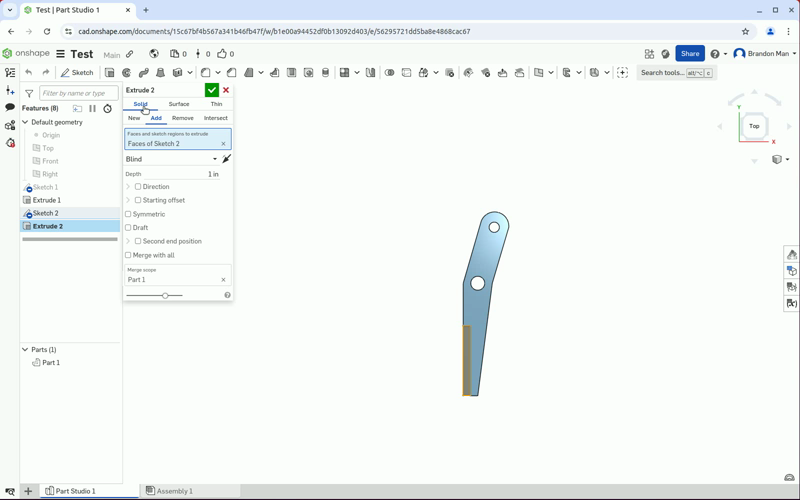
click(143, 106)
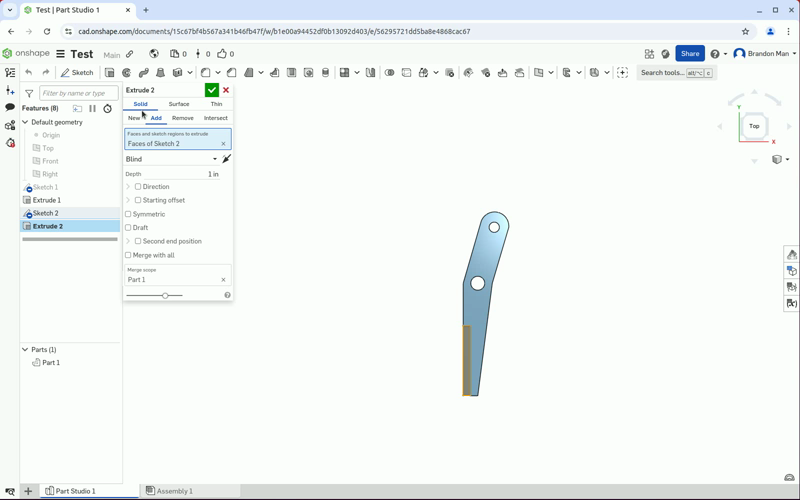
mouse_move(137, 120)
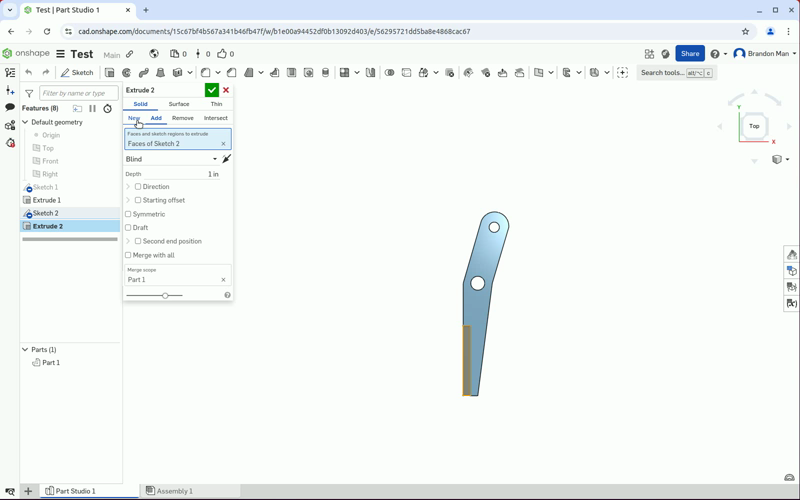
click(137, 120)
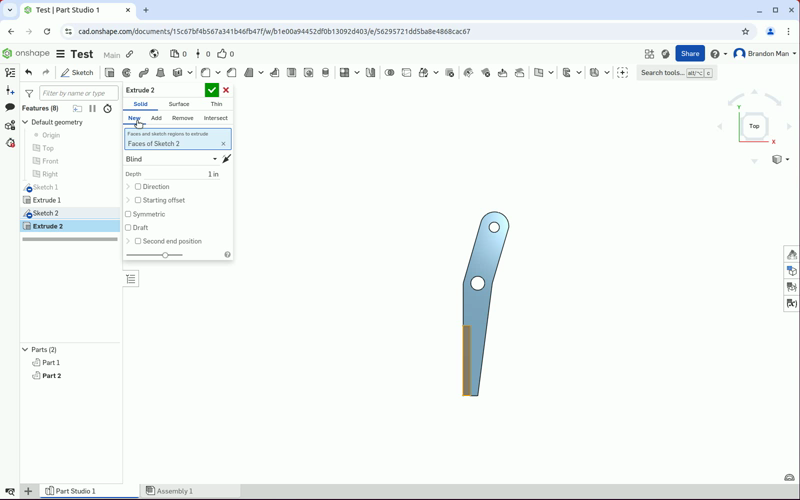
key(tab, 4)
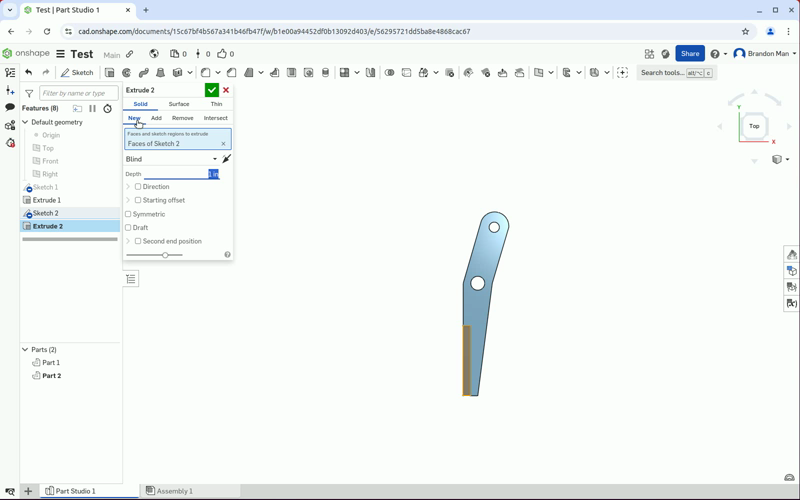
text(5.778)
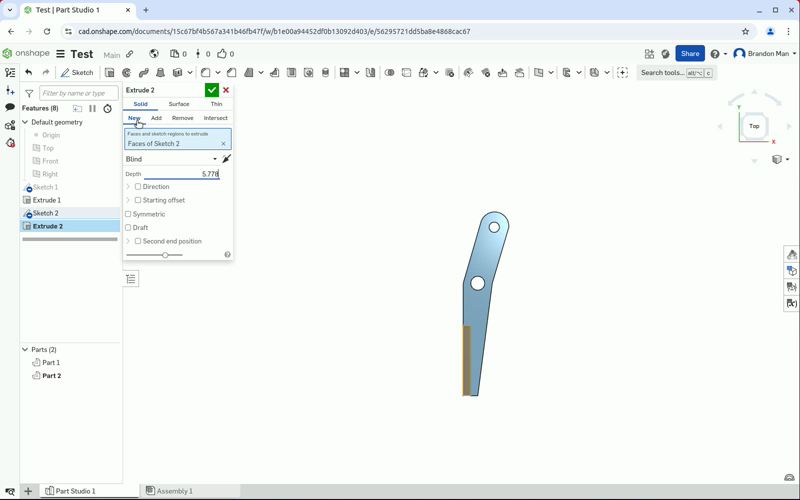
key(tab, 3)
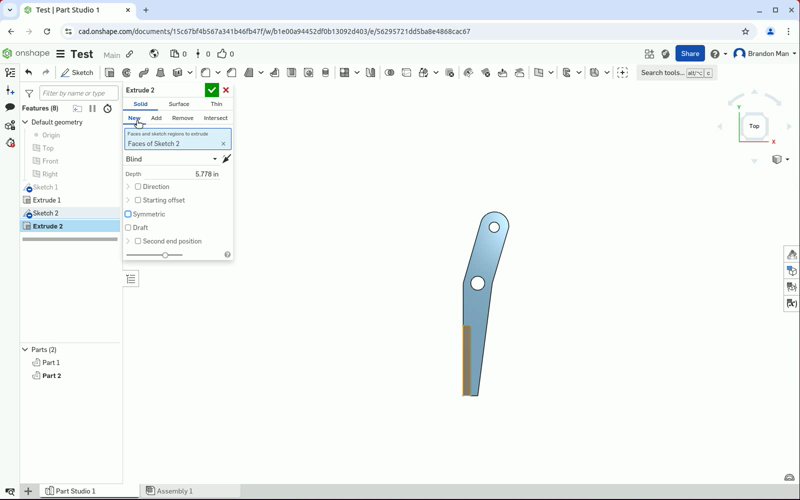
key(space)
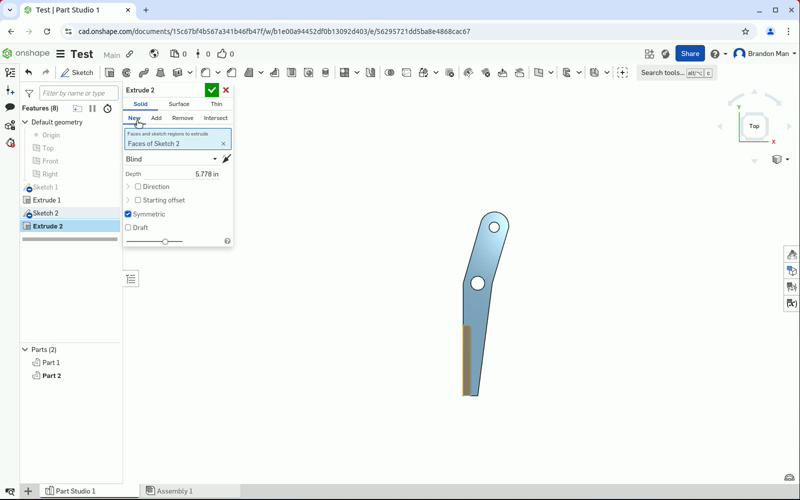
key(enter)
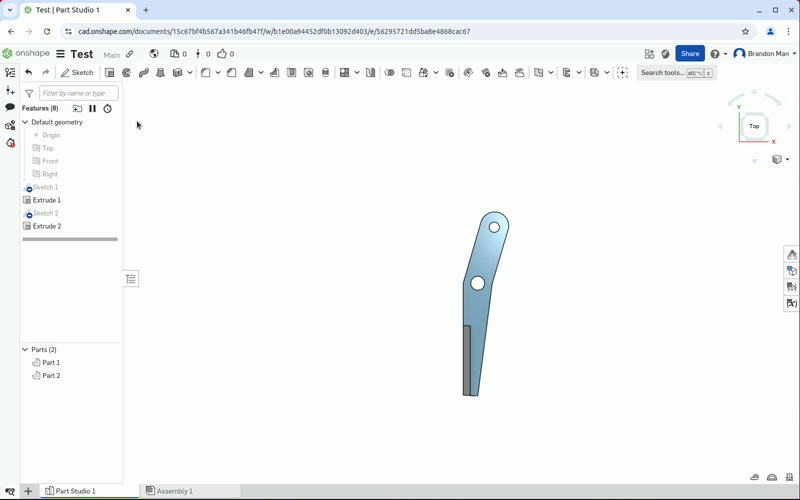
key(shift+h)
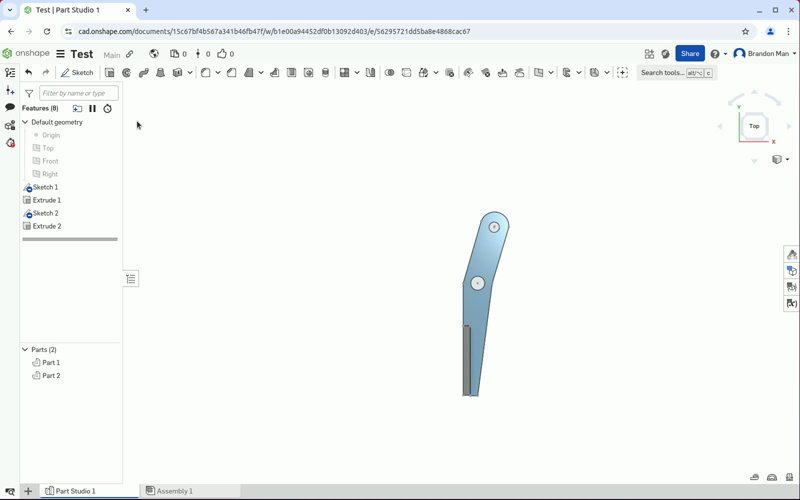
key(shift+h)
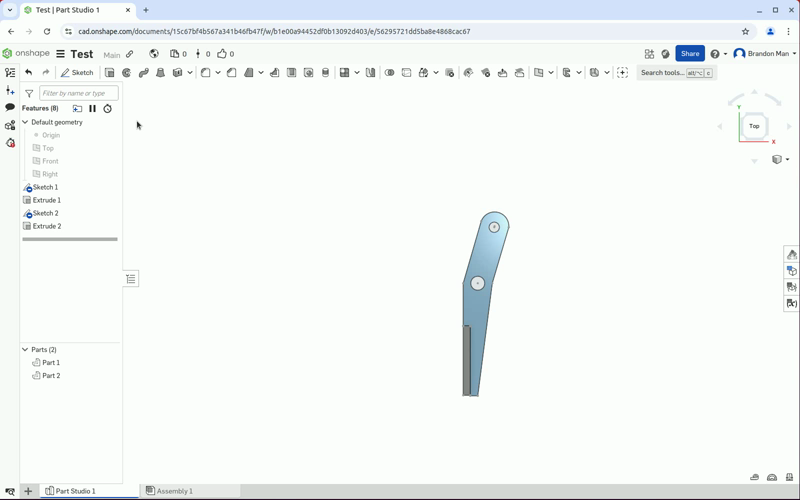
key(shift+7)
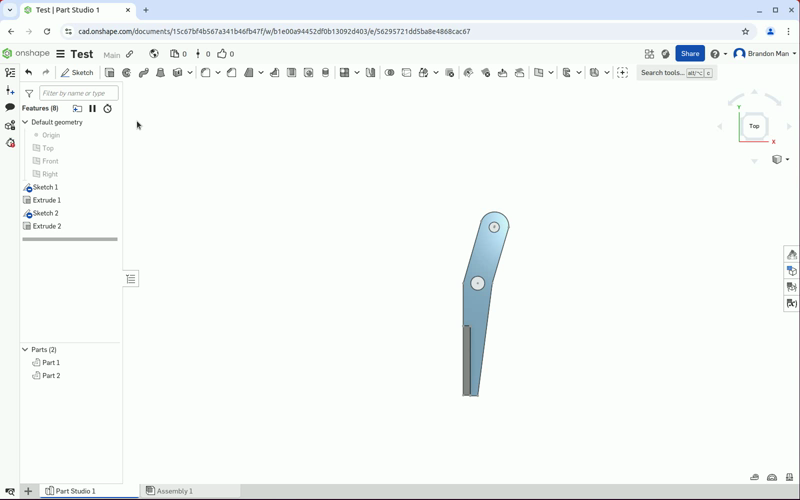
key(up, 3)
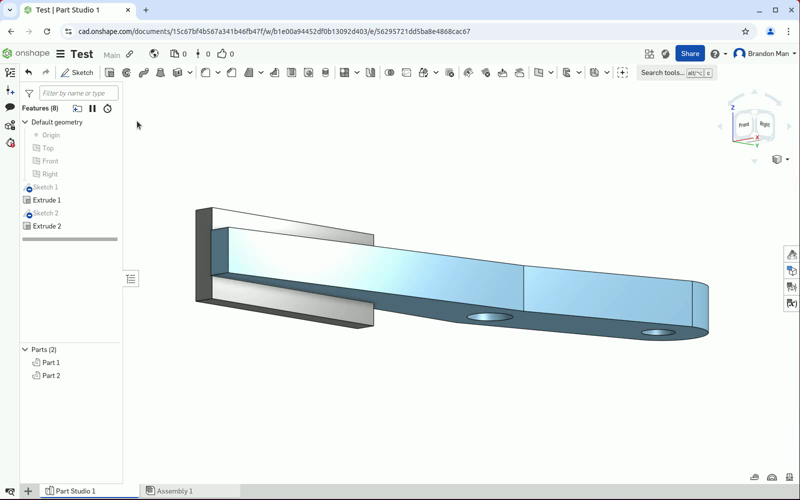
key(left, 3)
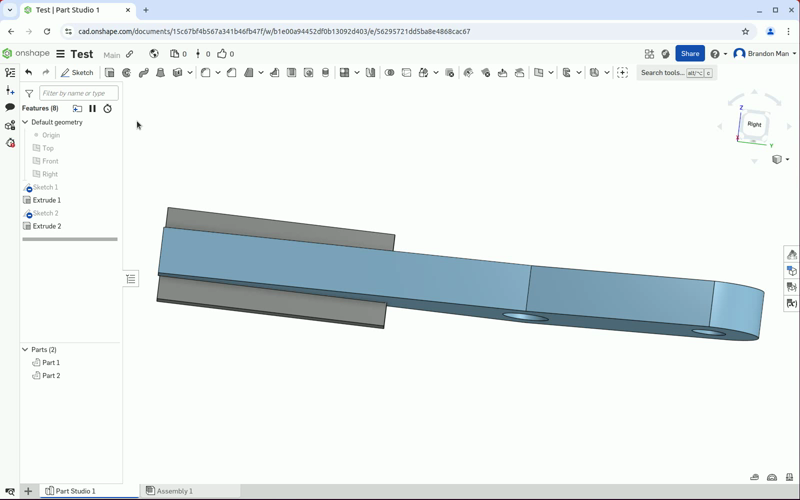
key(right, 3)
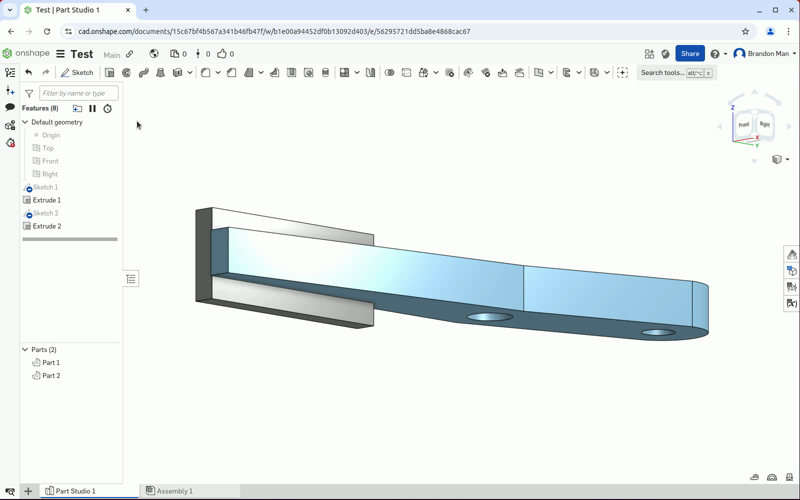
key(down, 3)
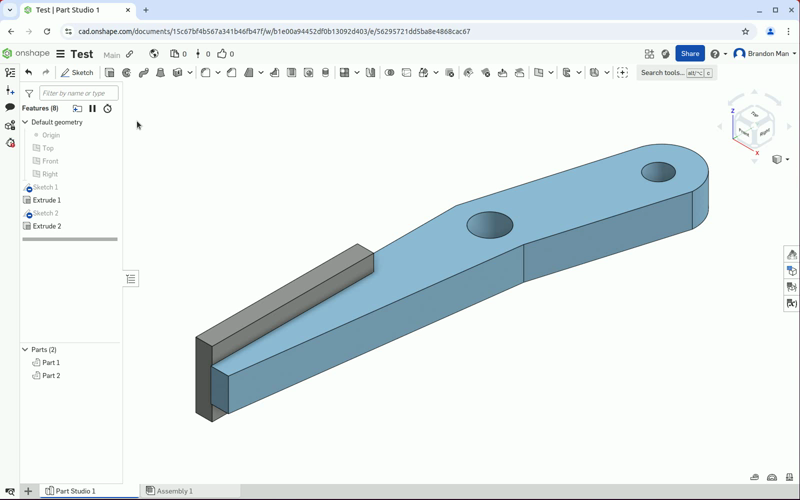
mouse_move(73, 189)
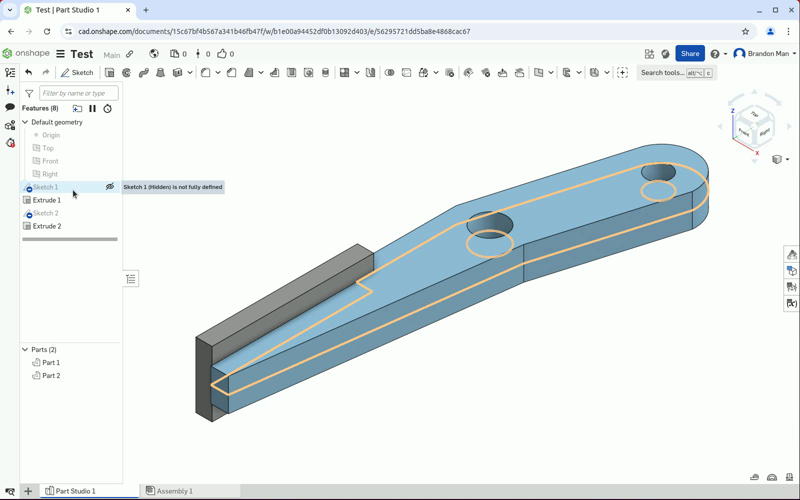
click(73, 189)